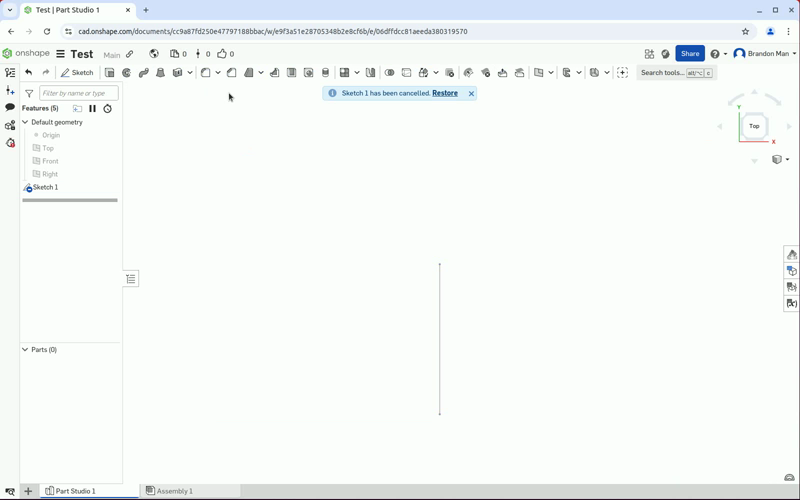
key(shift+h)
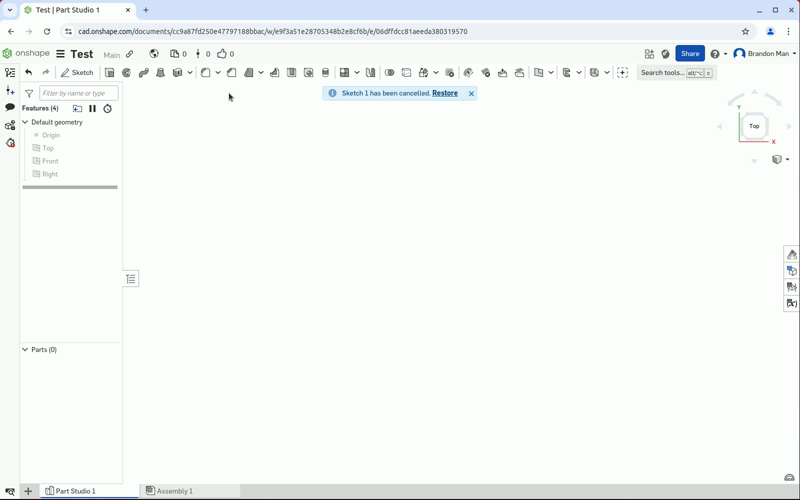
mouse_move(73, 352)
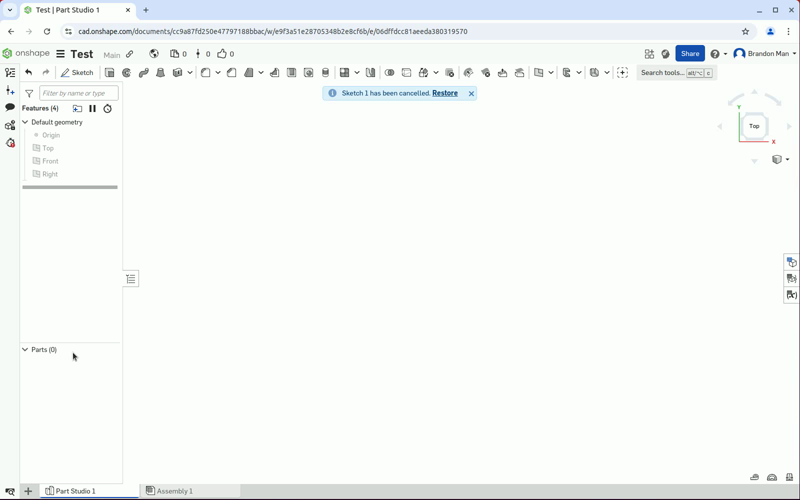
key(y)
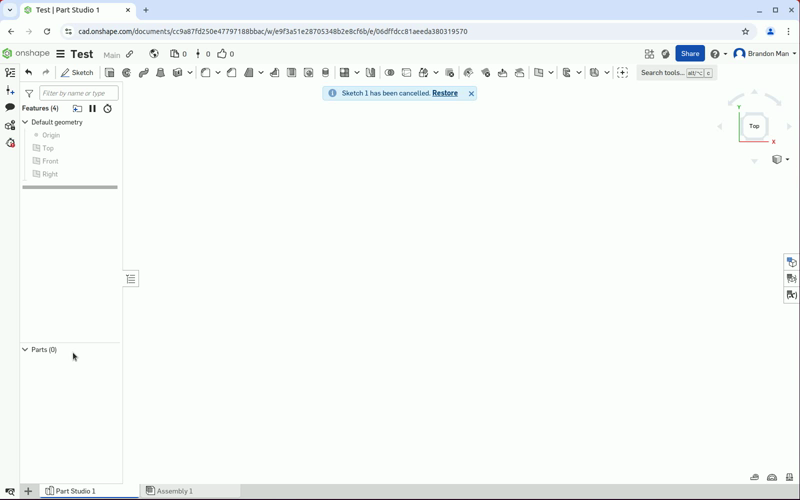
key(shift+p)
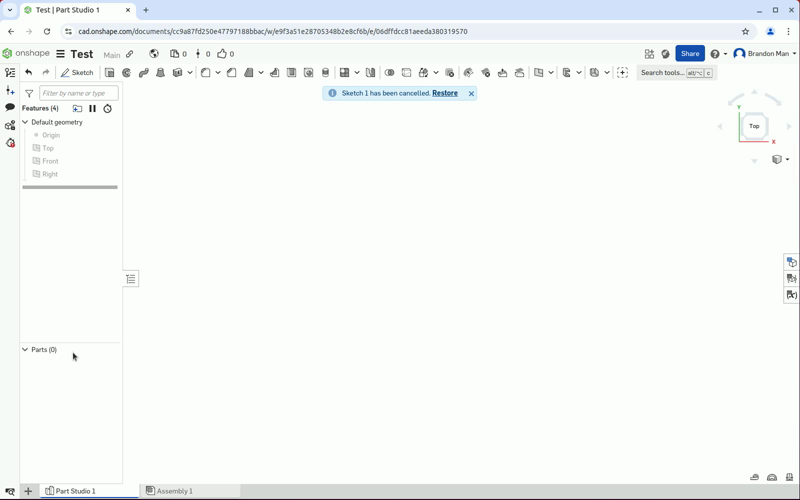
key(space)
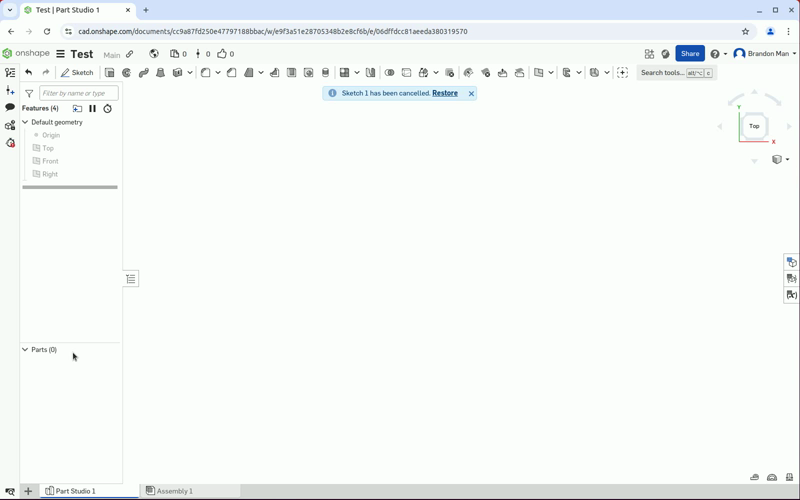
key_down(shift)
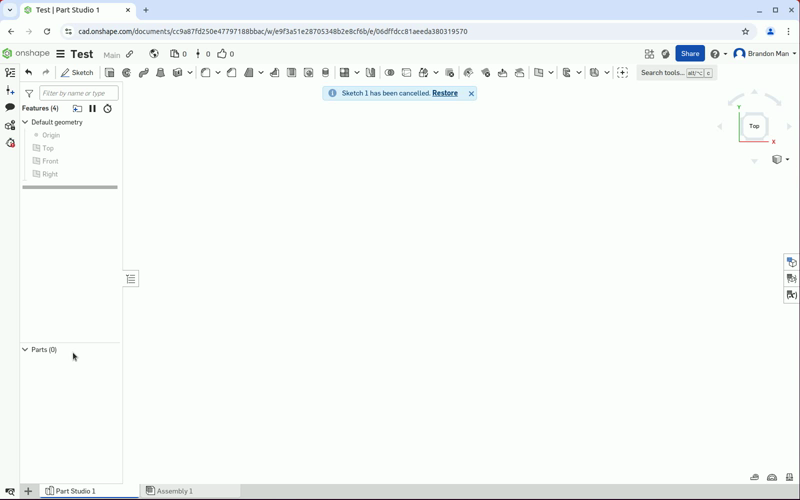
key(up)
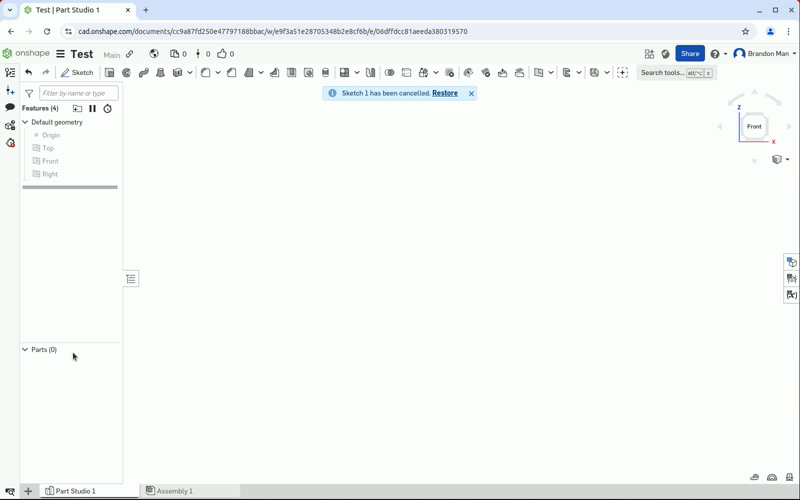
key_up(shift)
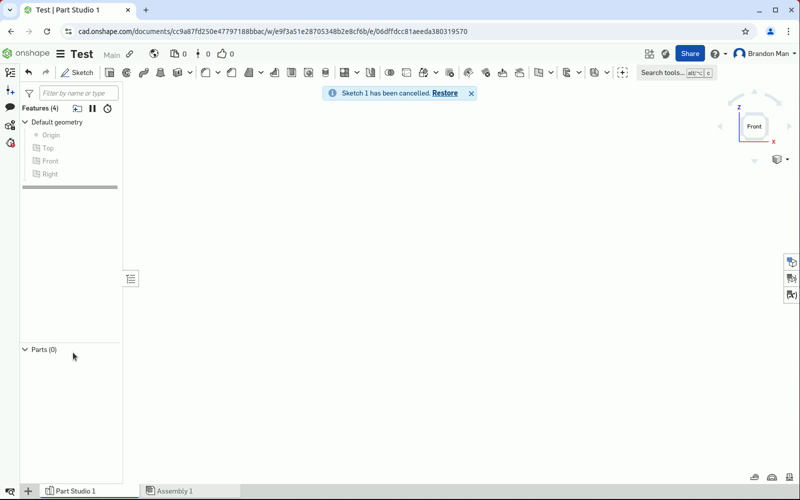
key(space)
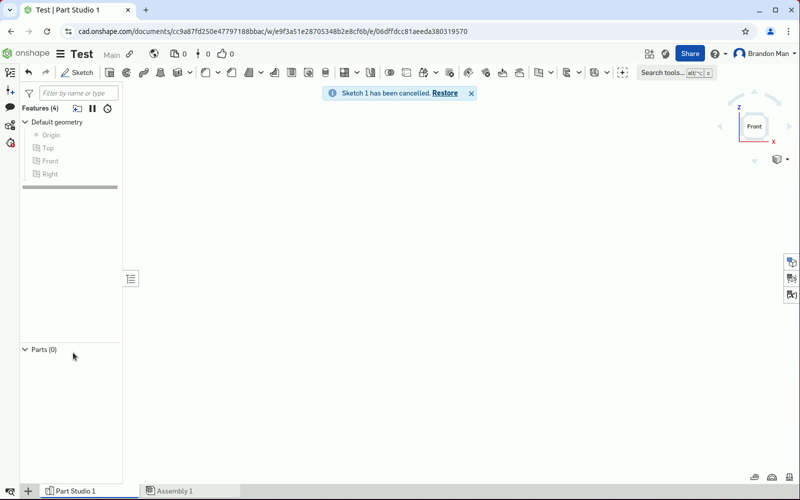
key_down(shift)
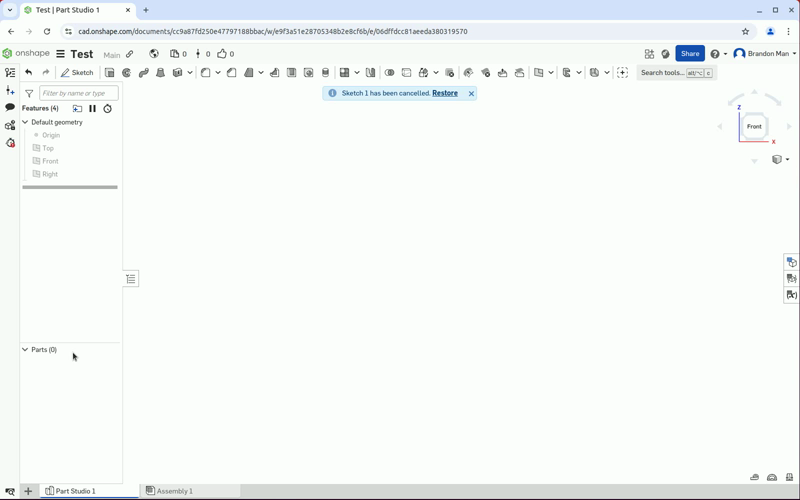
key(left)
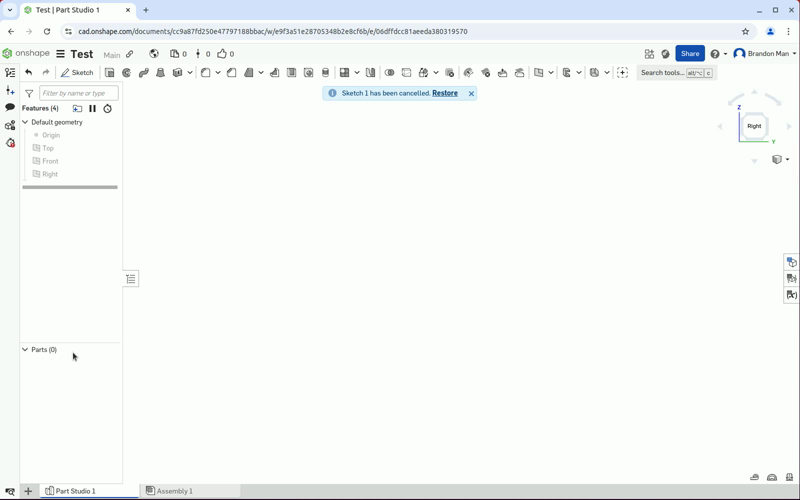
key_up(shift)
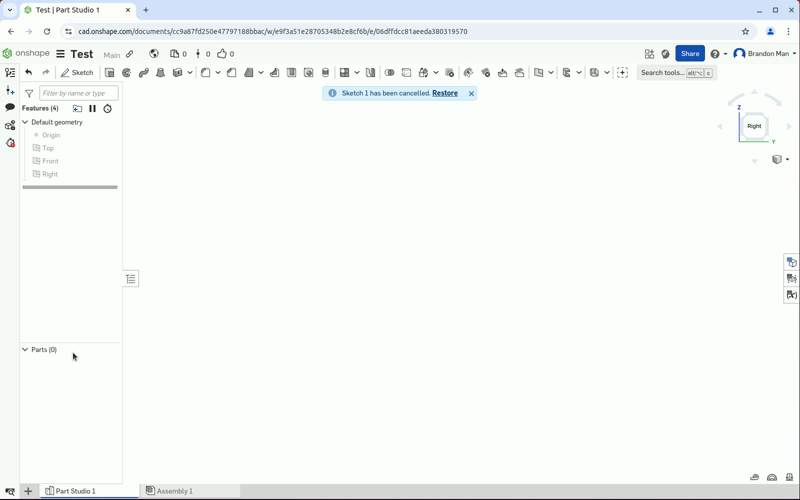
mouse_move(73, 352)
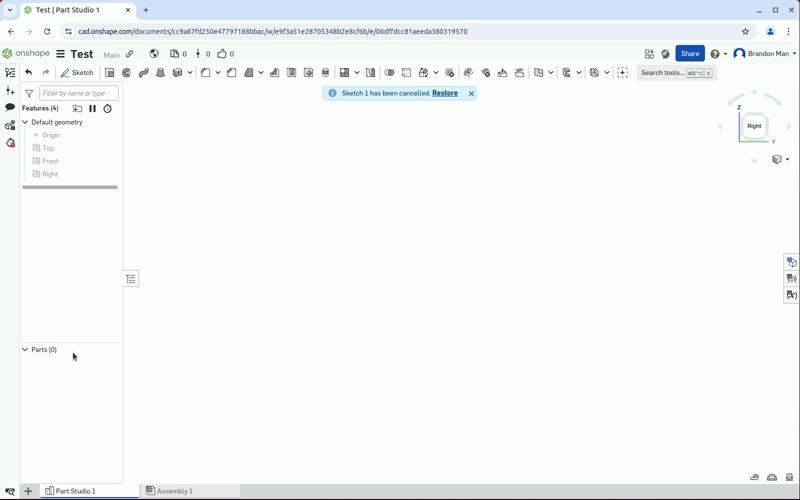
key(shift+y)
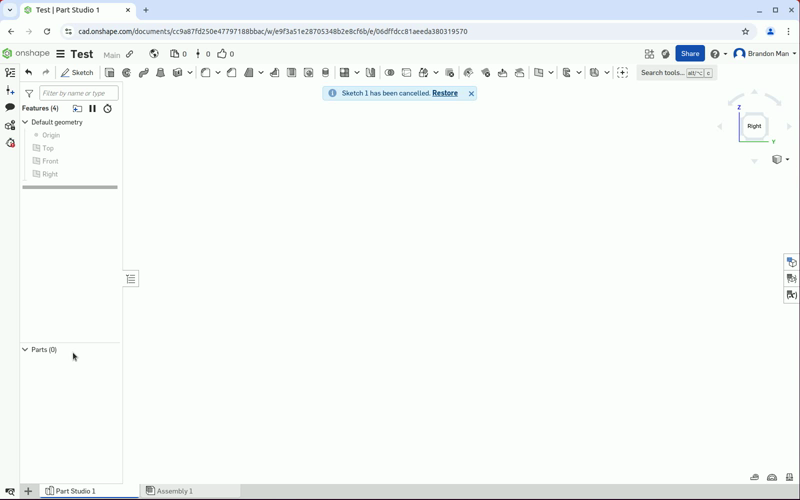
key(shift+s)
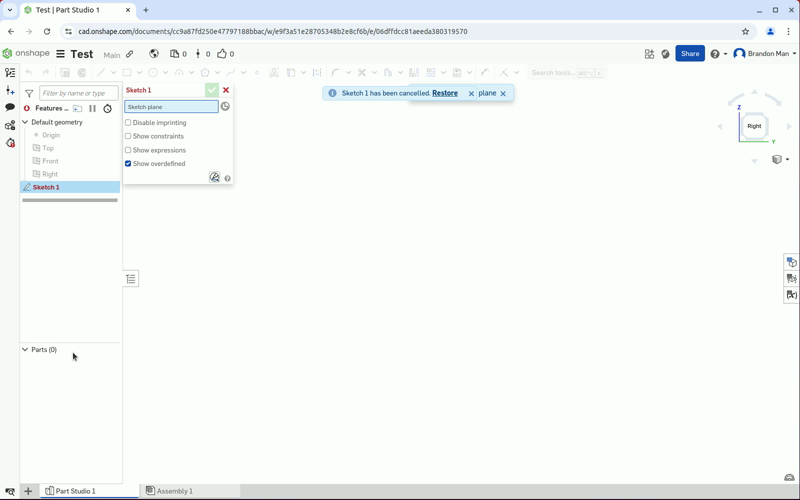
mouse_move(73, 176)
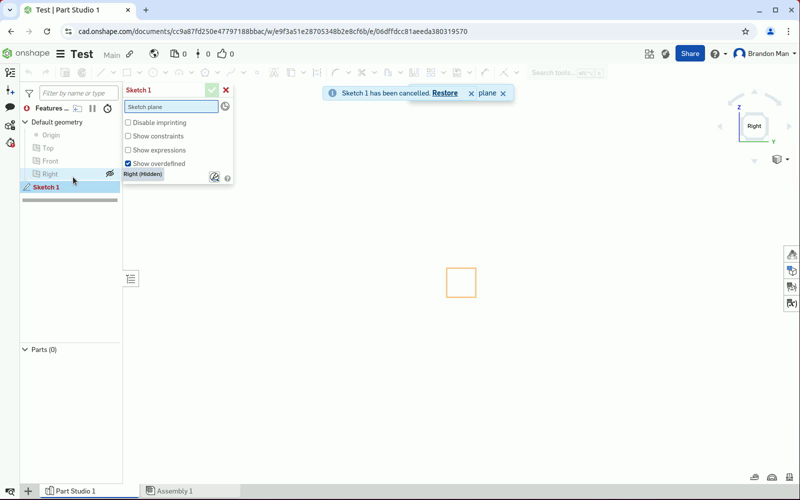
click(73, 176)
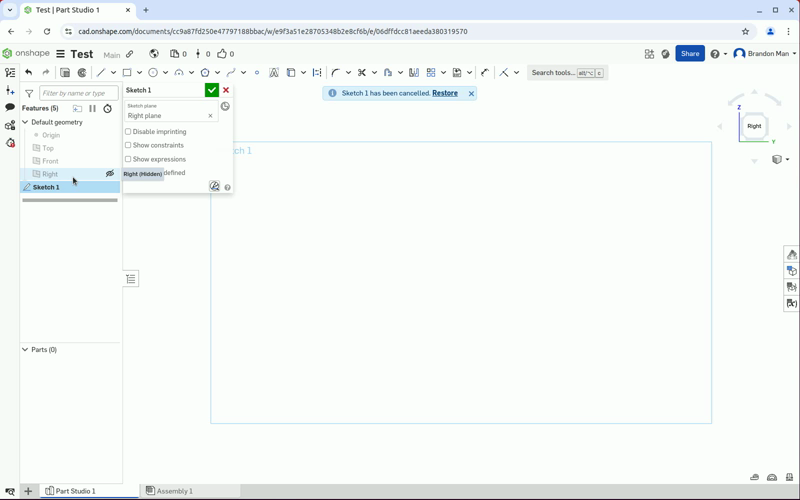
mouse_move(73, 352)
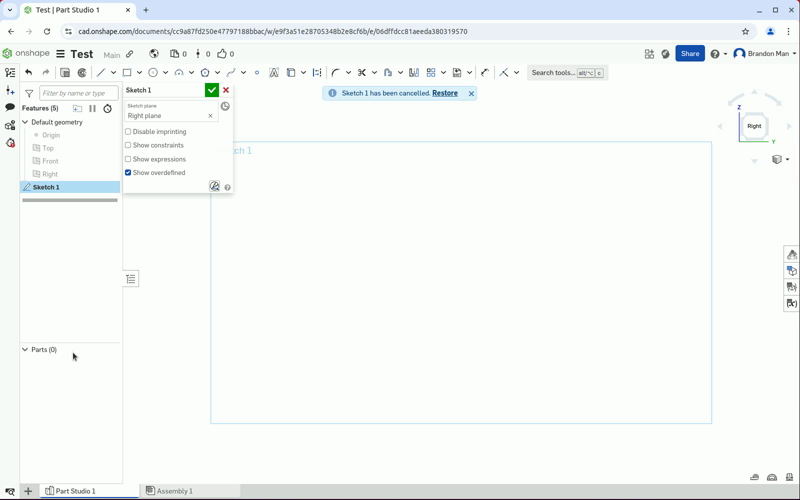
key(y)
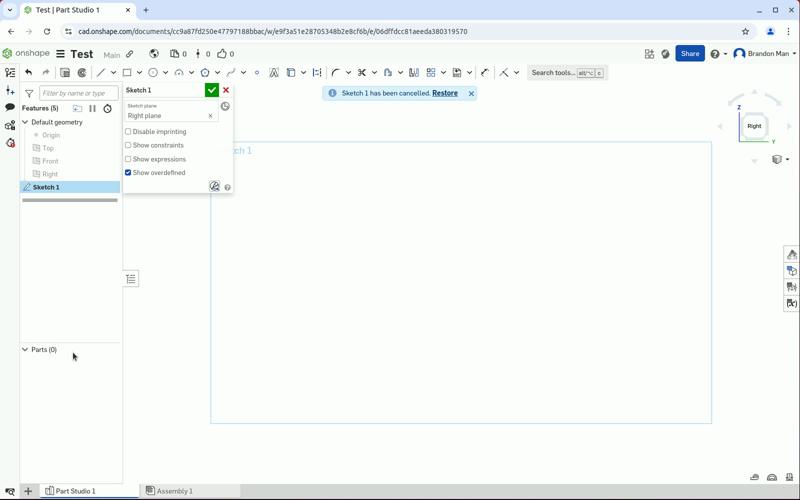
key(l)
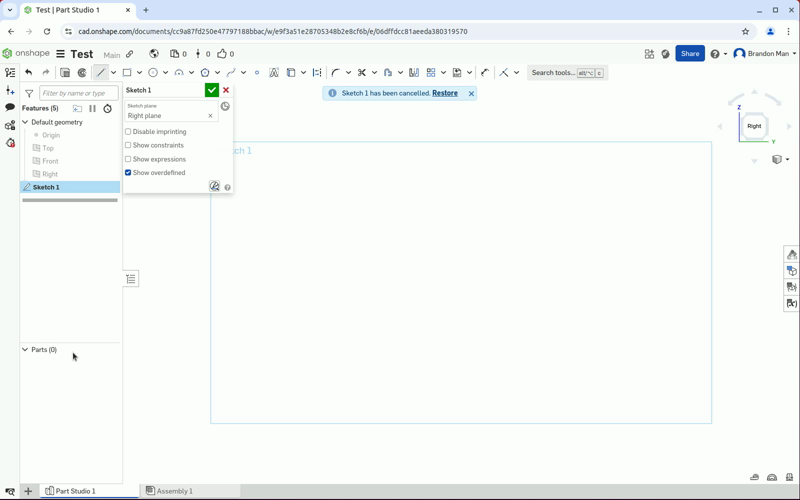
key_down(shift)
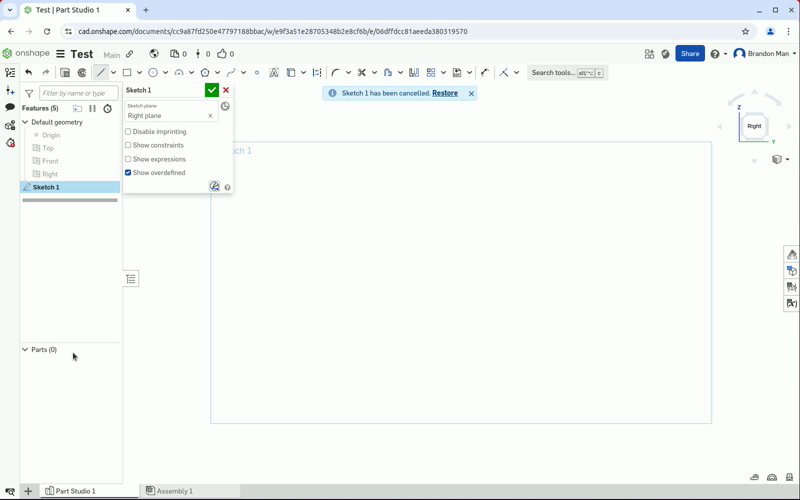
mouse_move(460, 282)
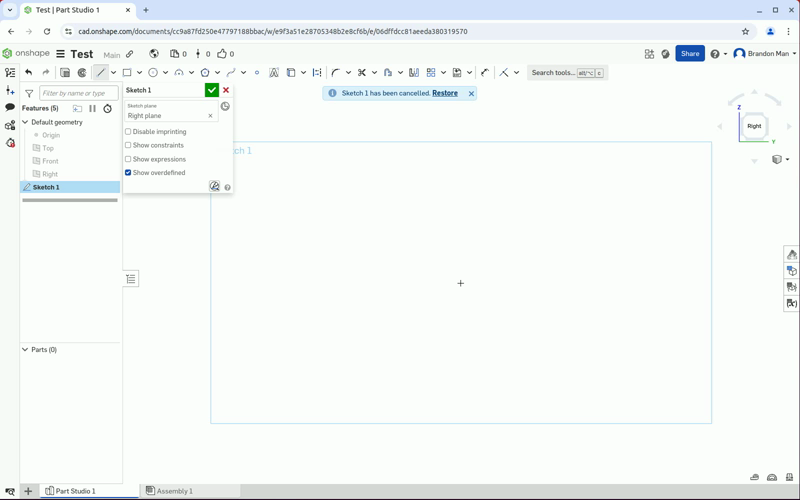
click(460, 282)
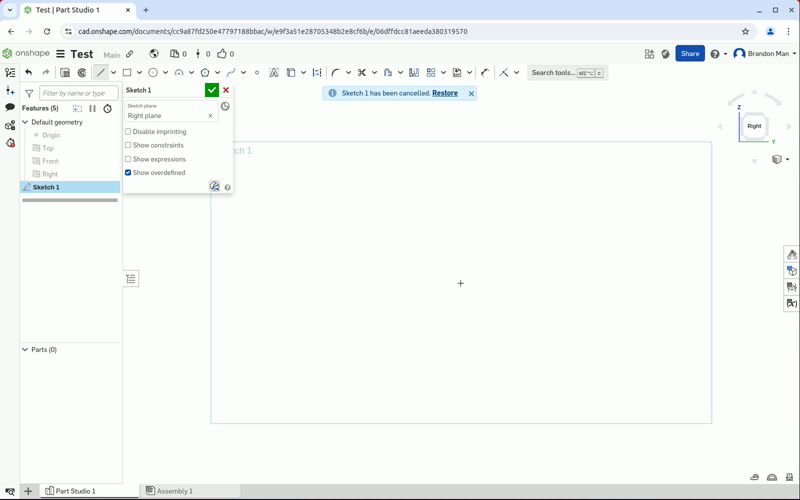
key_up(shift)
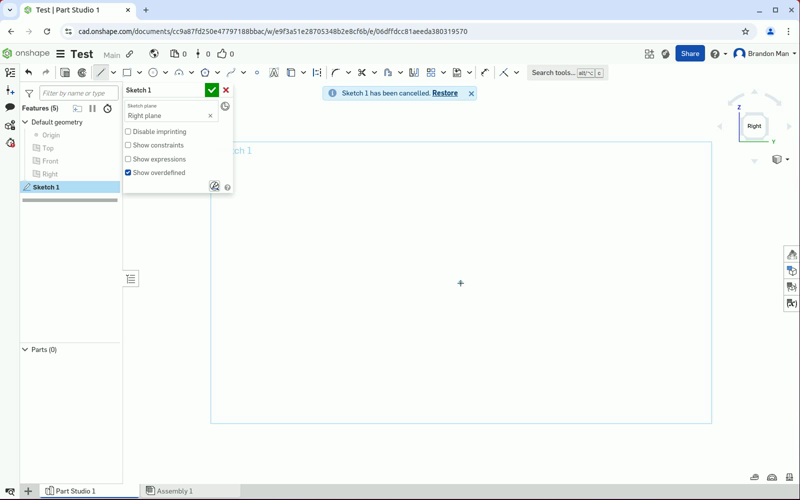
key_down(shift)
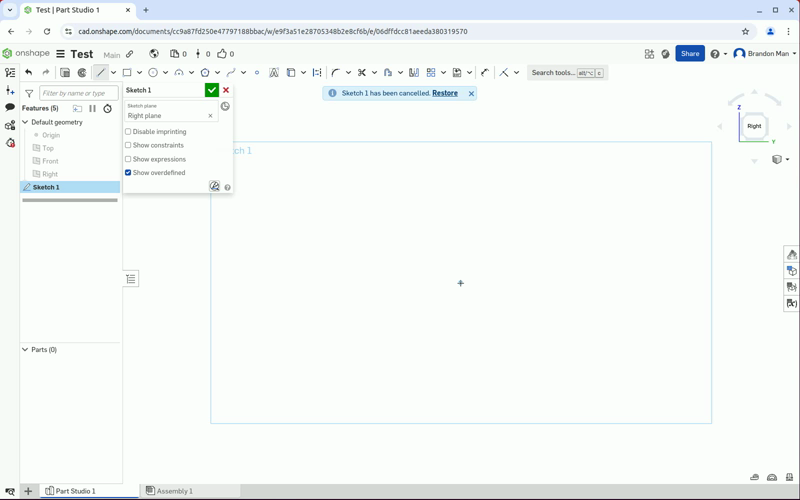
mouse_move(490, 282)
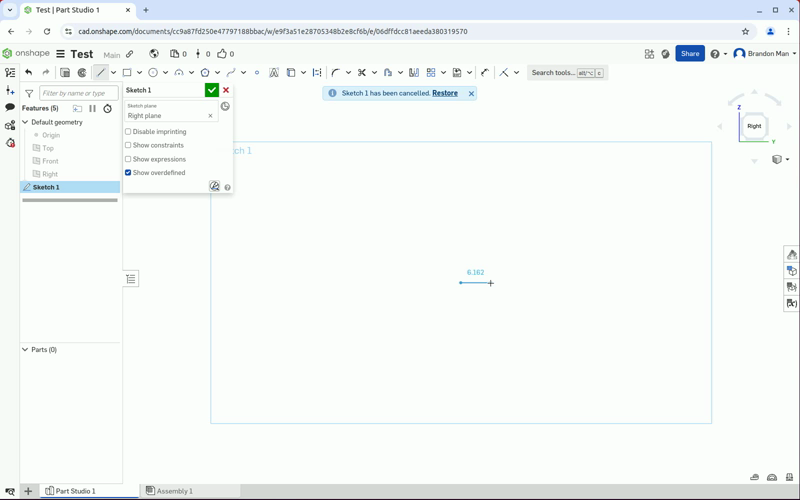
mouse_move(474, 282)
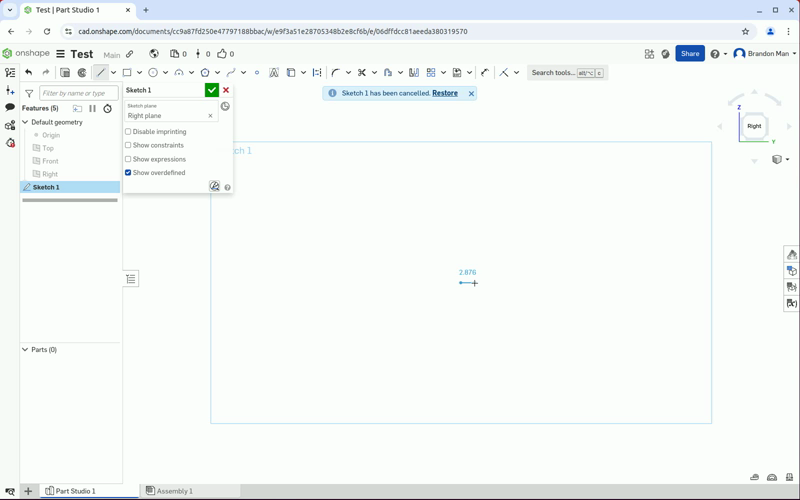
click(474, 282)
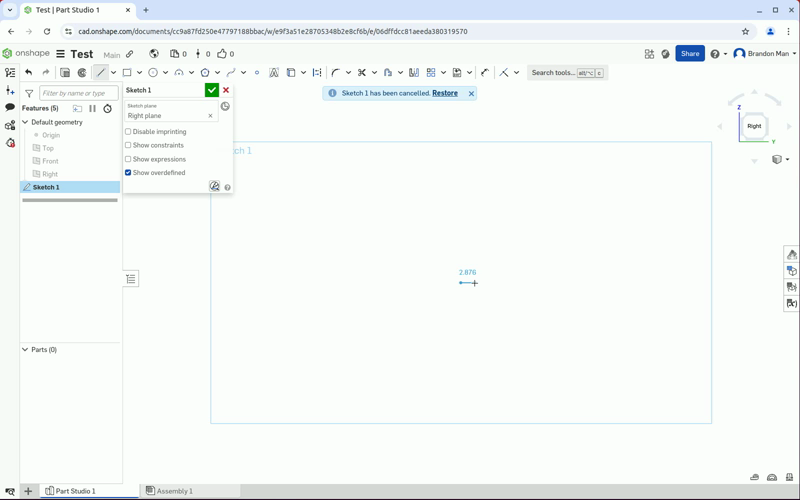
key_up(shift)
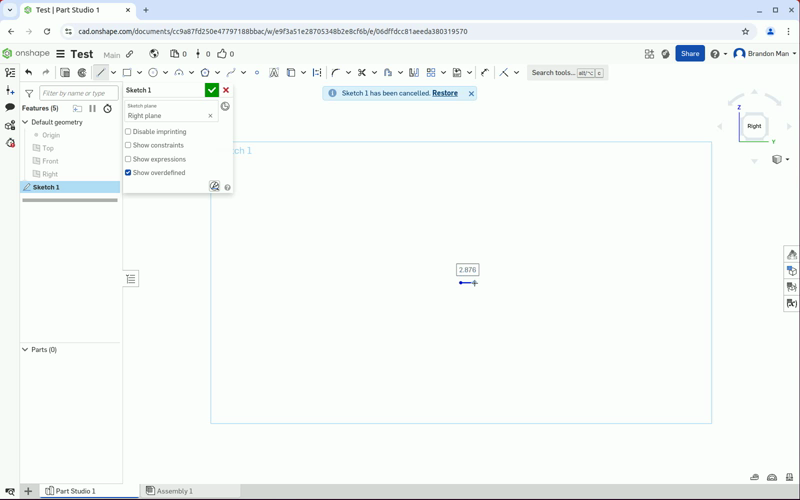
key_down(shift)
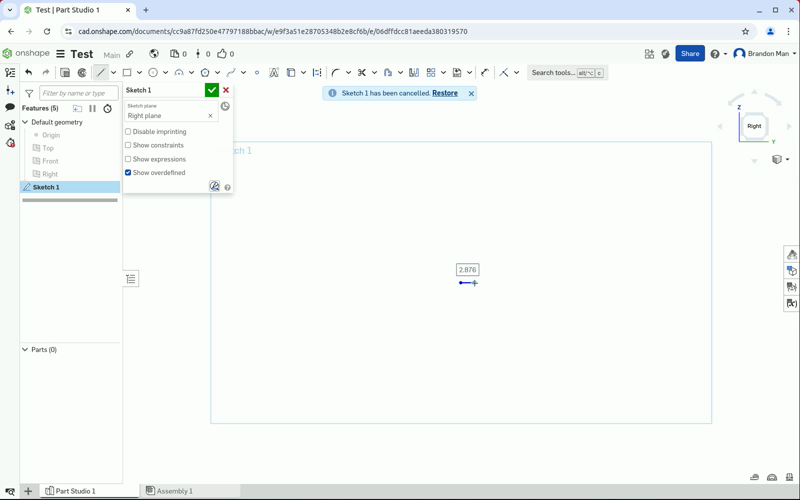
mouse_move(504, 282)
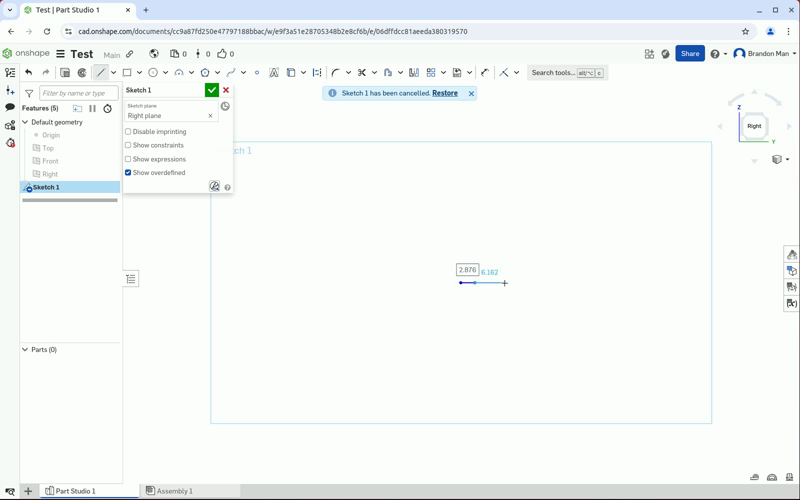
mouse_move(474, 282)
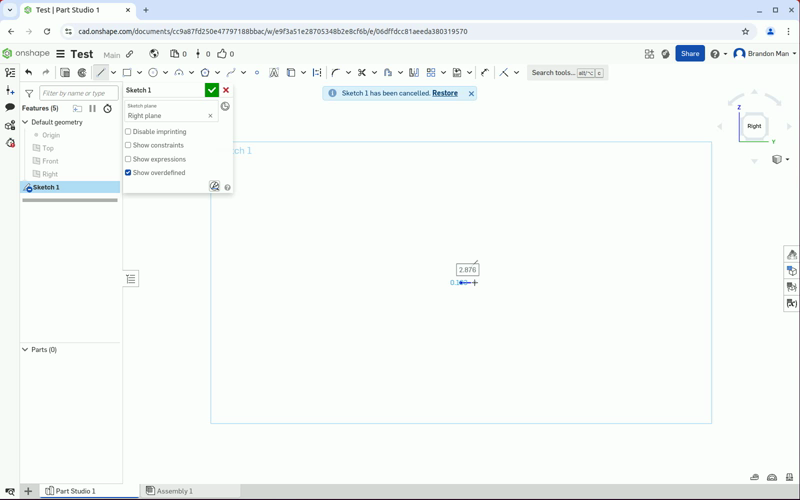
scroll(6)
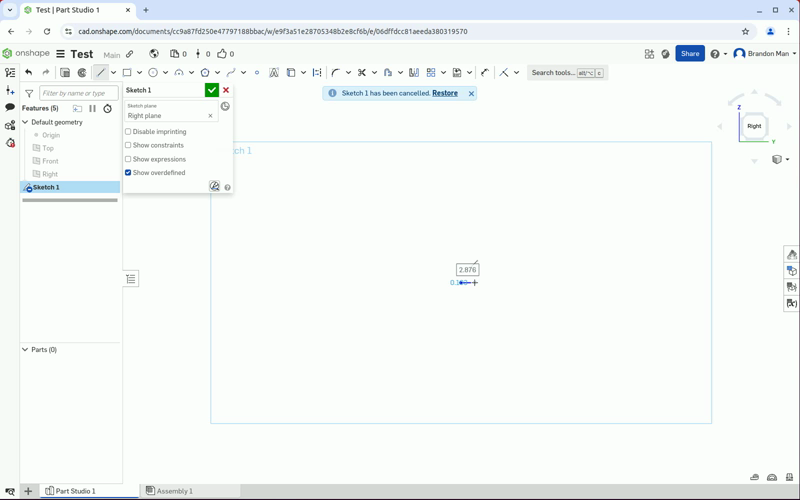
scroll(6)
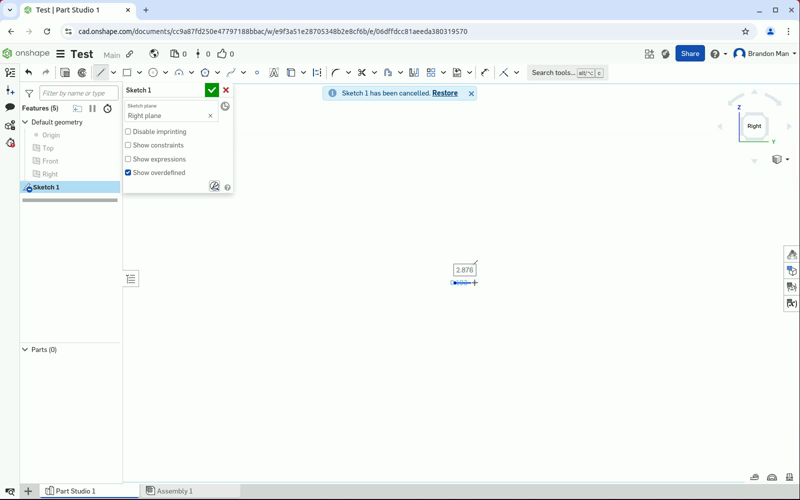
scroll(6)
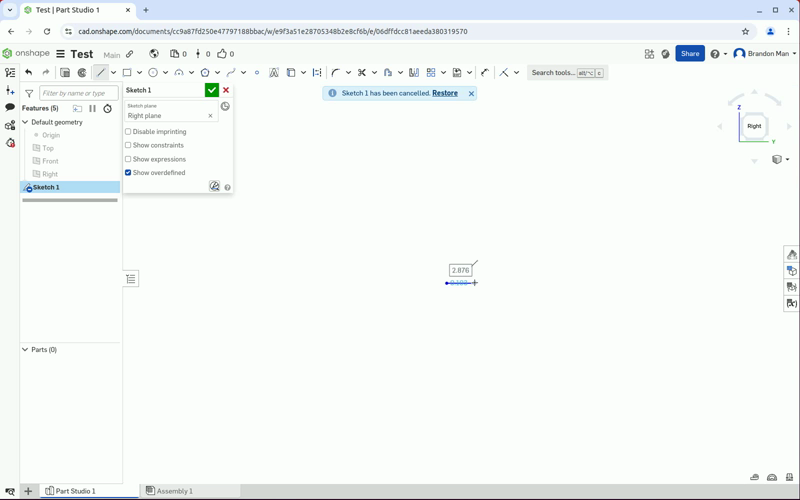
scroll(6)
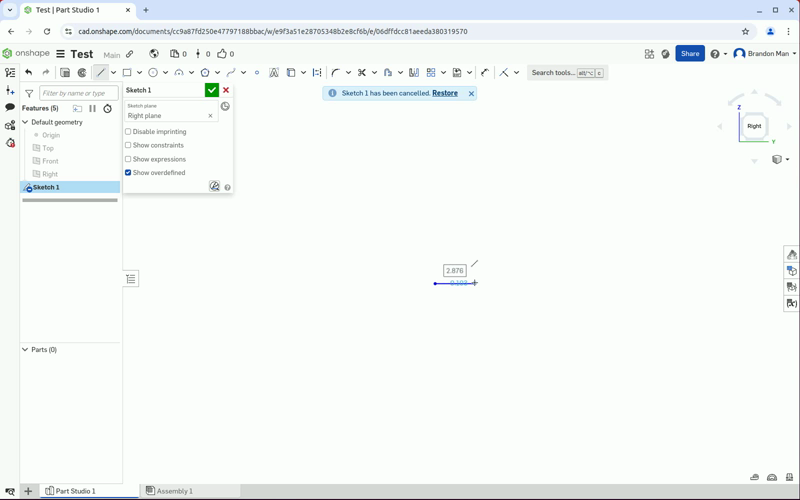
scroll(6)
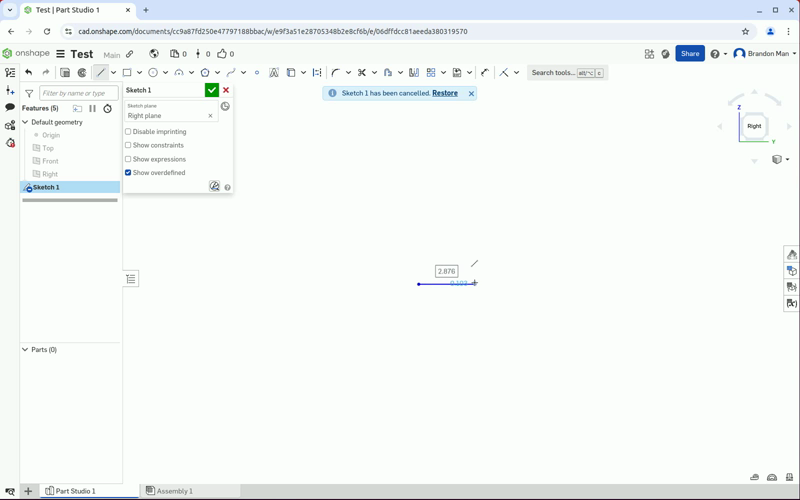
scroll(6)
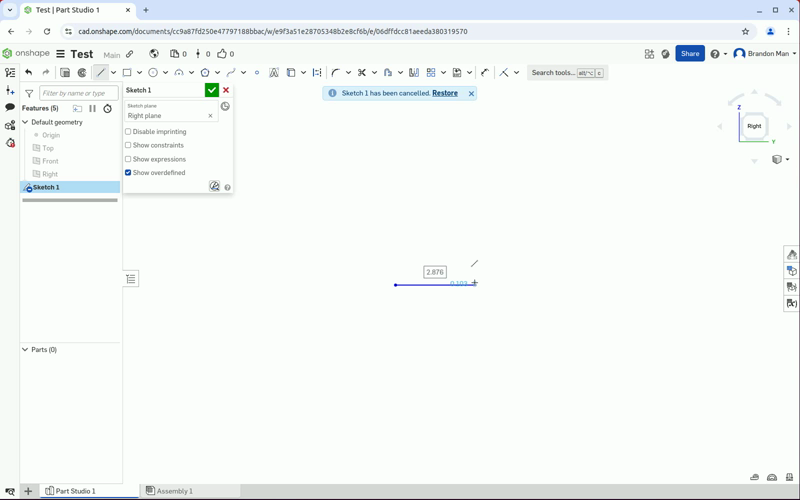
scroll(6)
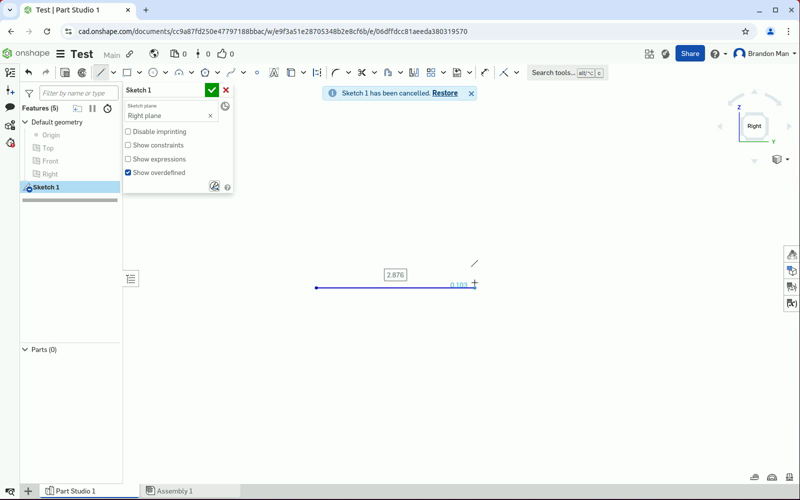
click(474, 282)
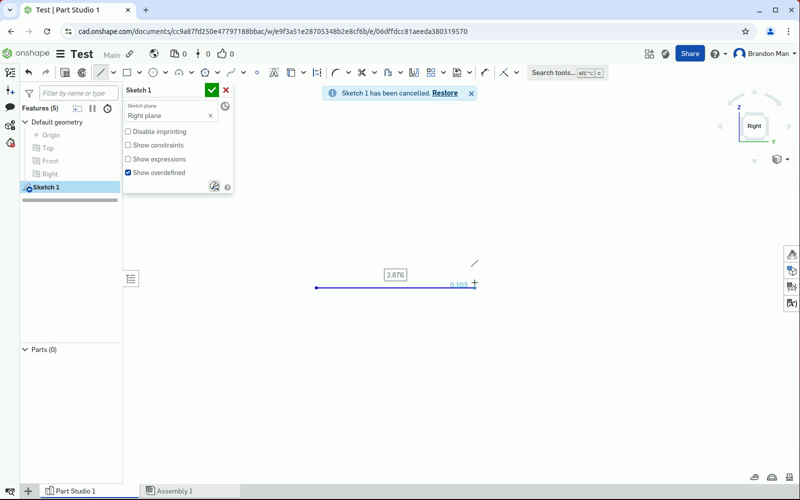
scroll(-6)
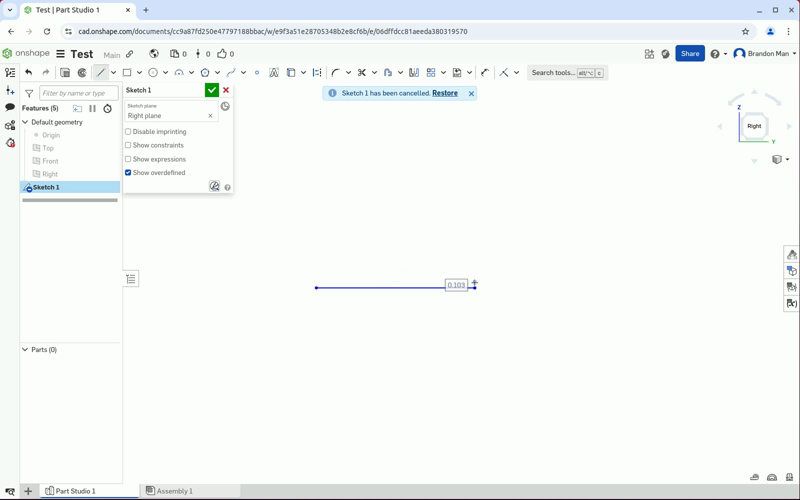
scroll(-6)
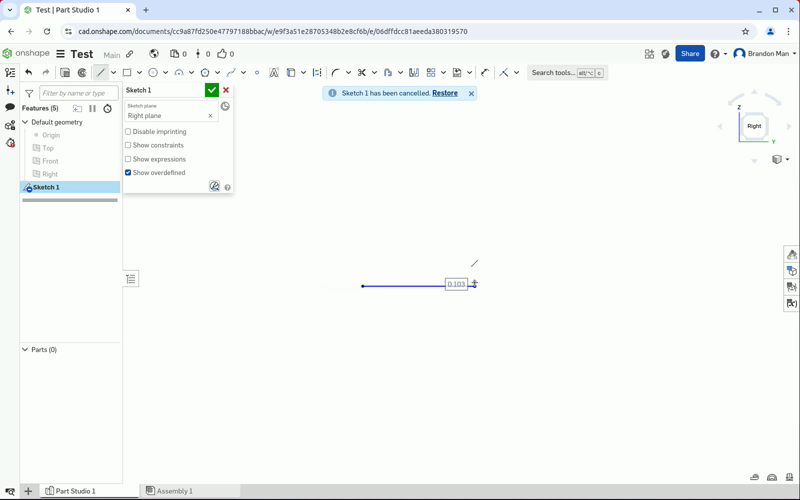
scroll(-6)
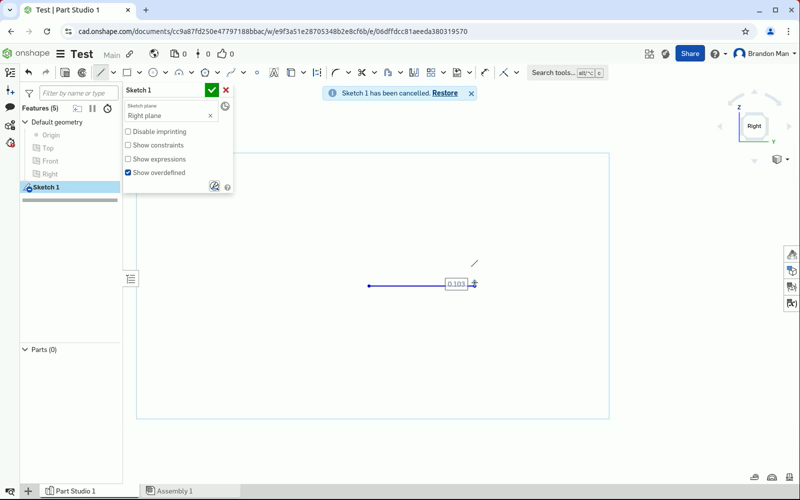
scroll(-6)
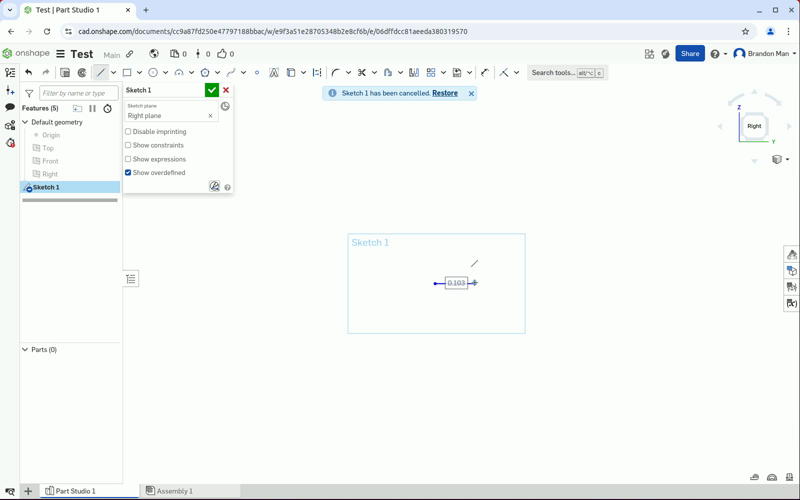
scroll(-6)
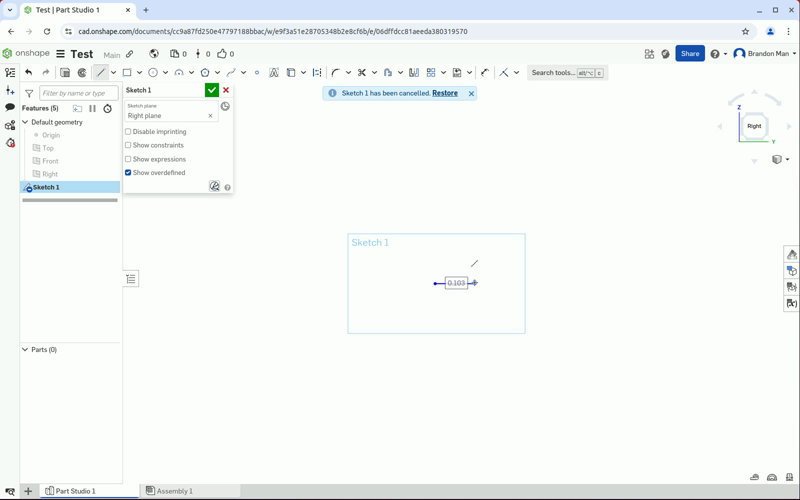
scroll(-6)
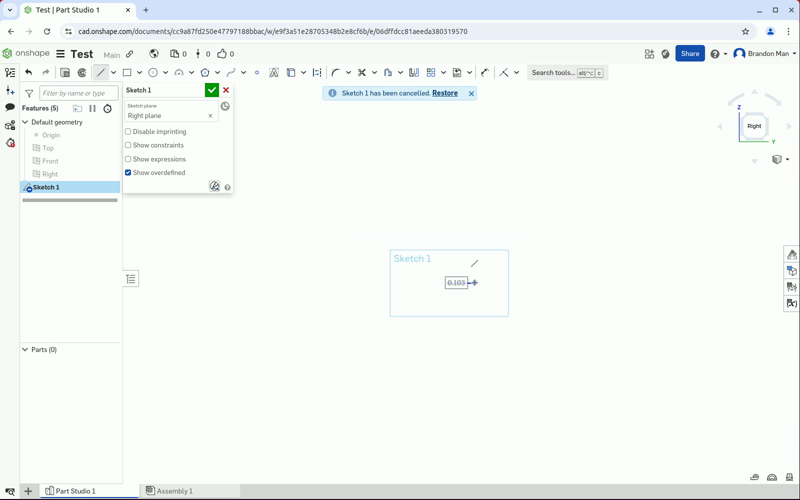
scroll(-6)
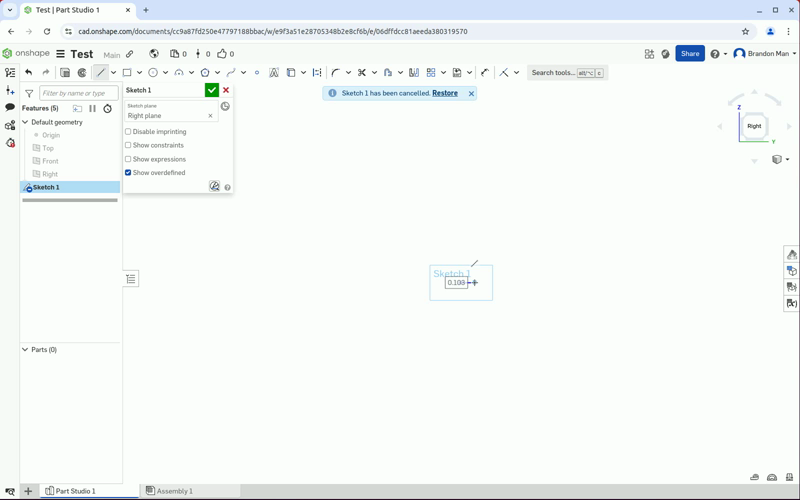
key_up(shift)
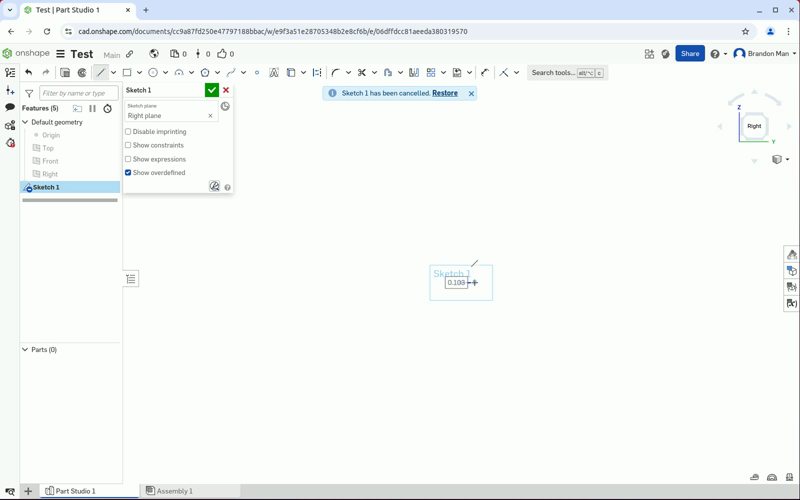
key_down(shift)
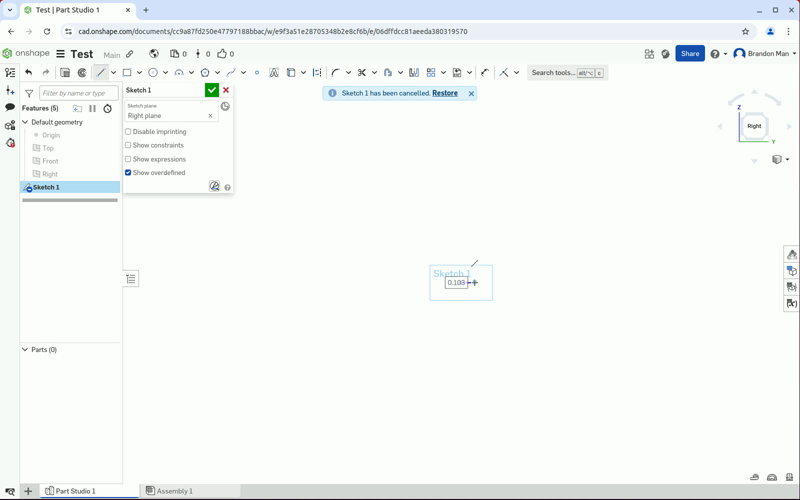
mouse_move(504, 282)
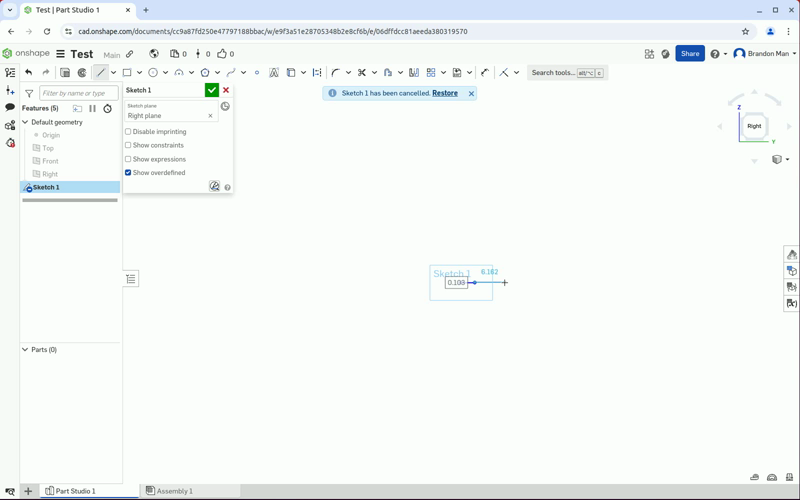
mouse_move(461, 282)
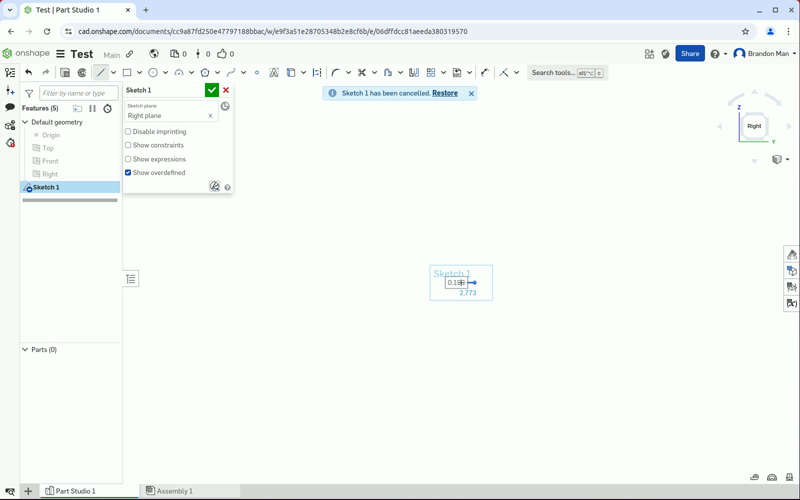
scroll(6)
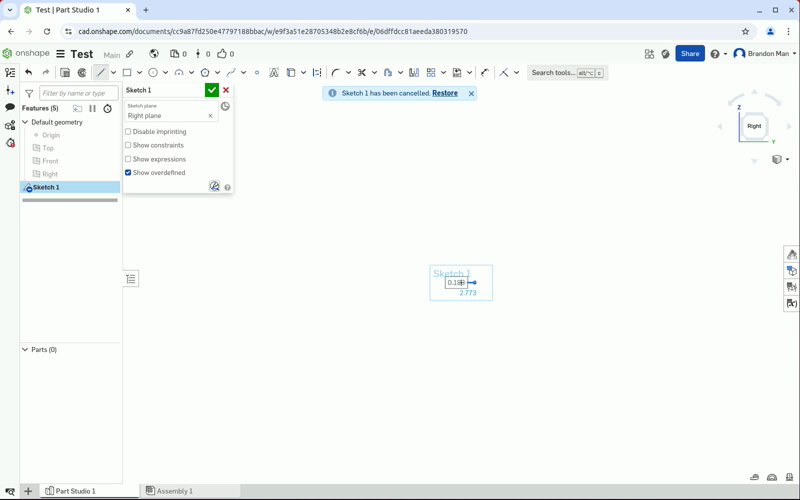
scroll(6)
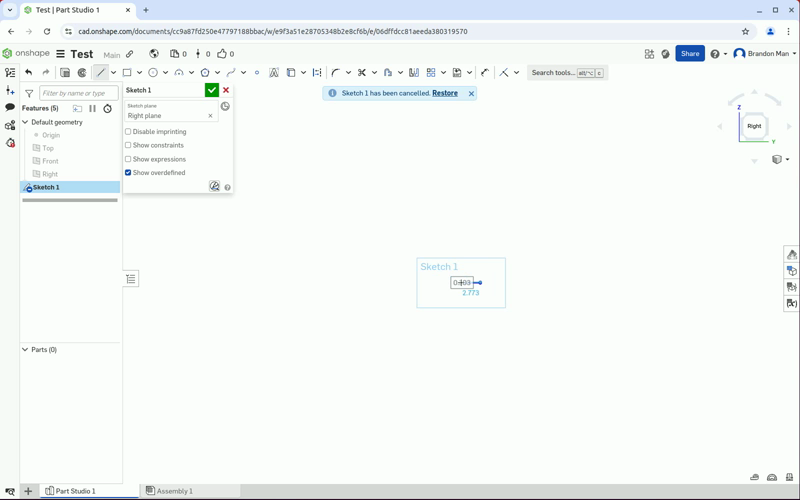
scroll(6)
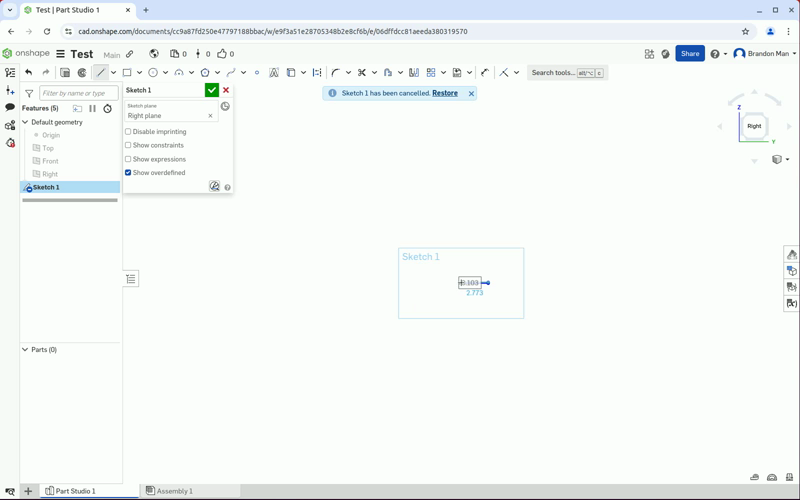
scroll(6)
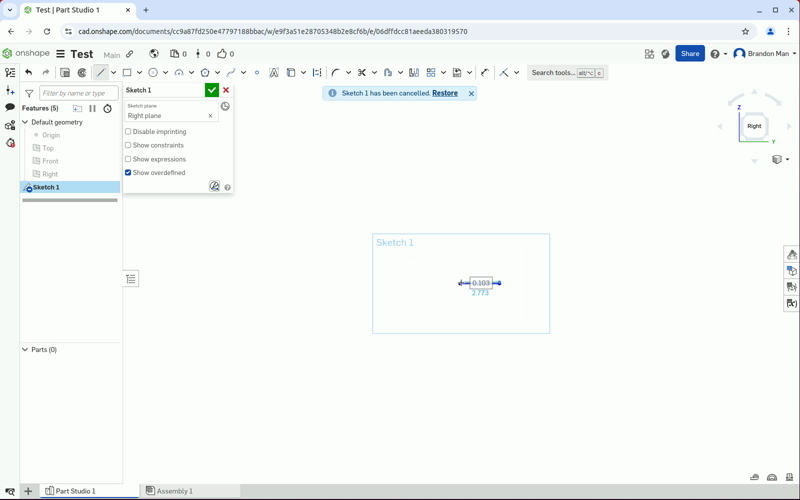
scroll(6)
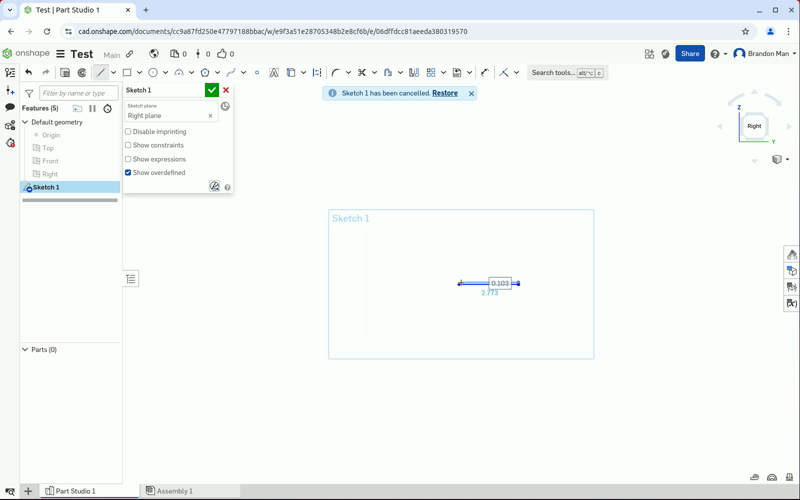
scroll(6)
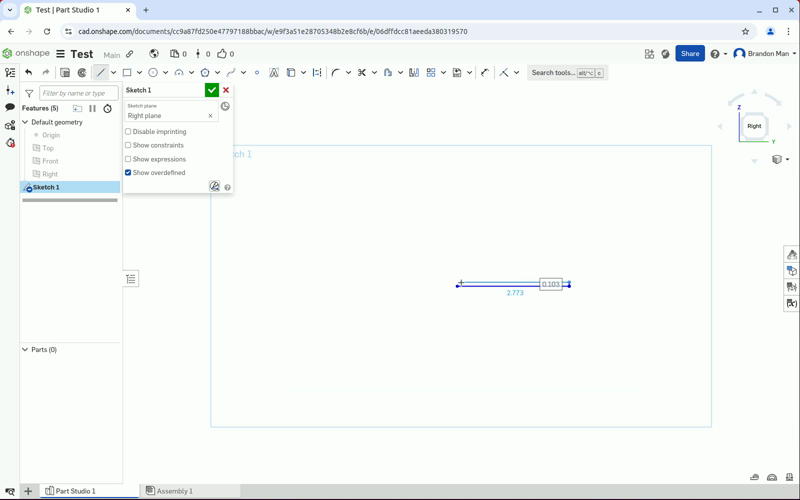
scroll(6)
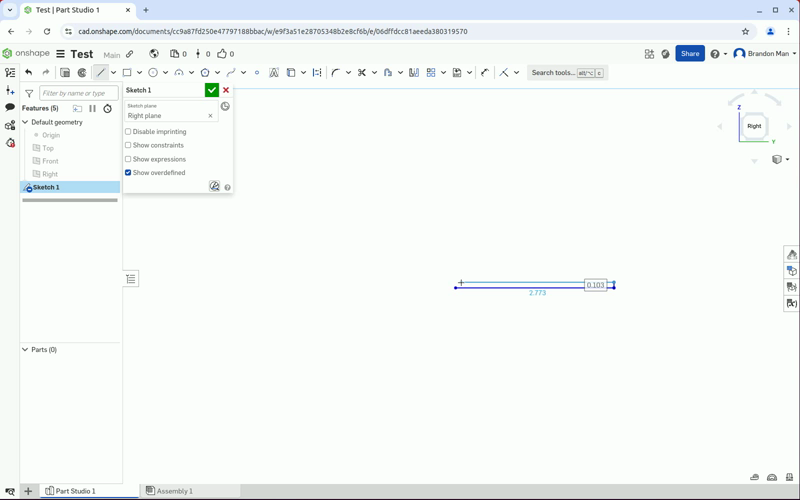
click(461, 282)
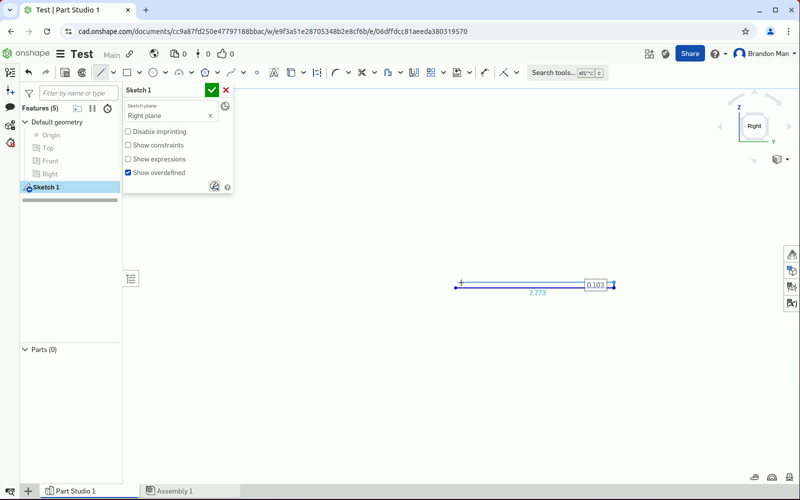
scroll(-6)
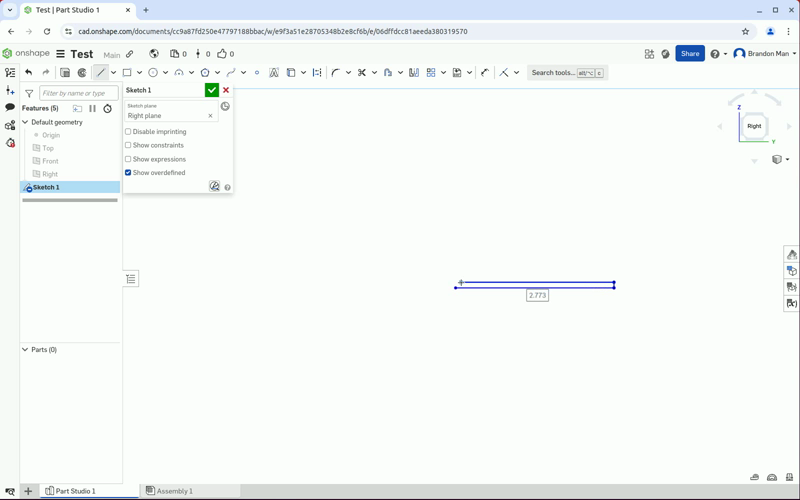
scroll(-6)
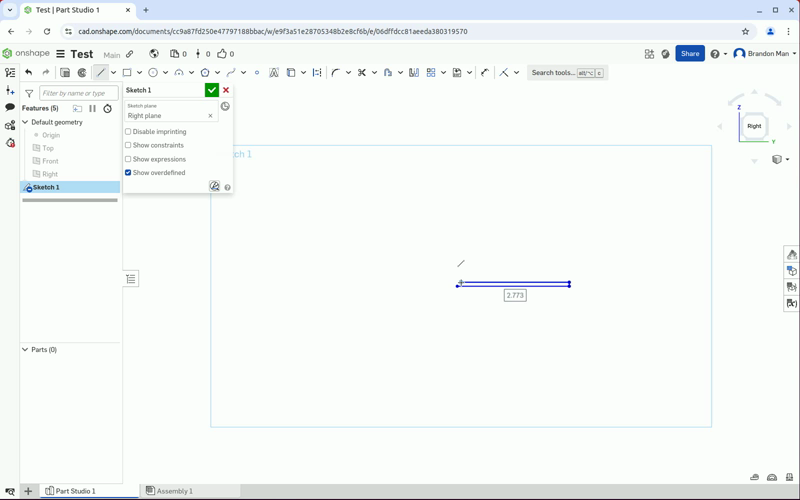
scroll(-6)
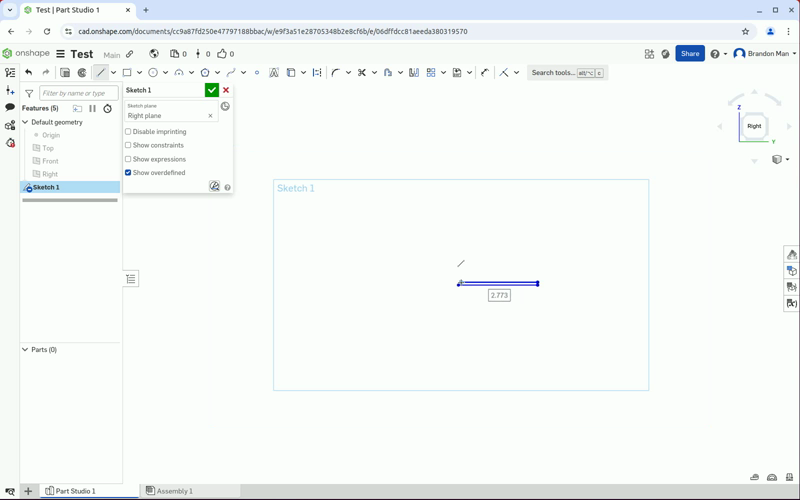
scroll(-6)
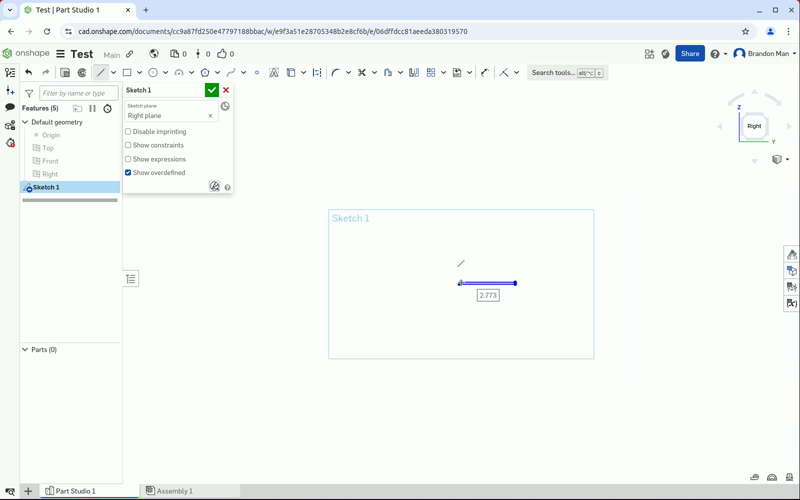
scroll(-6)
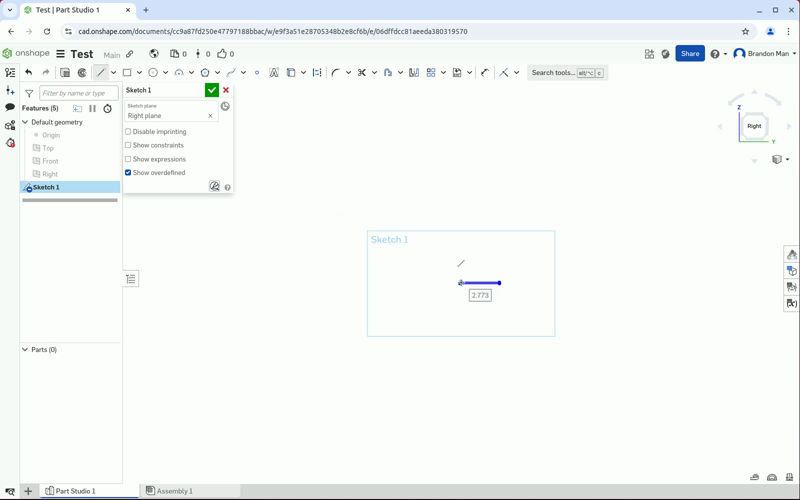
scroll(-6)
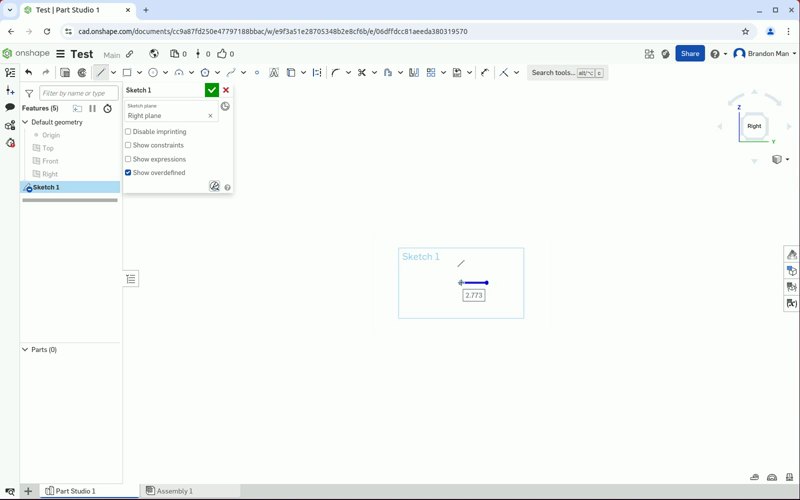
scroll(-6)
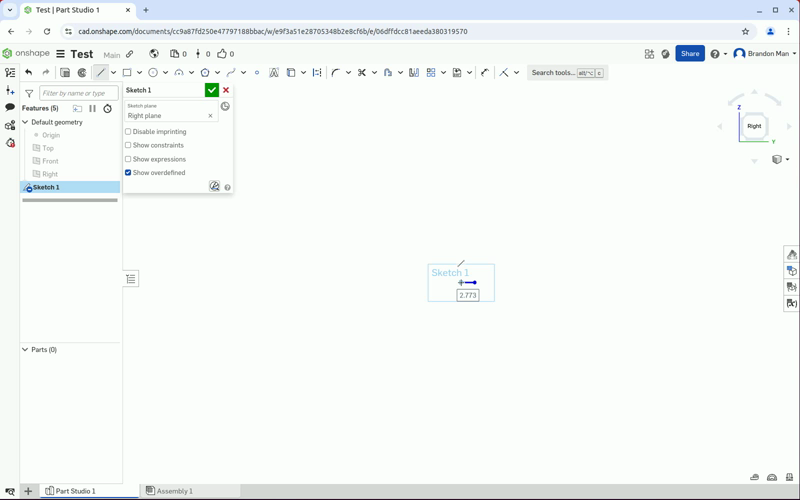
key_up(shift)
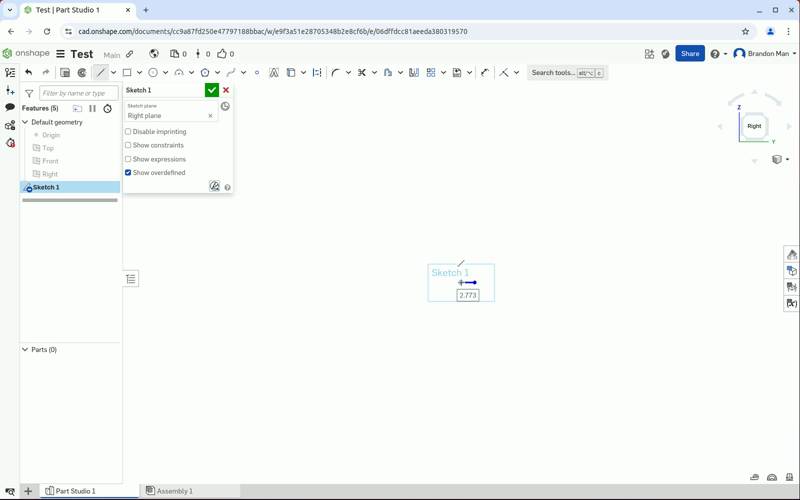
key_down(shift)
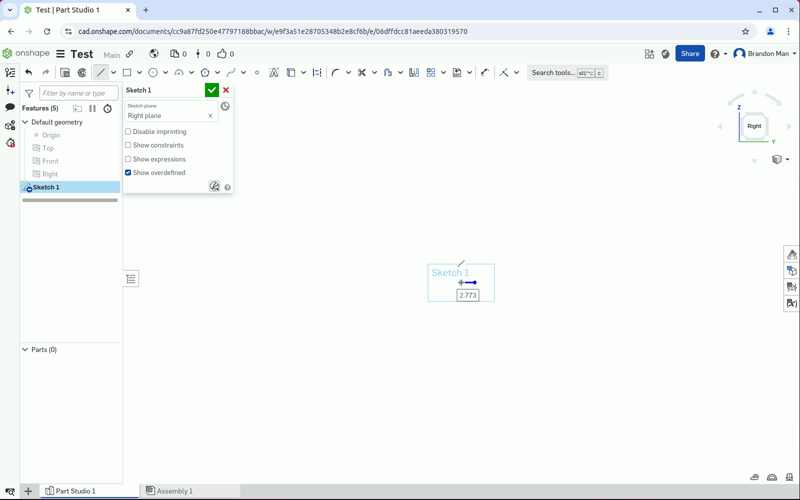
mouse_move(491, 282)
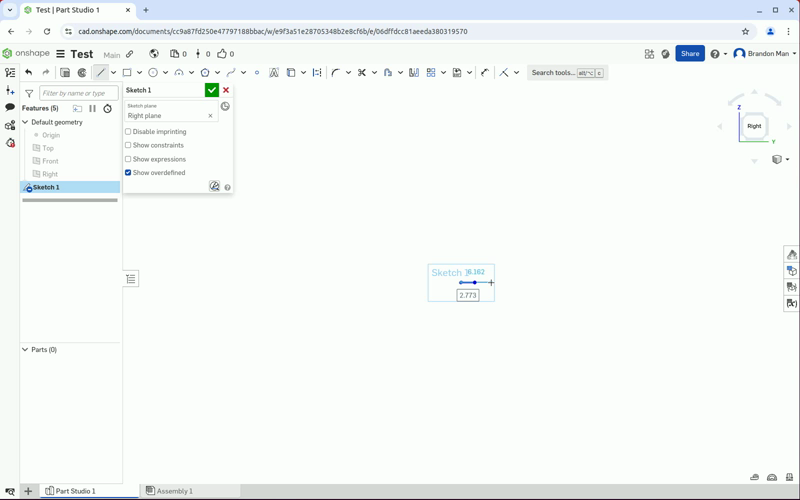
mouse_move(461, 272)
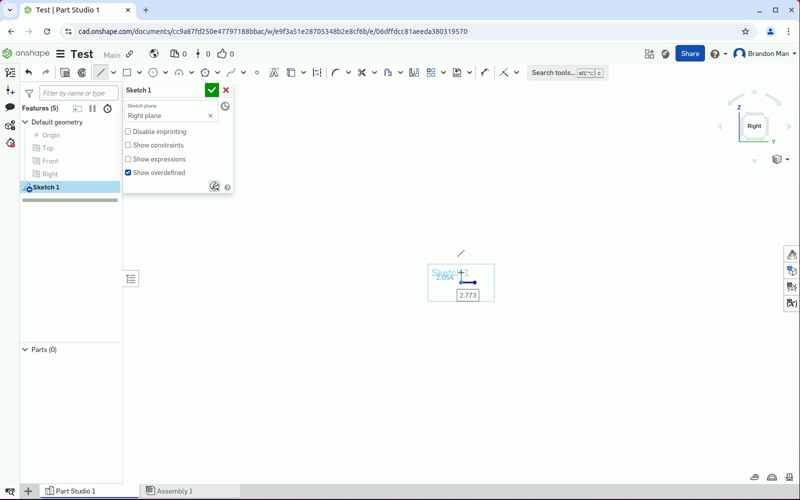
click(461, 272)
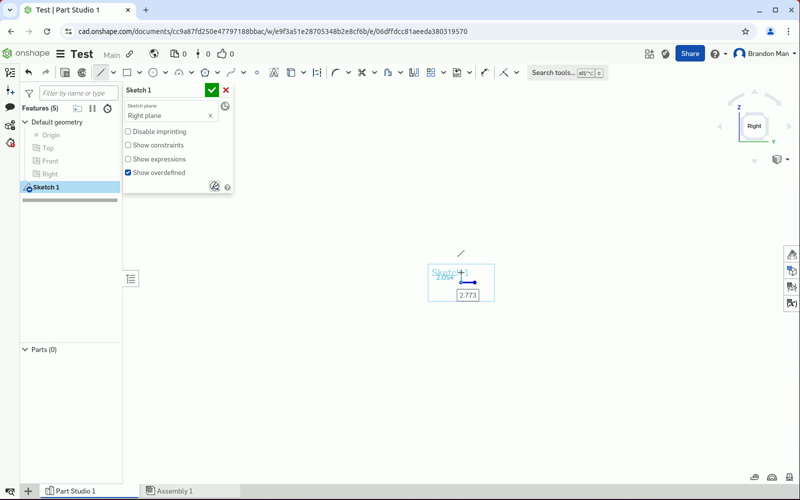
key_up(shift)
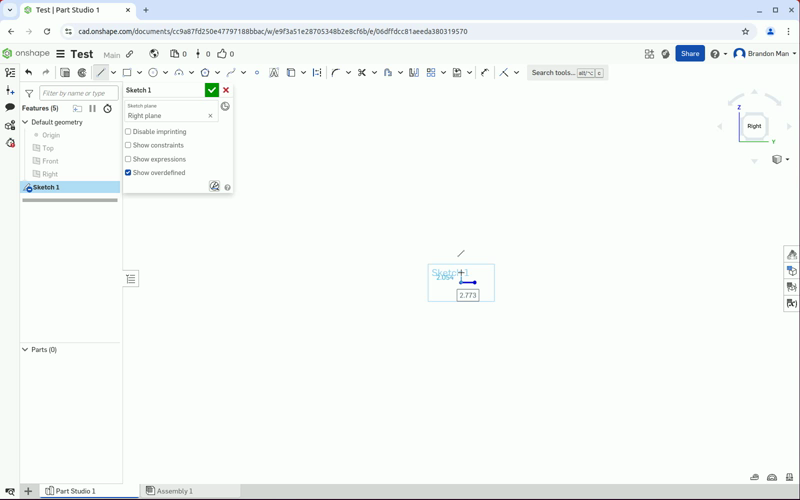
key_down(shift)
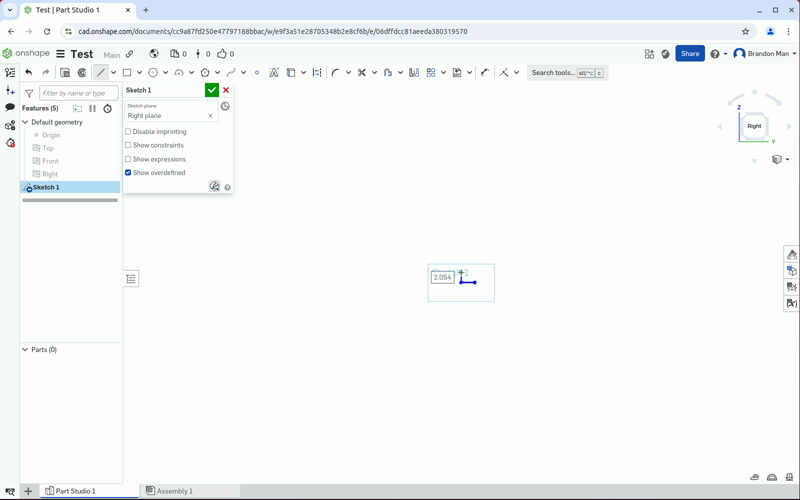
mouse_move(491, 272)
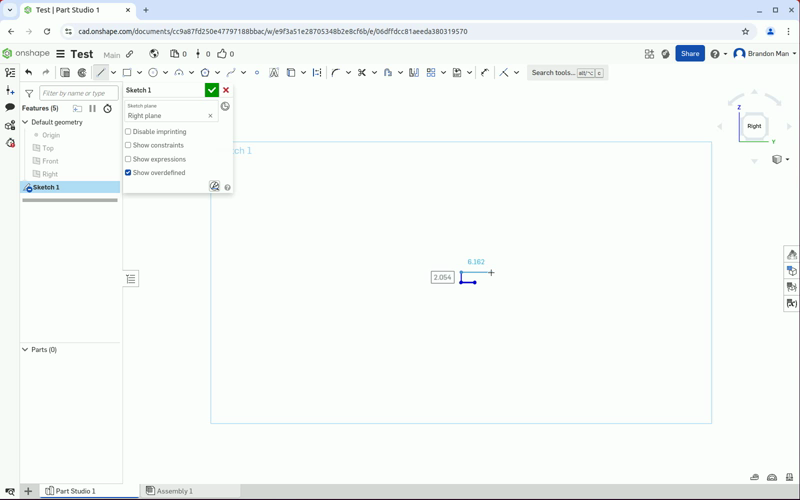
mouse_move(460, 272)
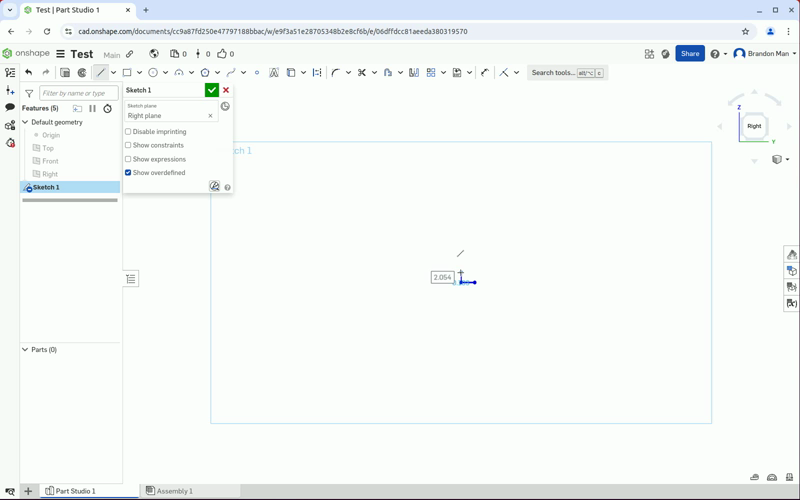
scroll(6)
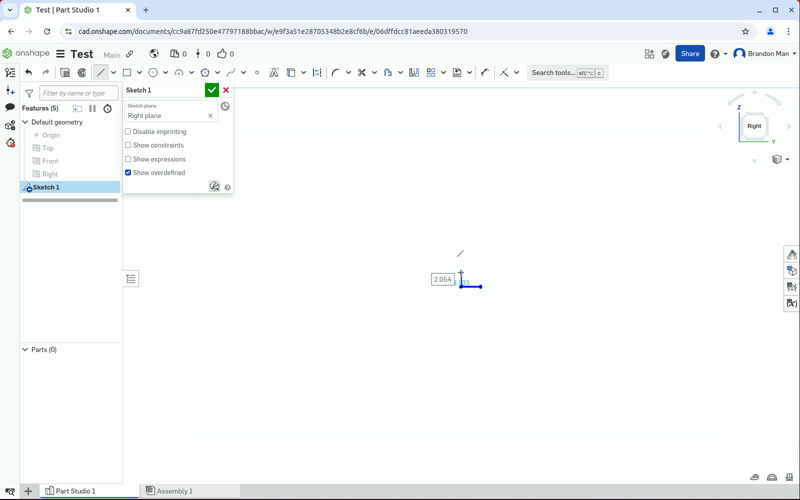
scroll(6)
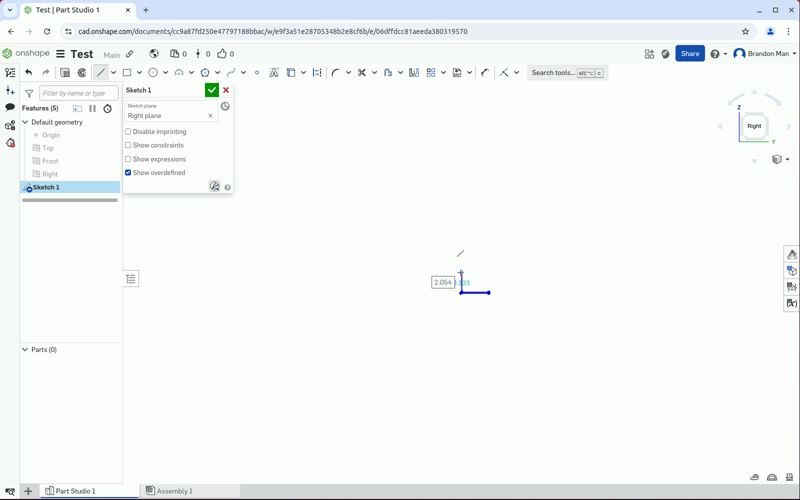
scroll(6)
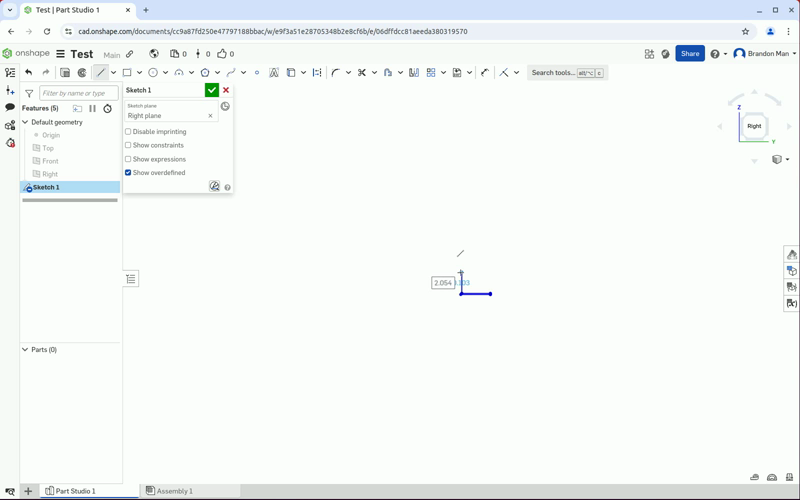
scroll(6)
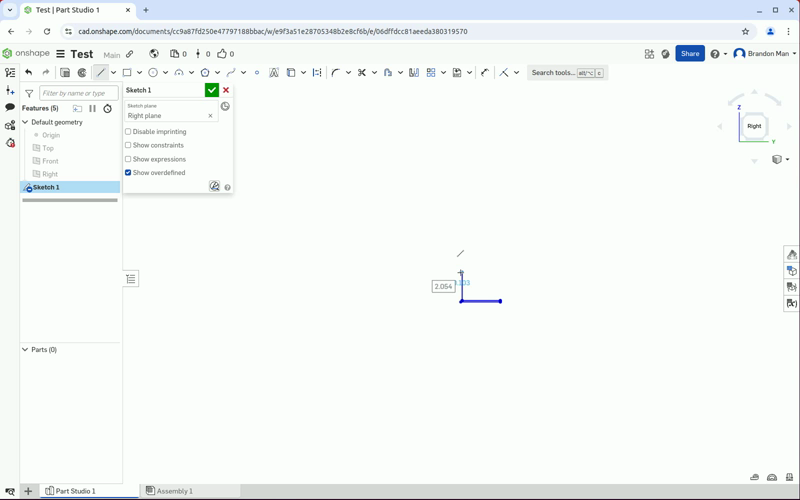
scroll(6)
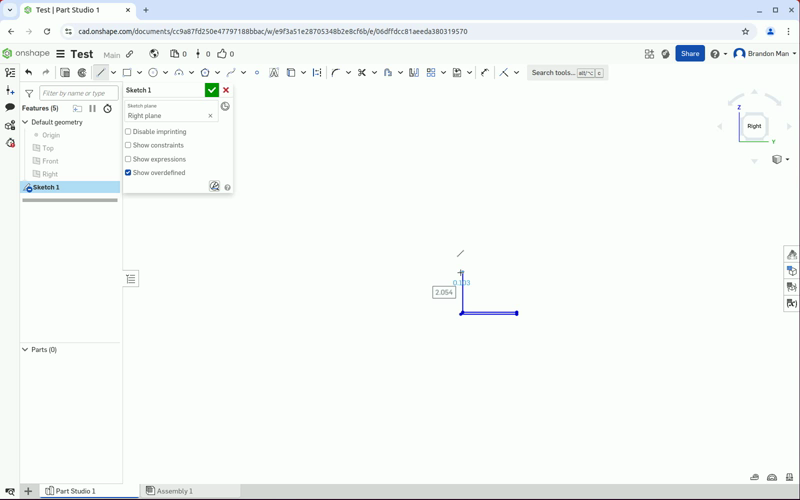
scroll(6)
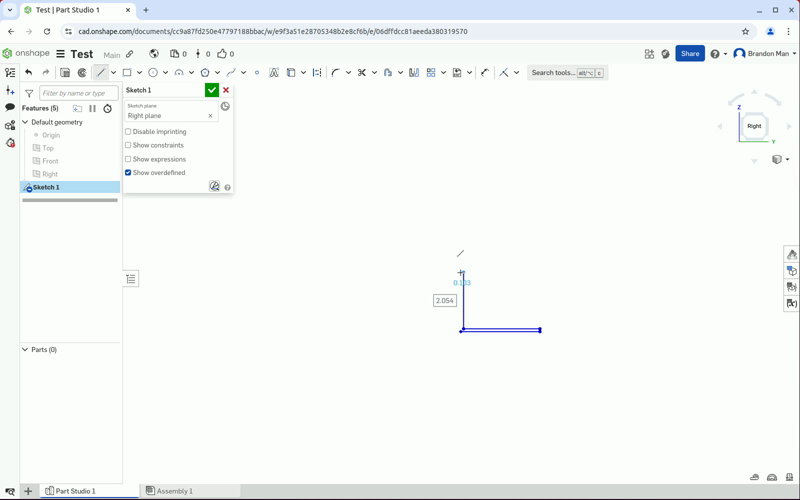
scroll(6)
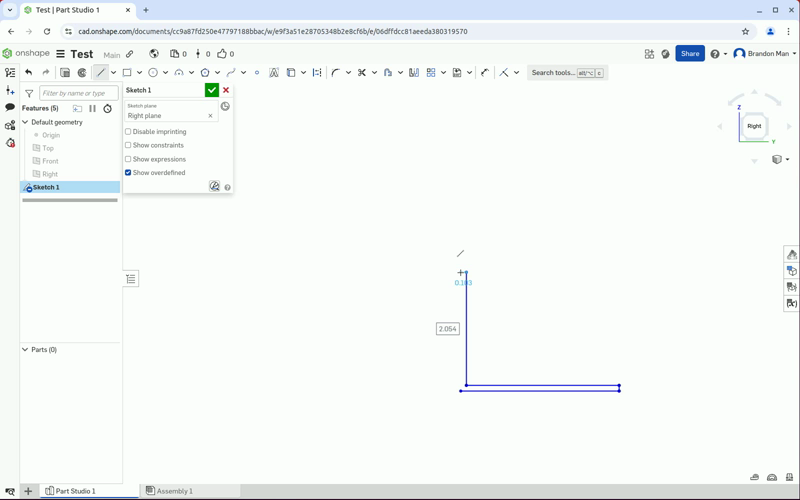
click(460, 272)
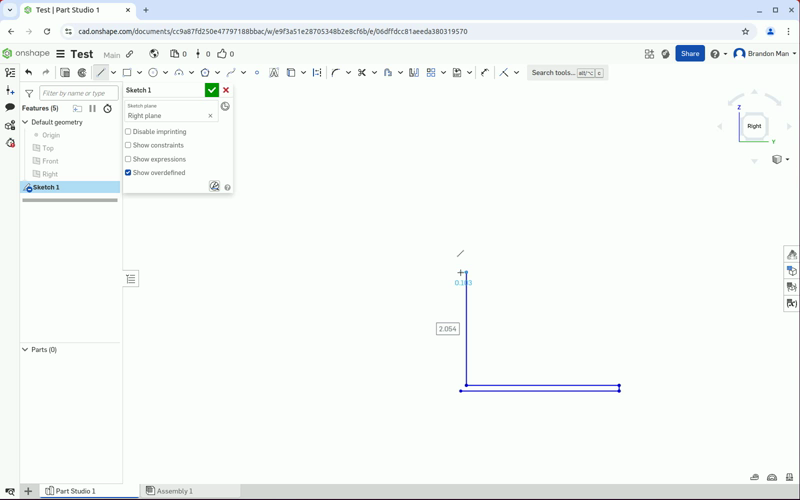
scroll(-6)
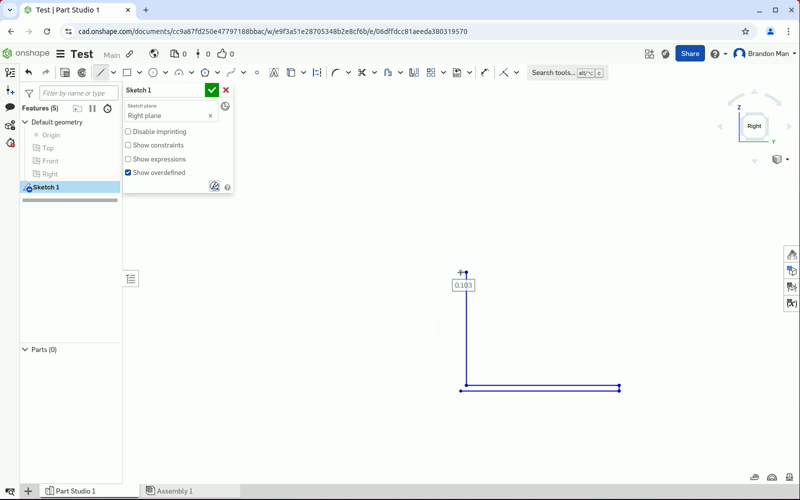
scroll(-6)
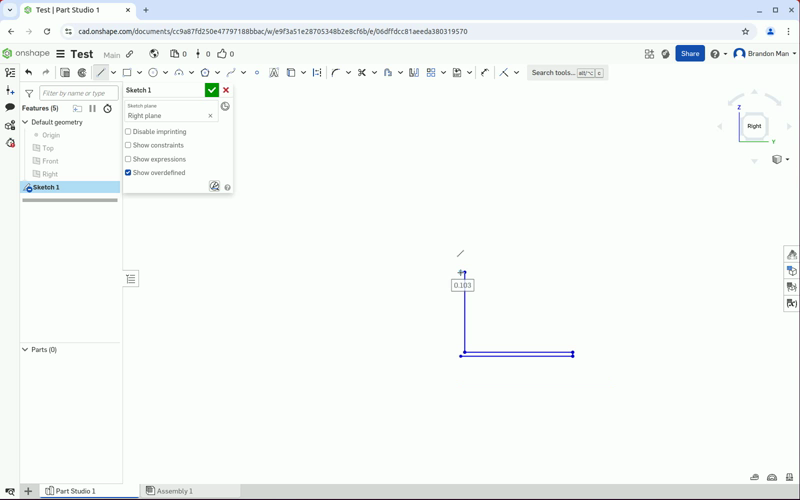
scroll(-6)
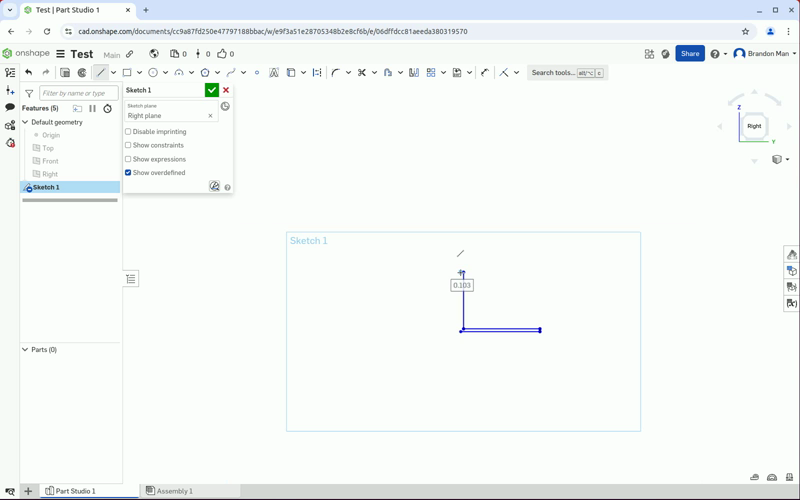
scroll(-6)
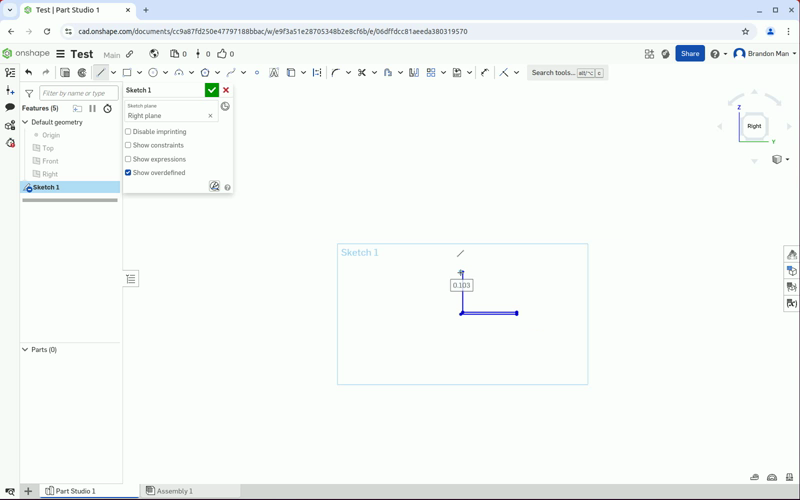
scroll(-6)
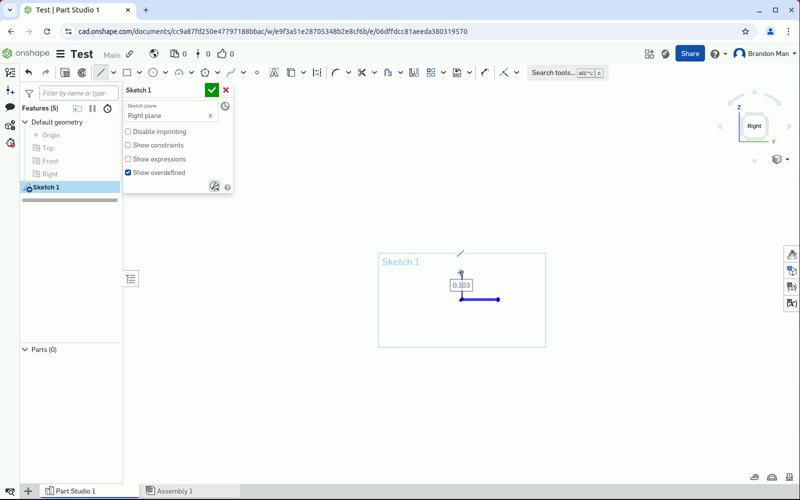
scroll(-6)
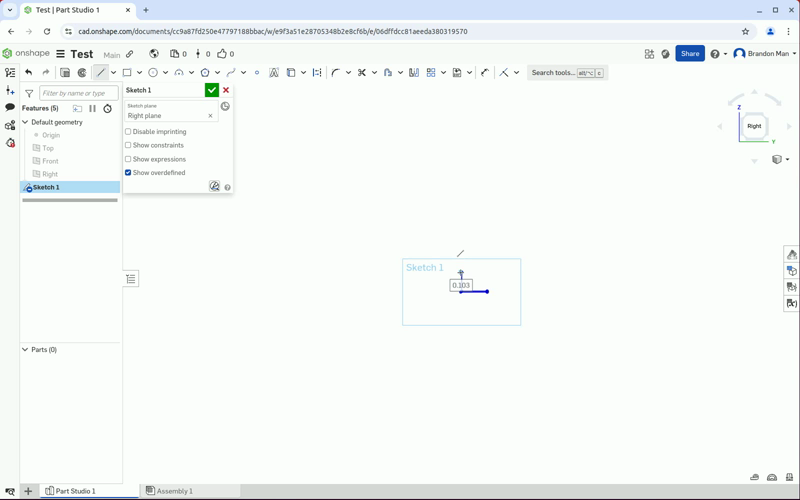
scroll(-6)
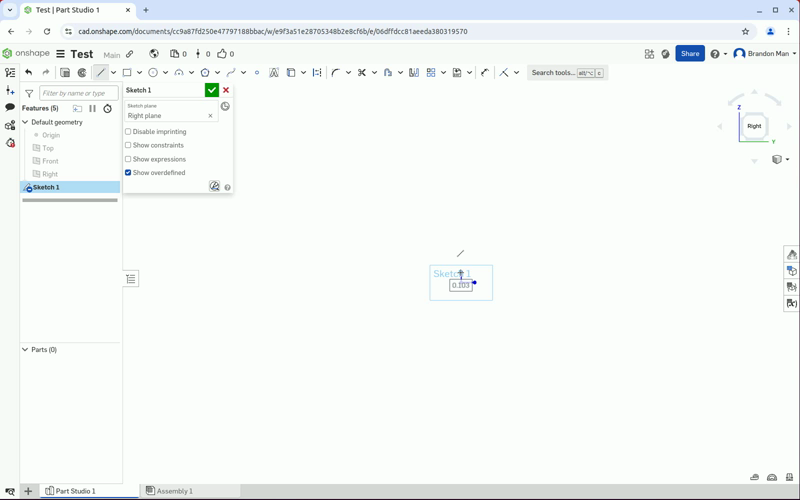
key_up(shift)
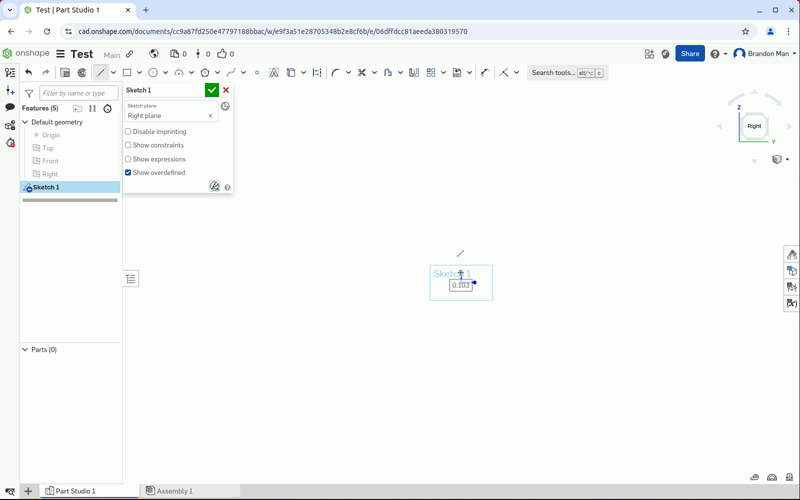
mouse_move(490, 272)
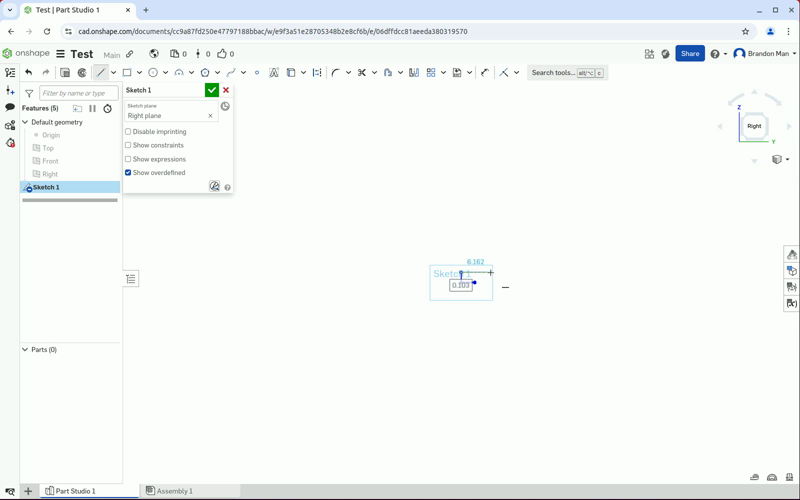
key_down(shift)
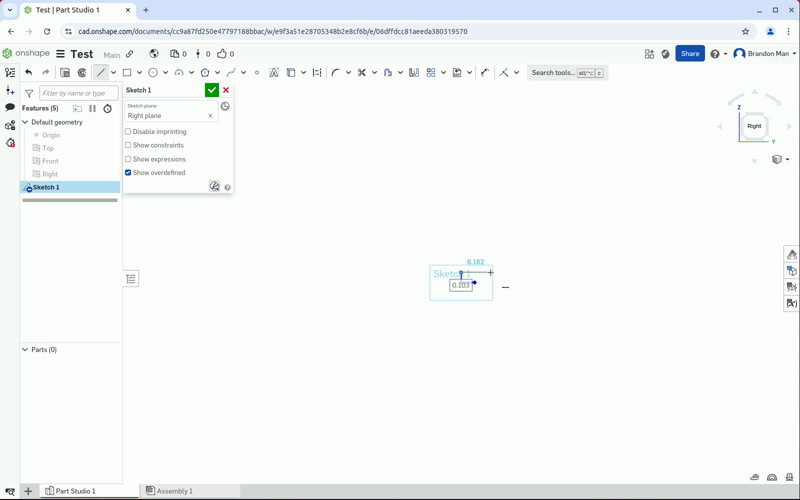
mouse_move(460, 282)
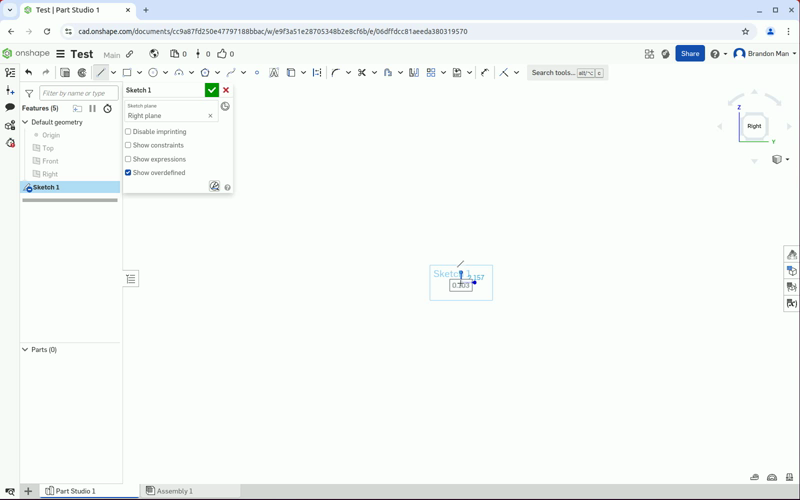
scroll(6)
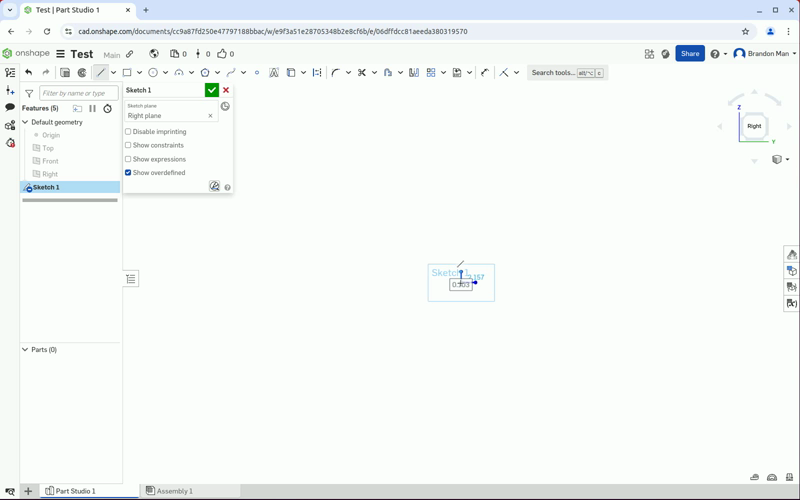
scroll(6)
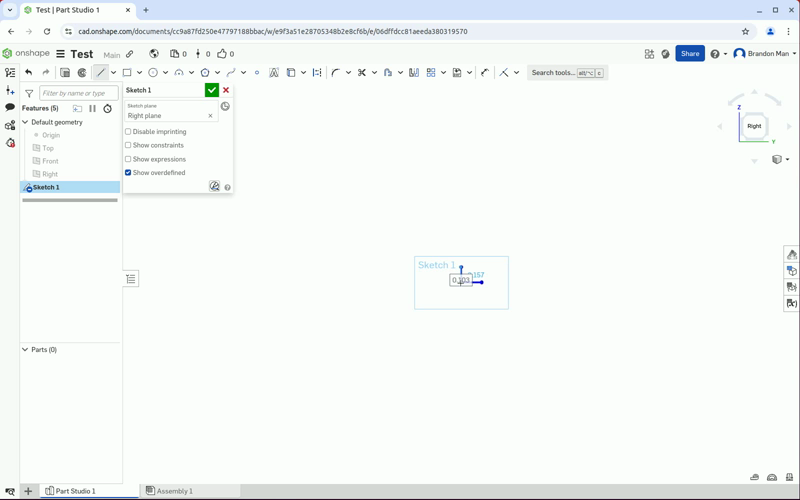
scroll(6)
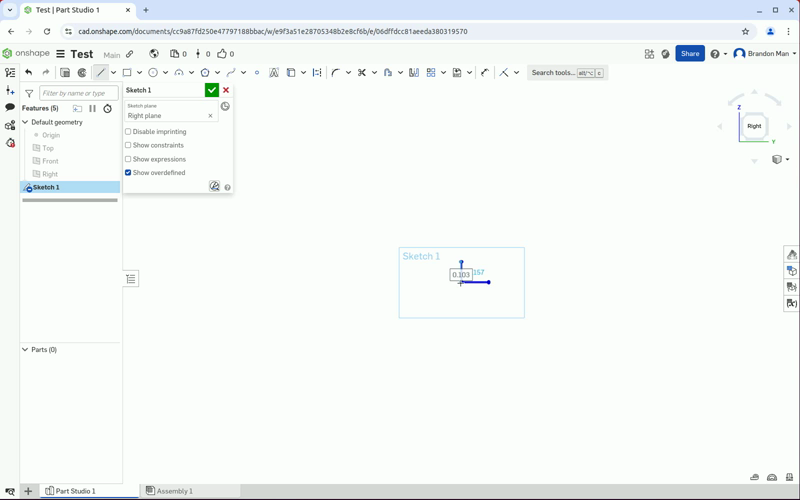
scroll(6)
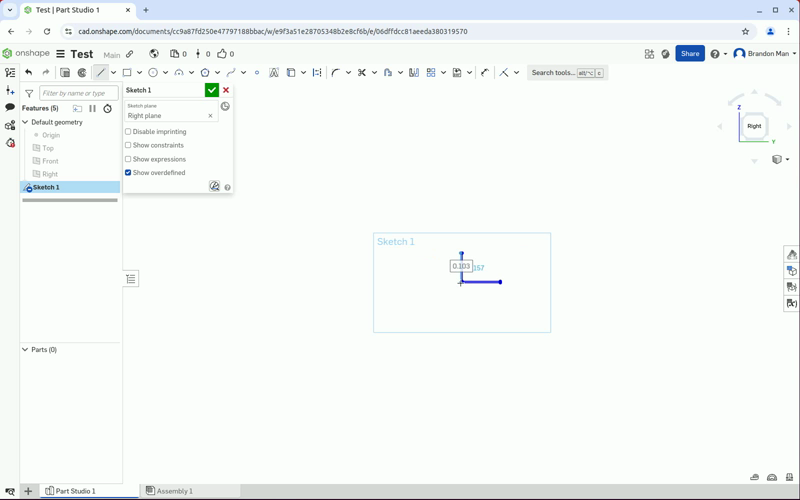
scroll(6)
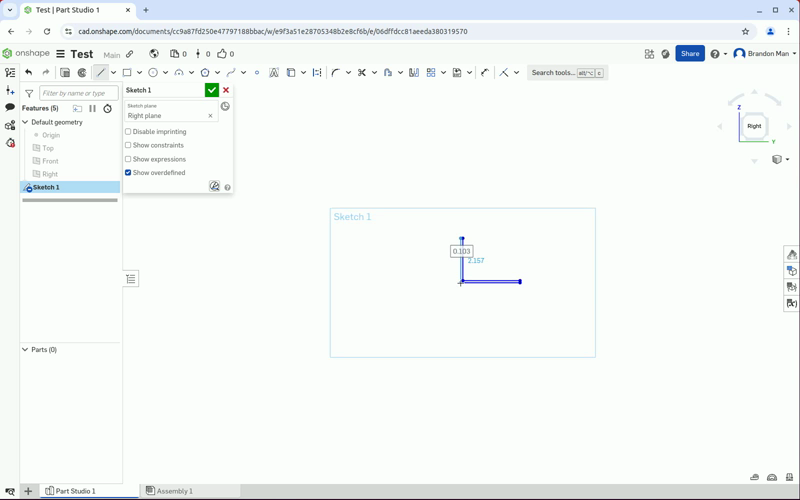
scroll(6)
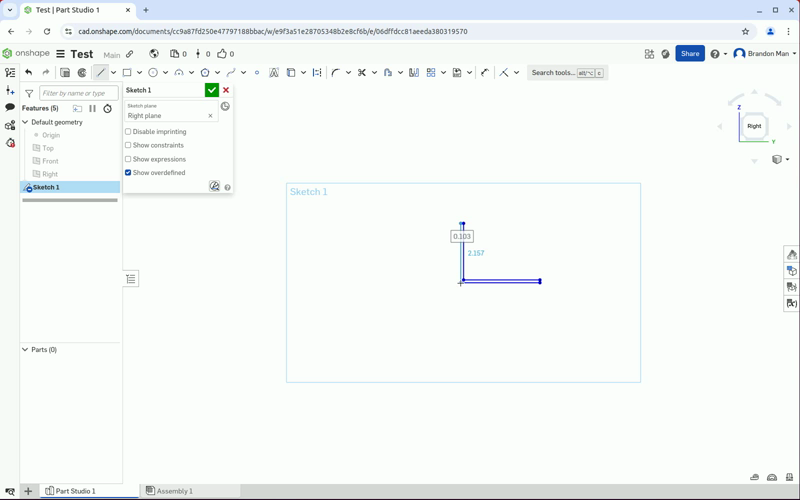
scroll(6)
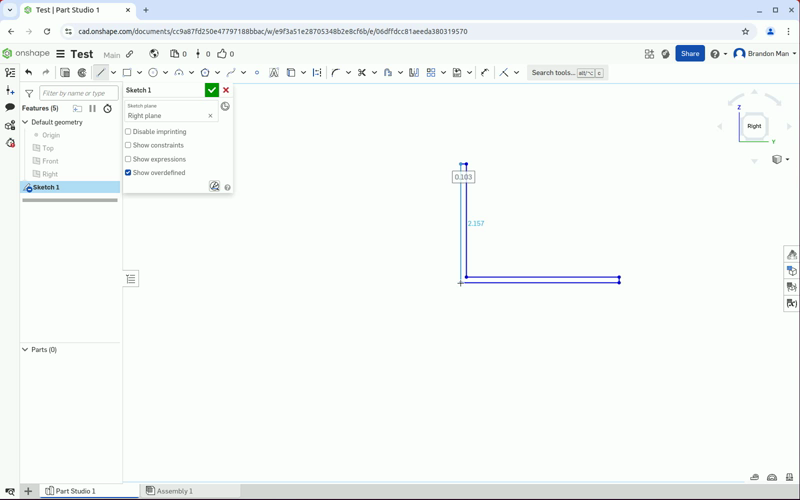
key_up(shift)
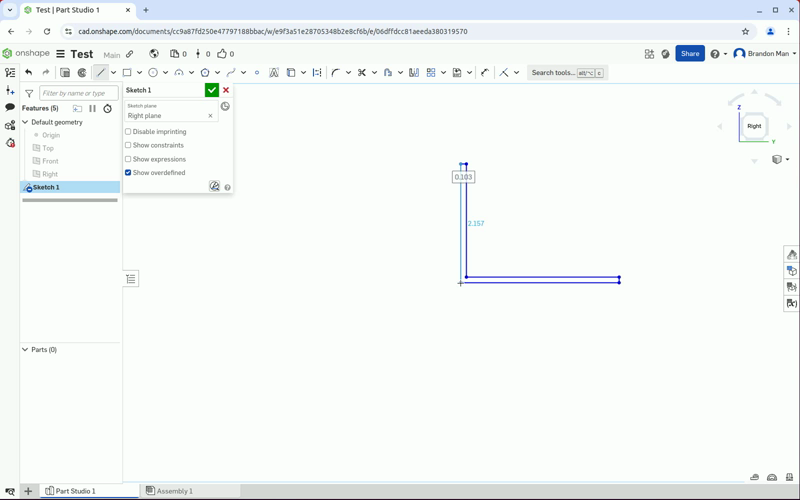
click(460, 282)
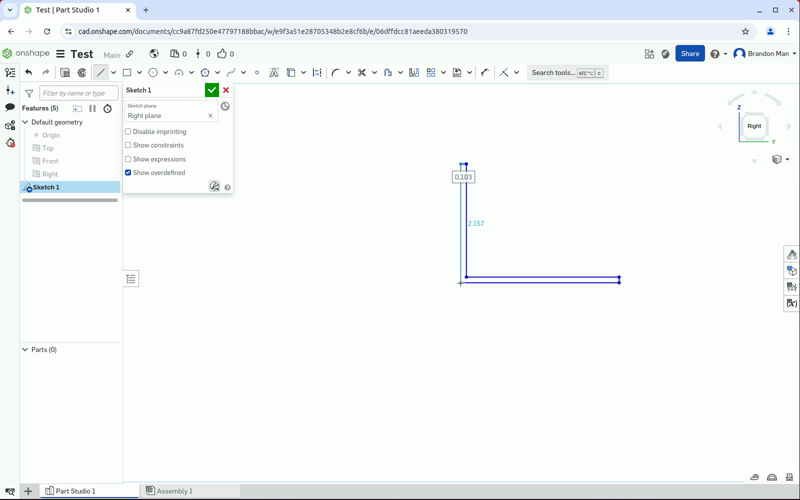
scroll(-6)
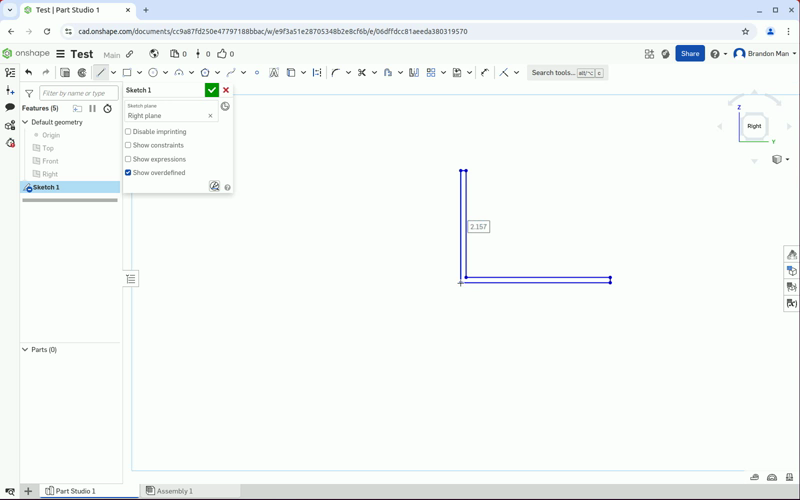
scroll(-6)
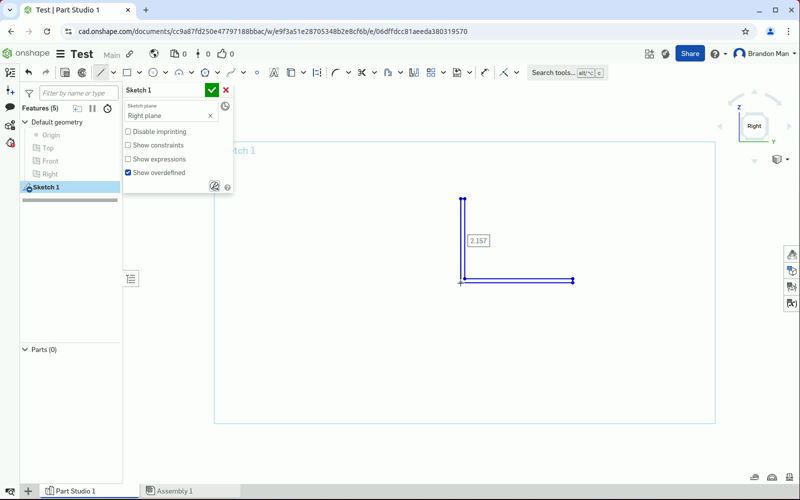
scroll(-6)
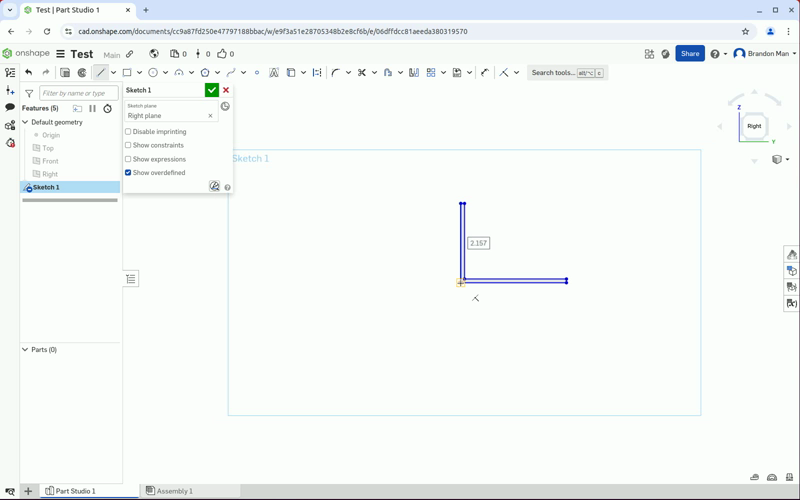
scroll(-6)
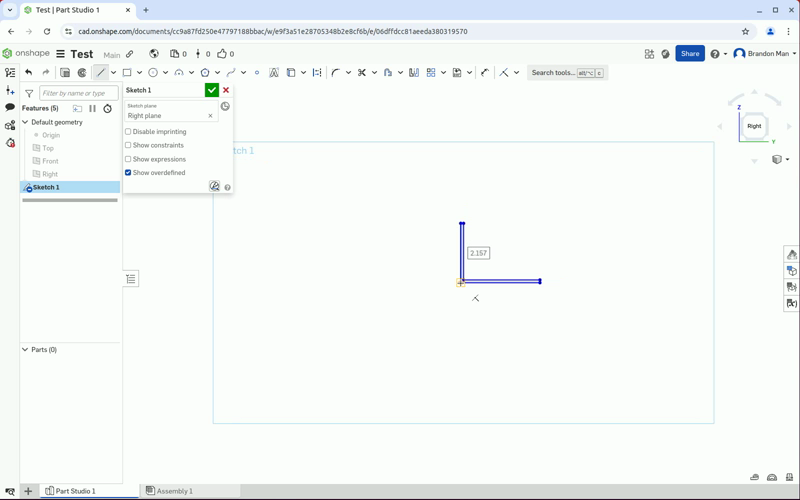
scroll(-6)
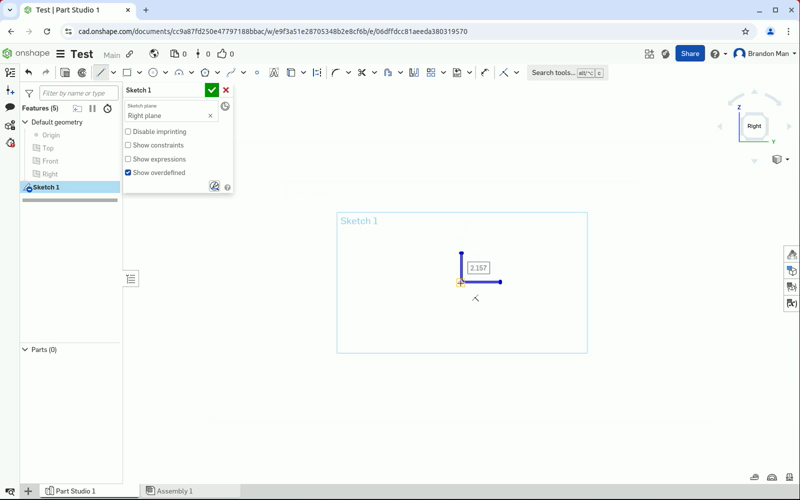
scroll(-6)
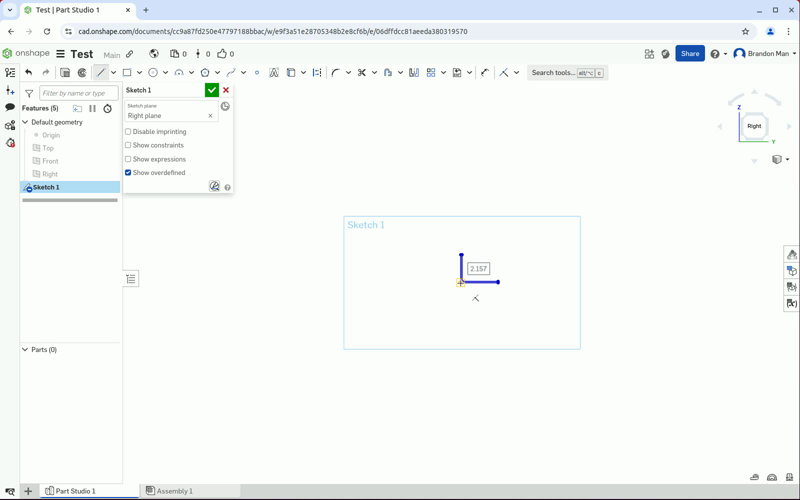
scroll(-6)
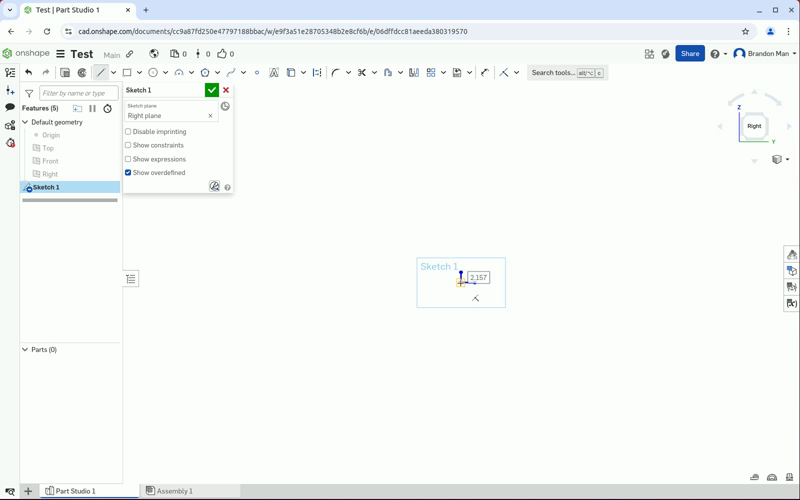
key(esc)
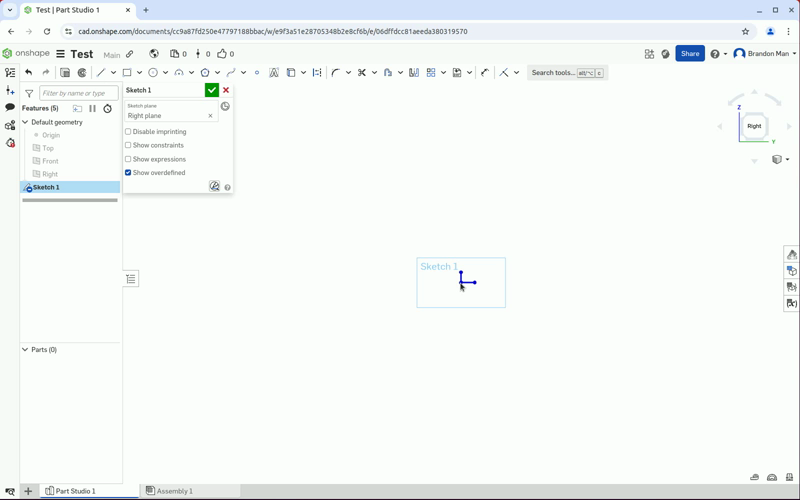
mouse_move(461, 280)
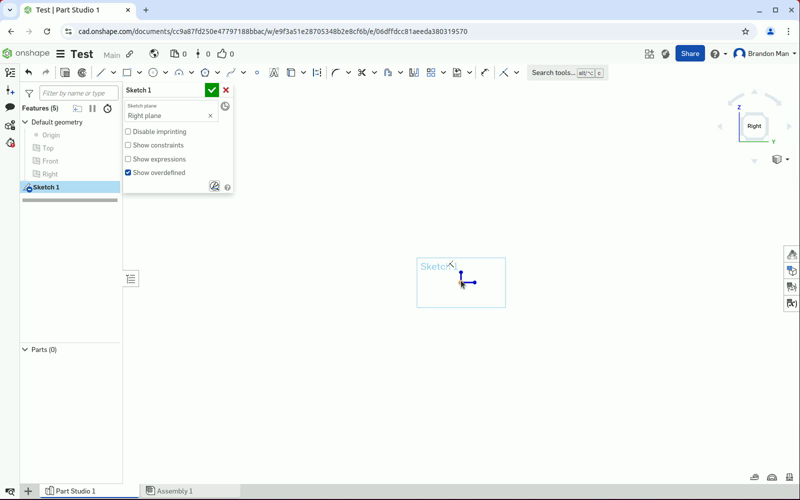
scroll(6)
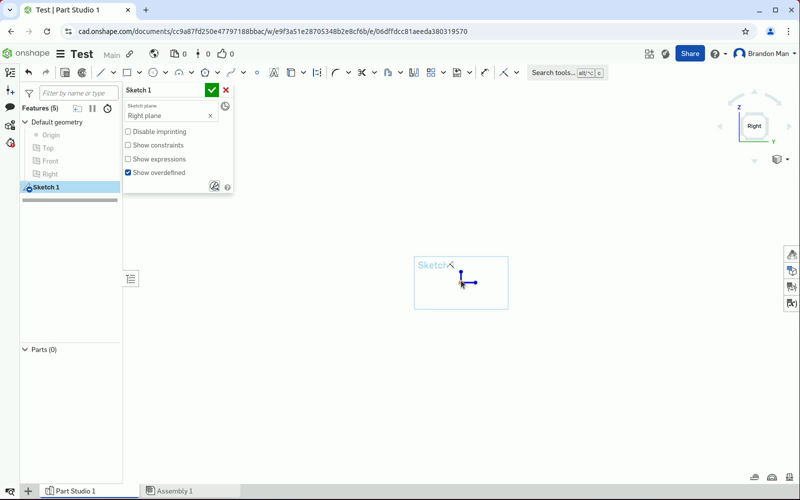
scroll(6)
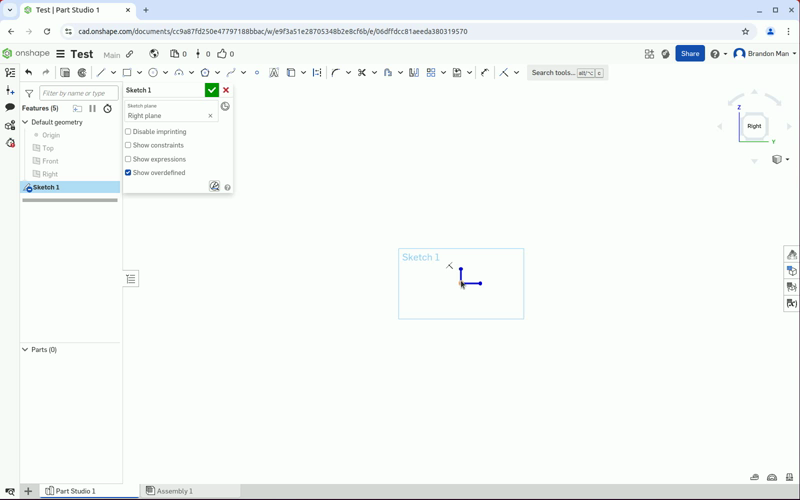
scroll(6)
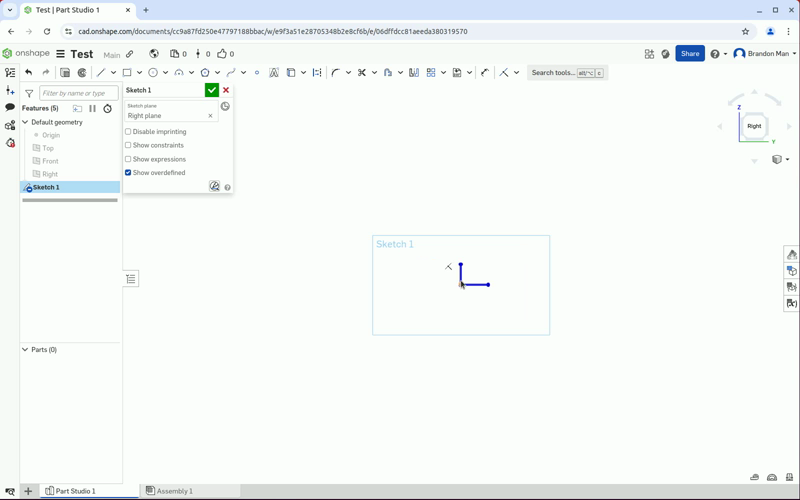
scroll(6)
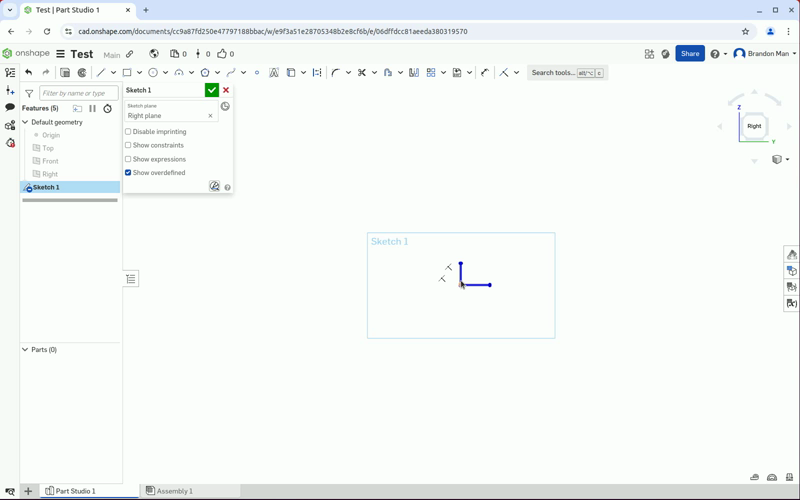
scroll(6)
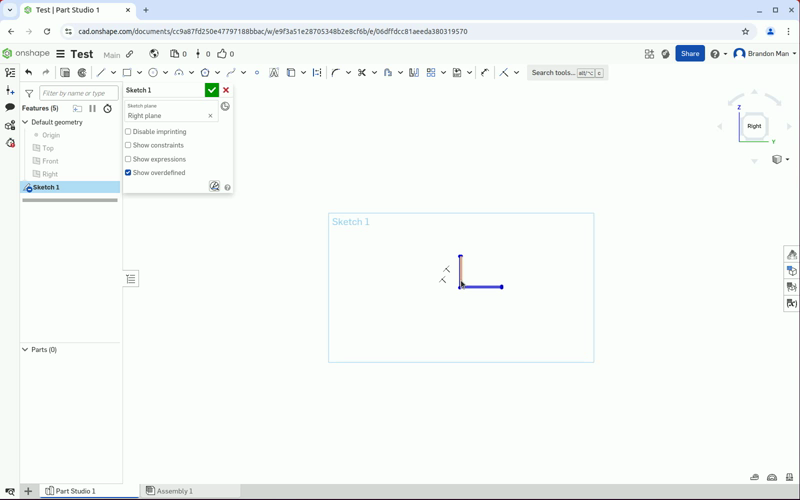
scroll(6)
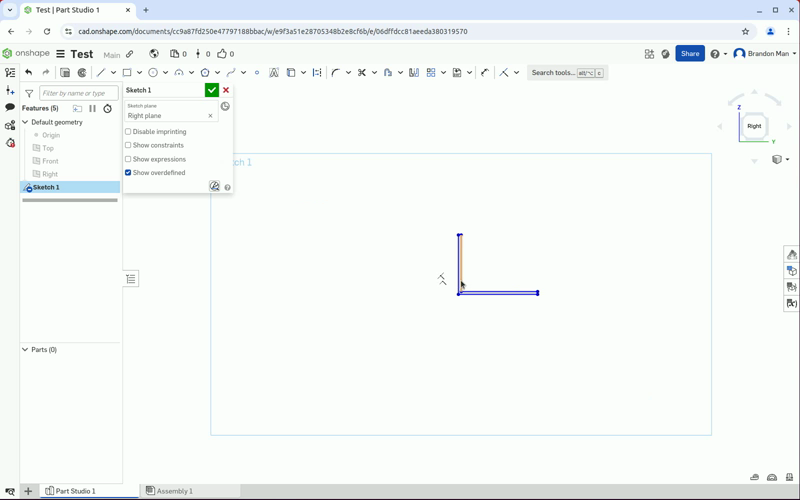
scroll(6)
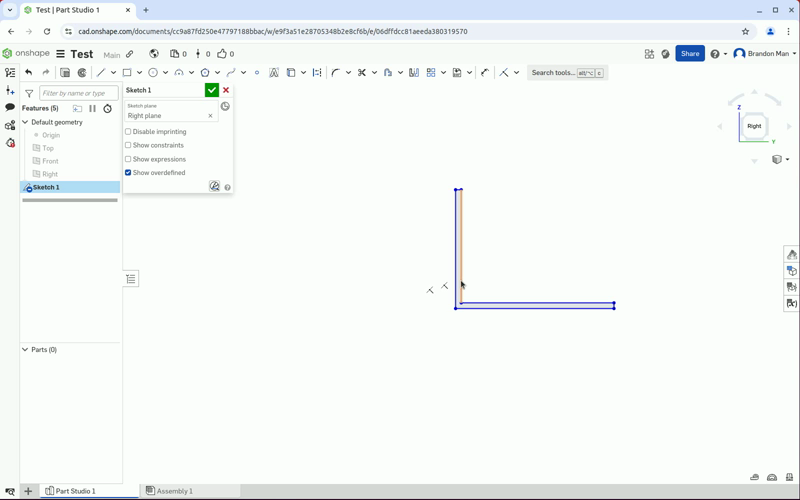
click(461, 280)
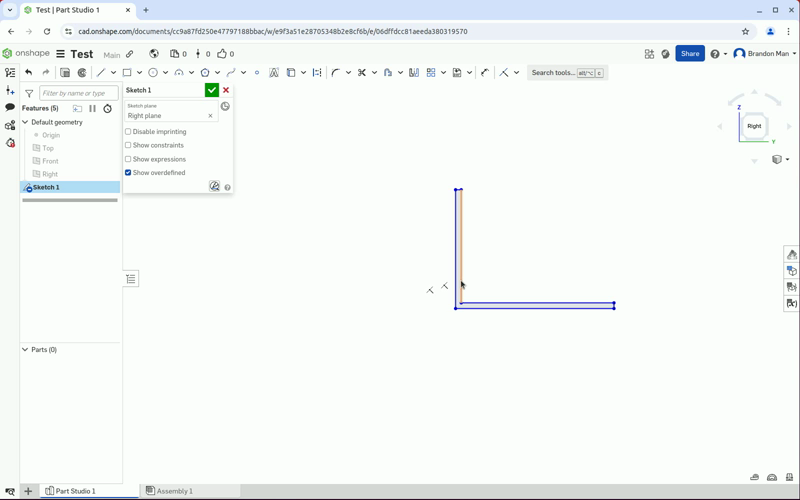
scroll(-6)
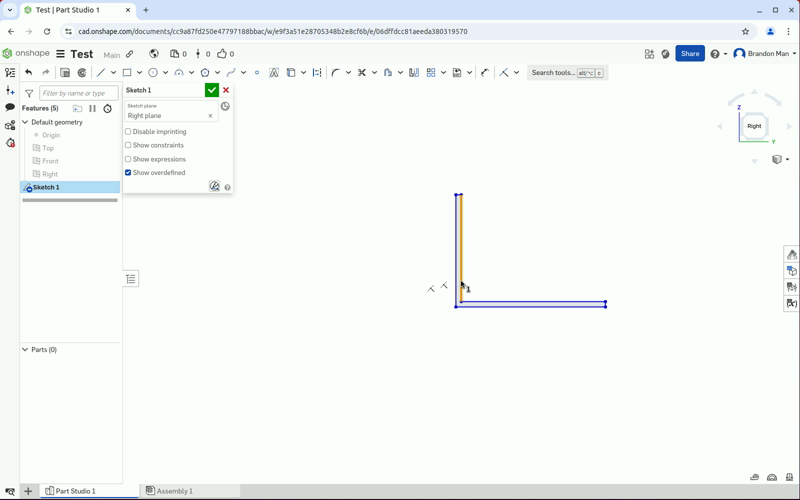
scroll(-6)
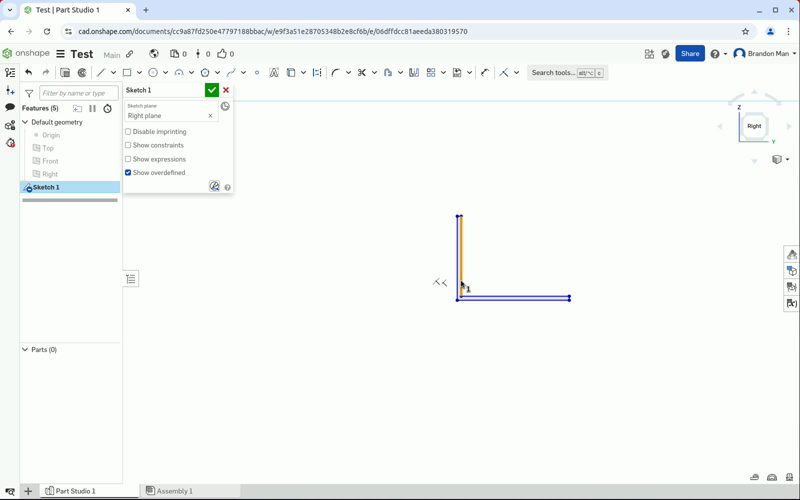
scroll(-6)
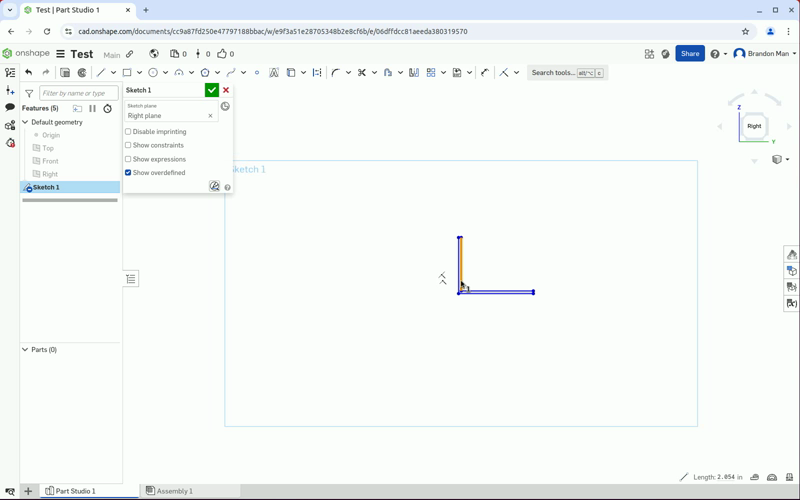
scroll(-6)
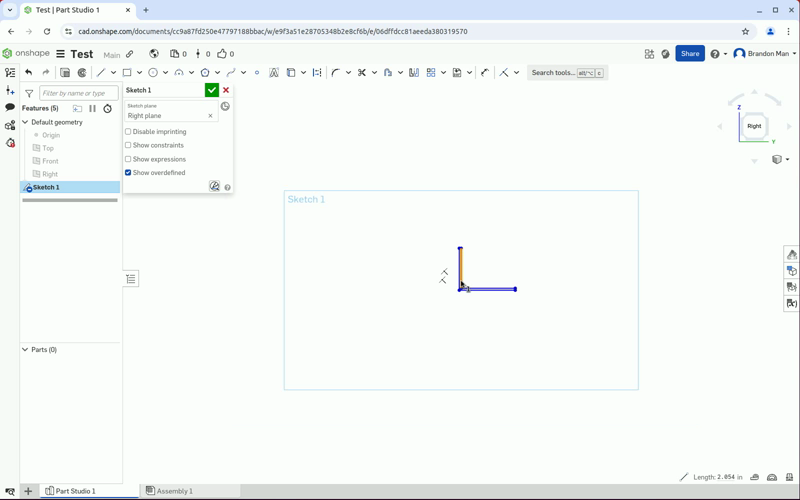
scroll(-6)
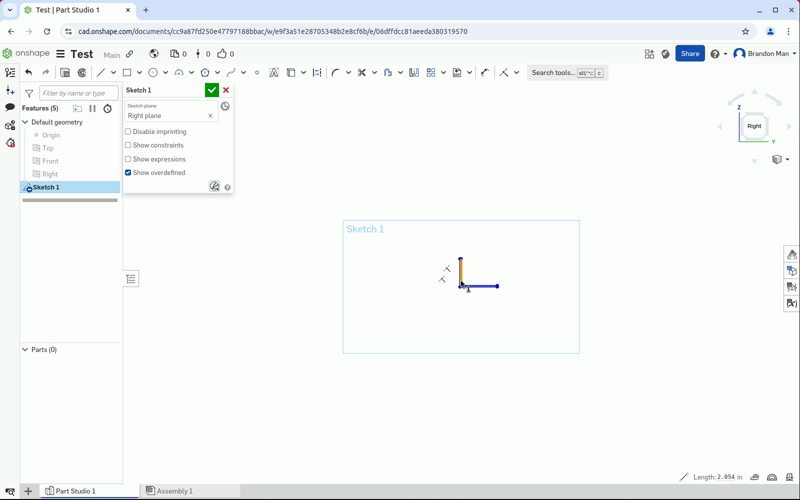
scroll(-6)
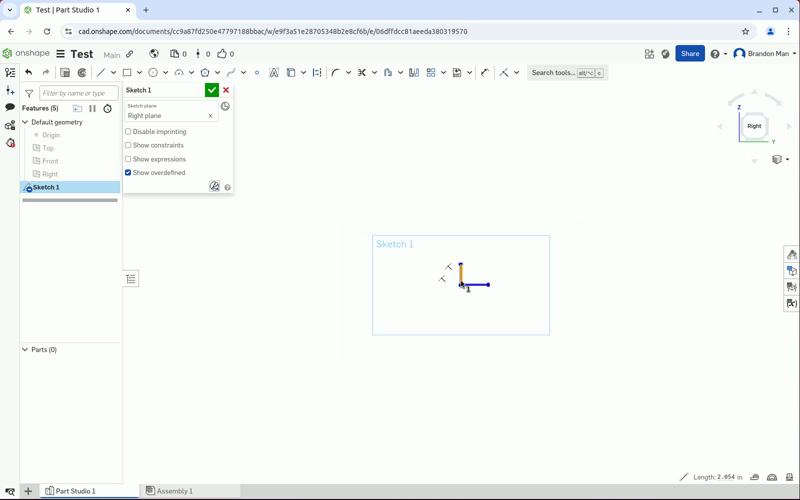
scroll(-6)
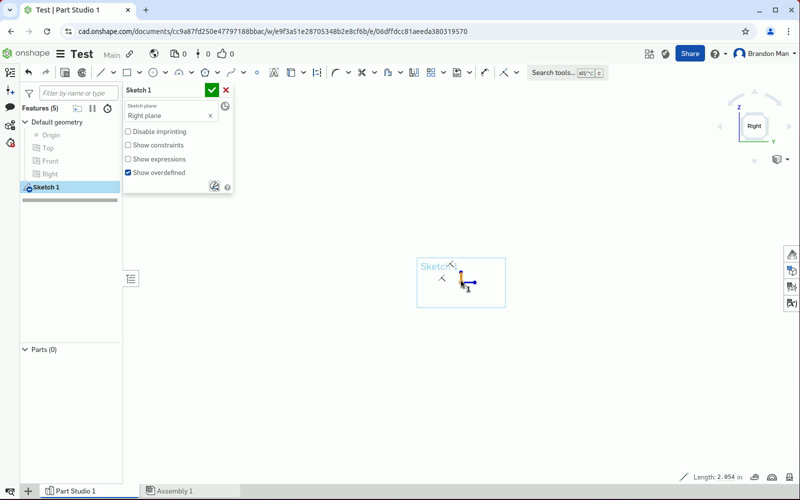
mouse_move(73, 352)
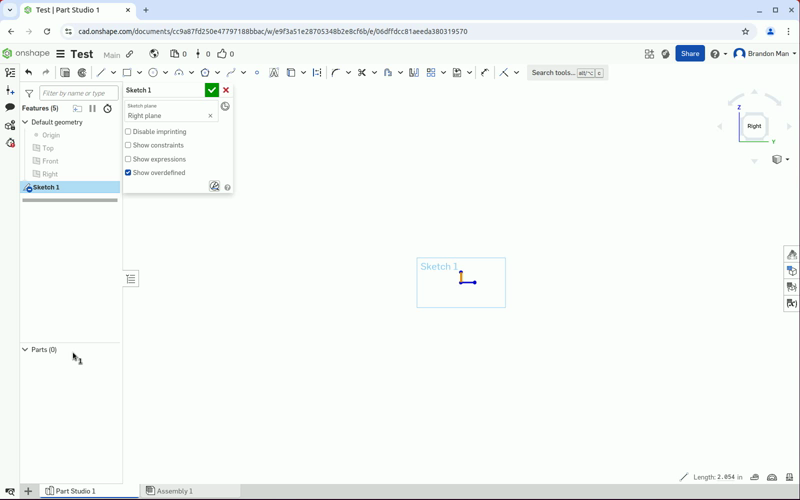
key(shift+y)
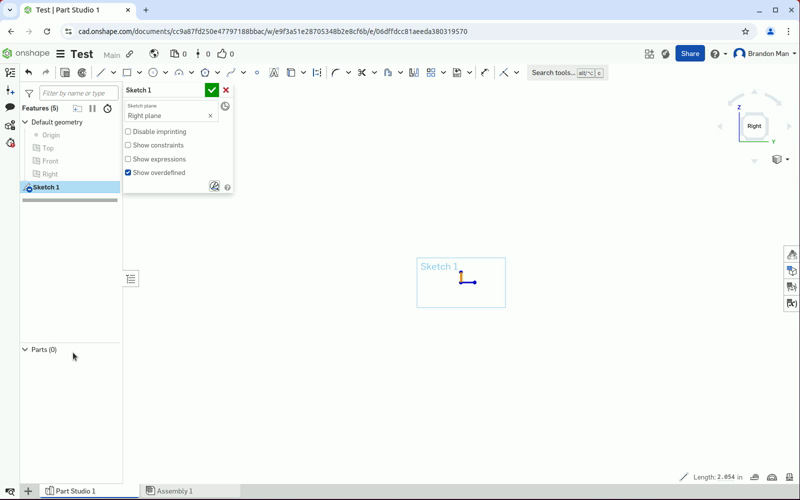
key(shift+e)
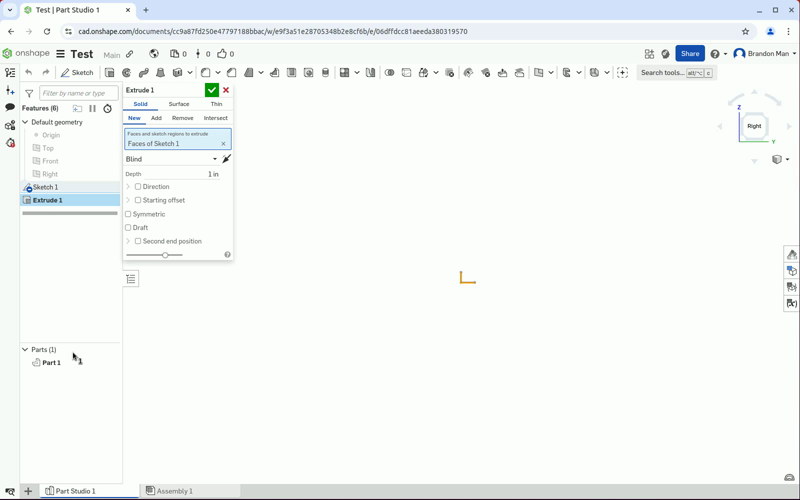
mouse_move(143, 106)
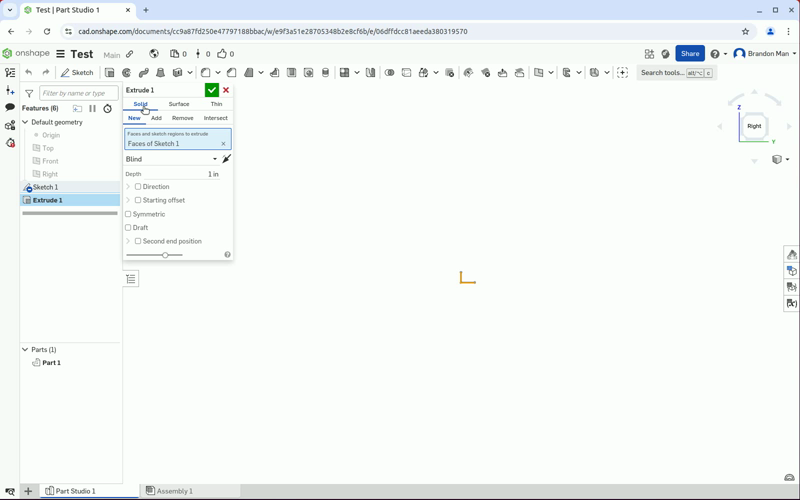
click(143, 106)
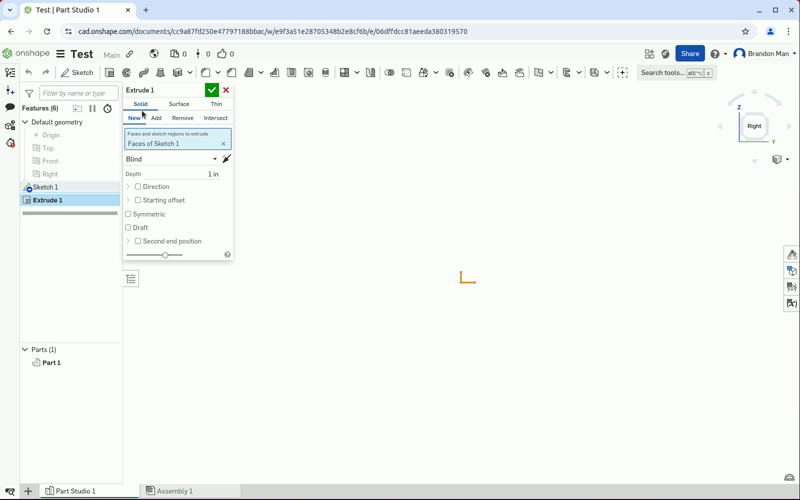
mouse_move(137, 120)
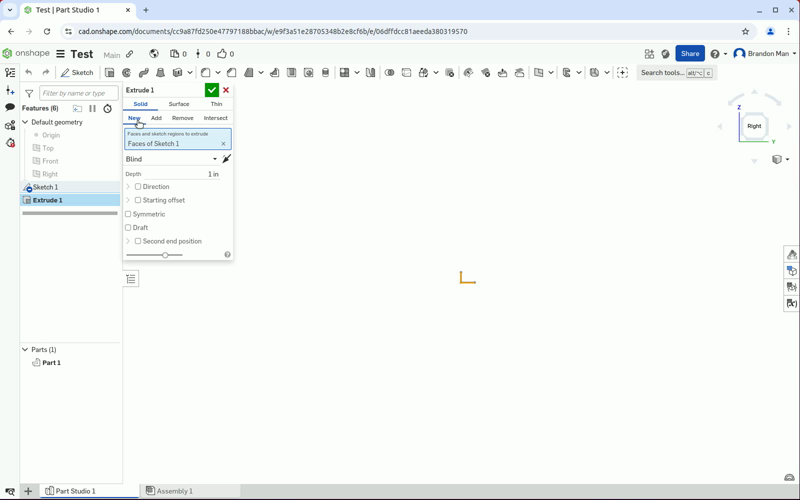
click(137, 120)
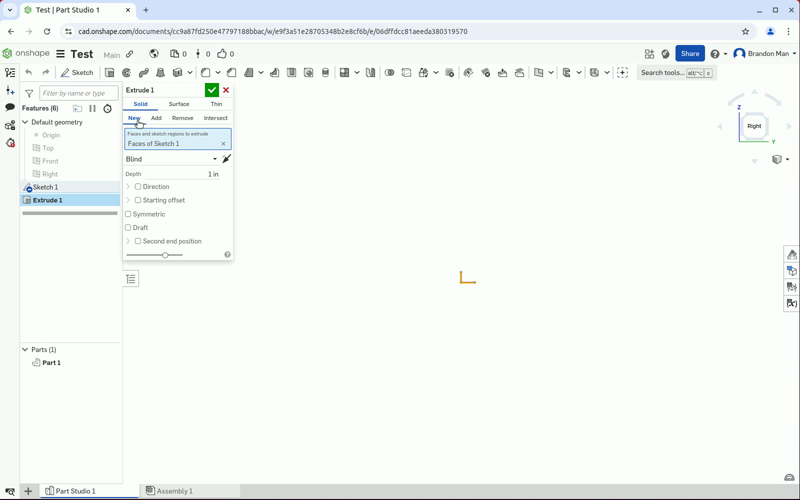
key(tab, 4)
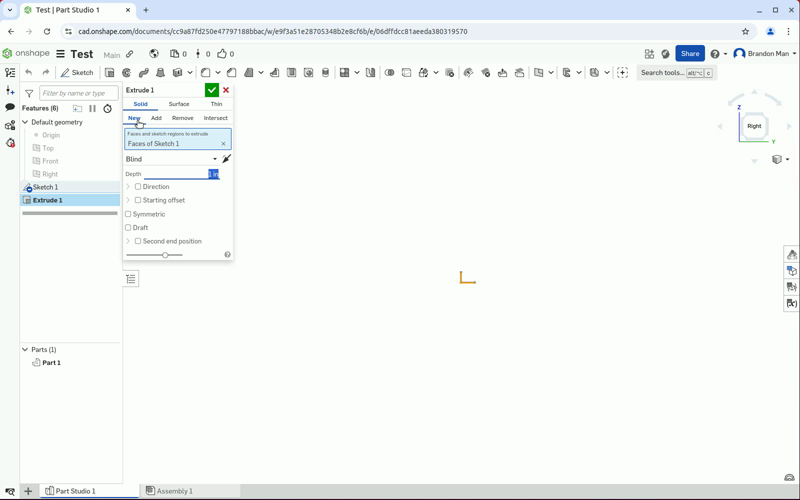
text(23.108)
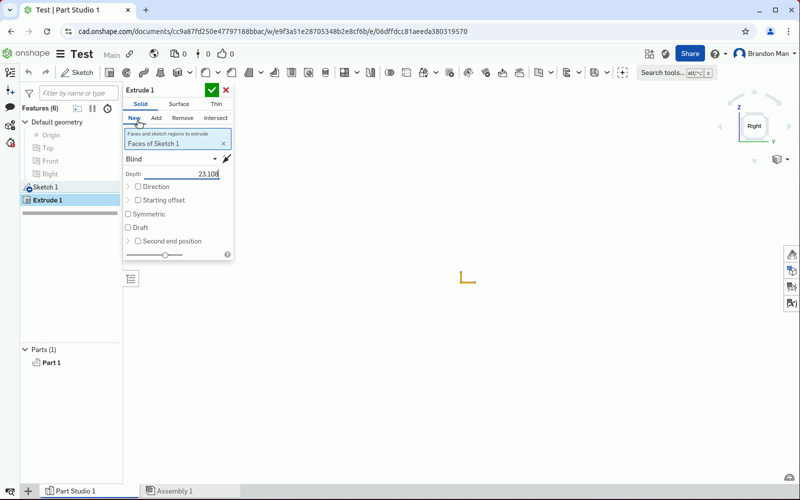
key(enter)
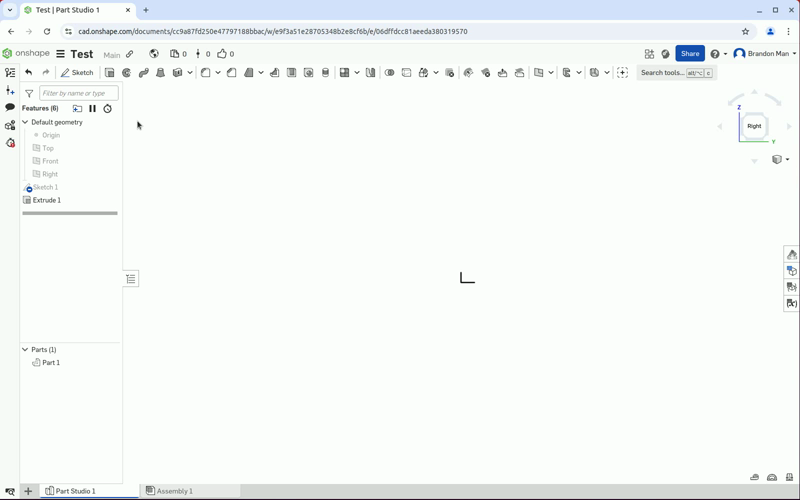
key(shift+h)
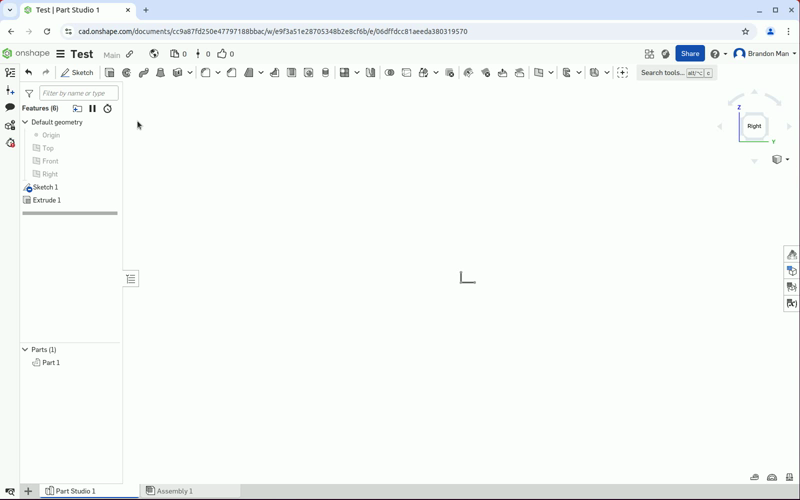
key(shift+h)
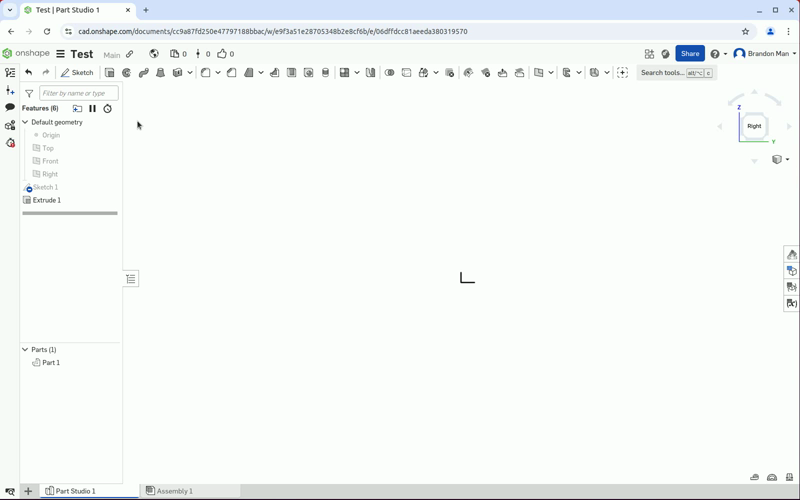
mouse_move(73, 189)
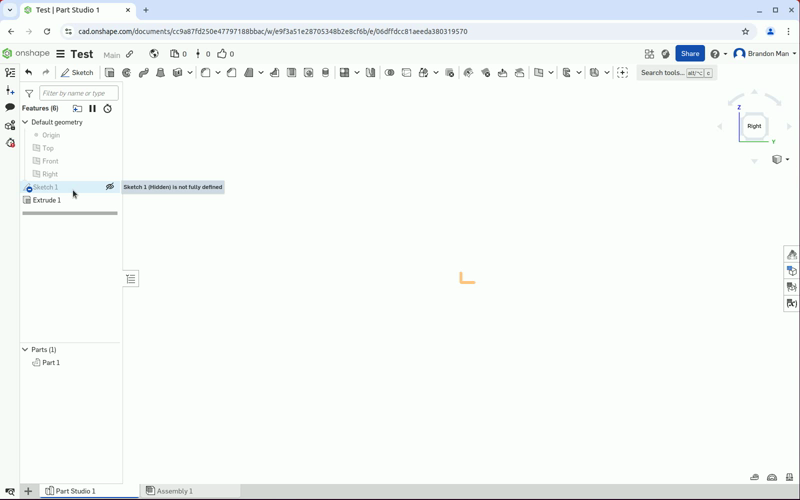
click(73, 189)
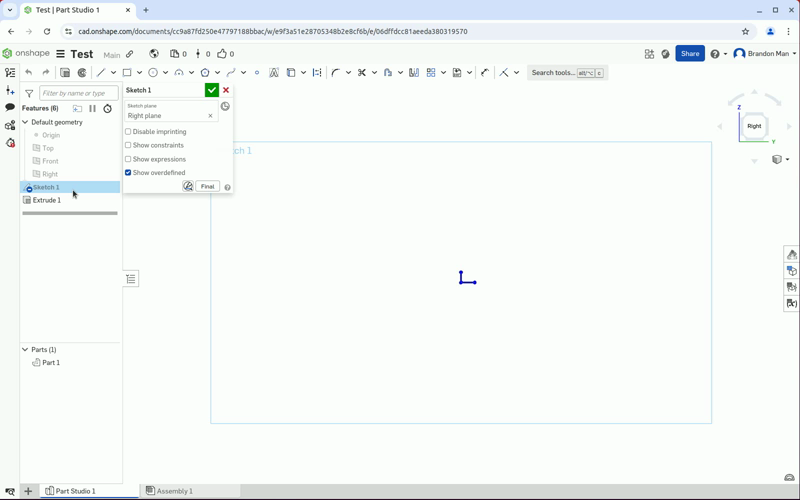
mouse_move(229, 92)
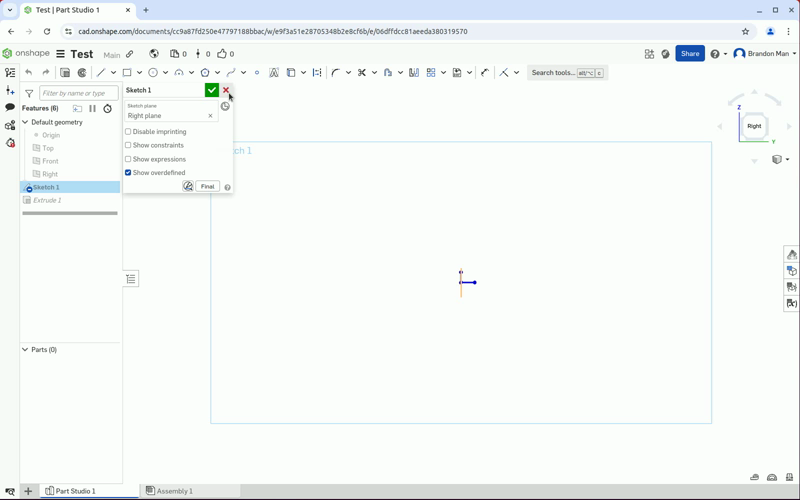
click(229, 92)
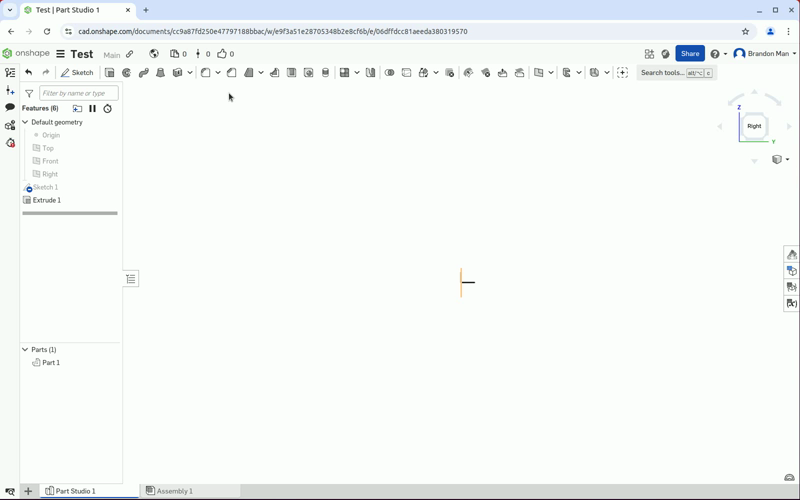
mouse_move(73, 352)
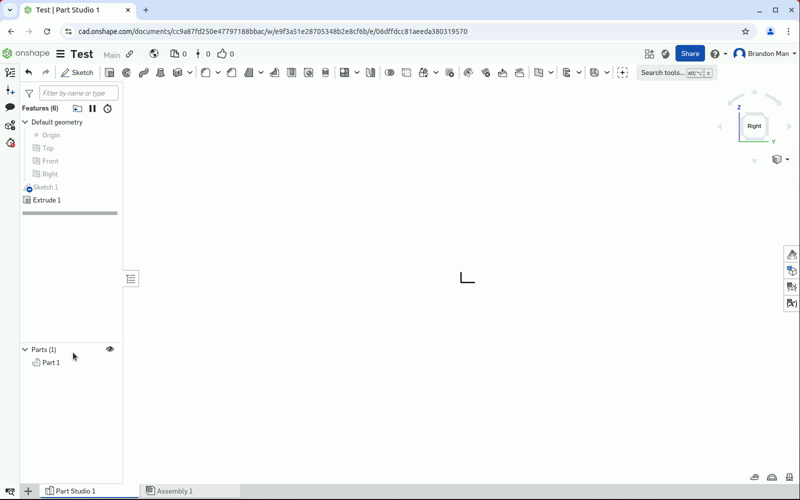
key(y)
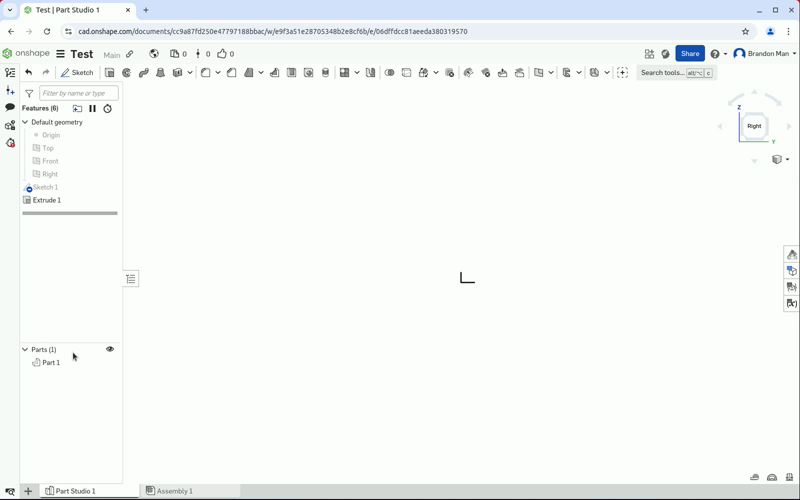
key(shift+p)
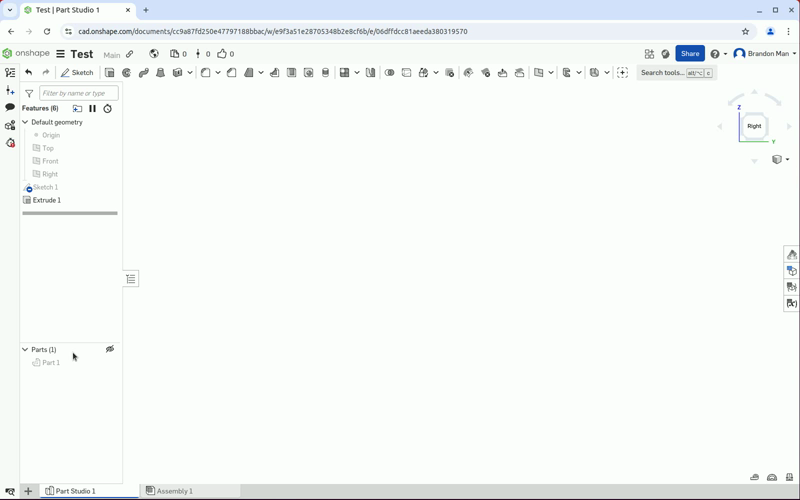
key(space)
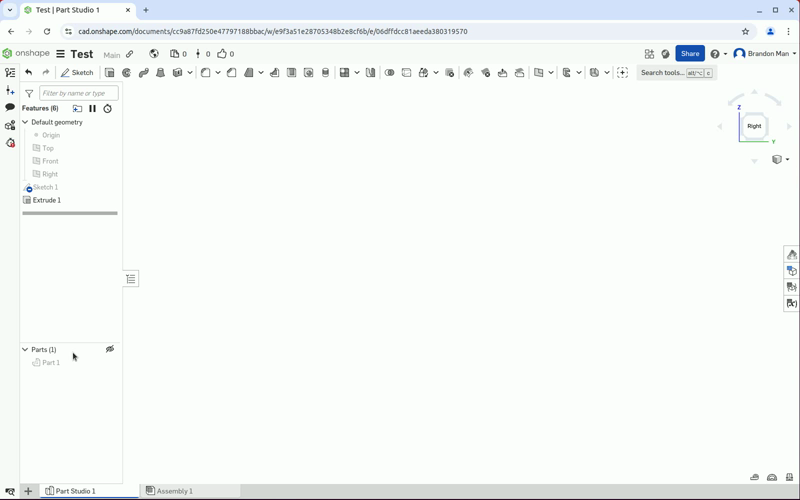
key_down(shift)
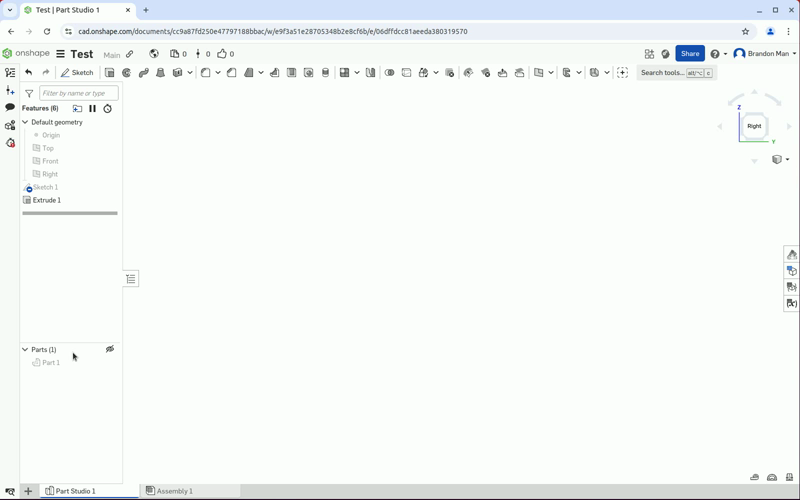
key(right)
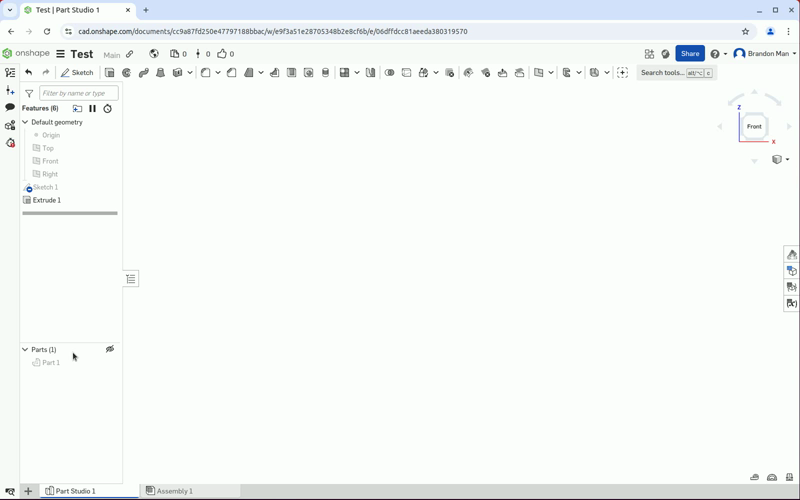
key_up(shift)
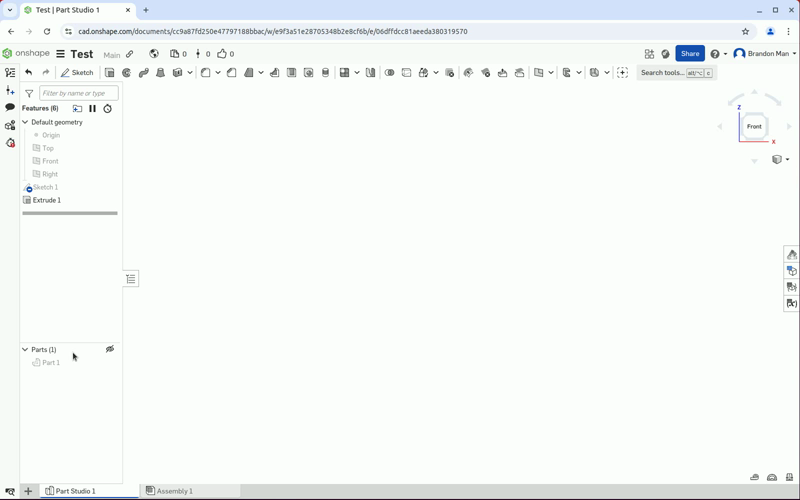
key(space)
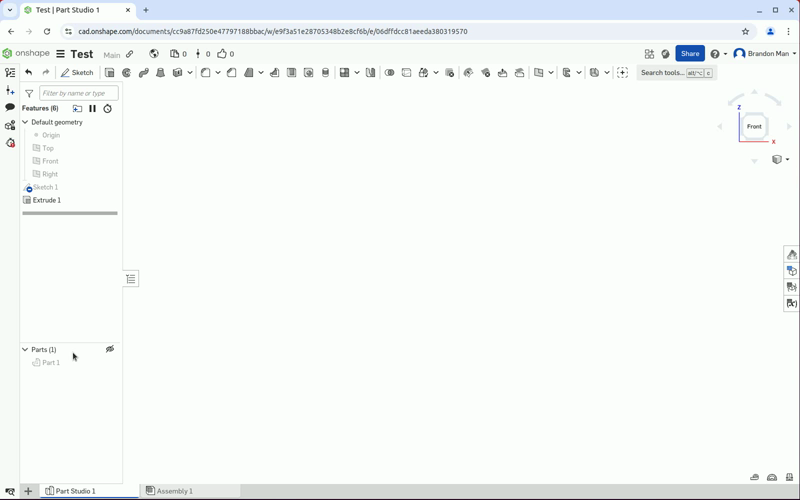
key_down(shift)
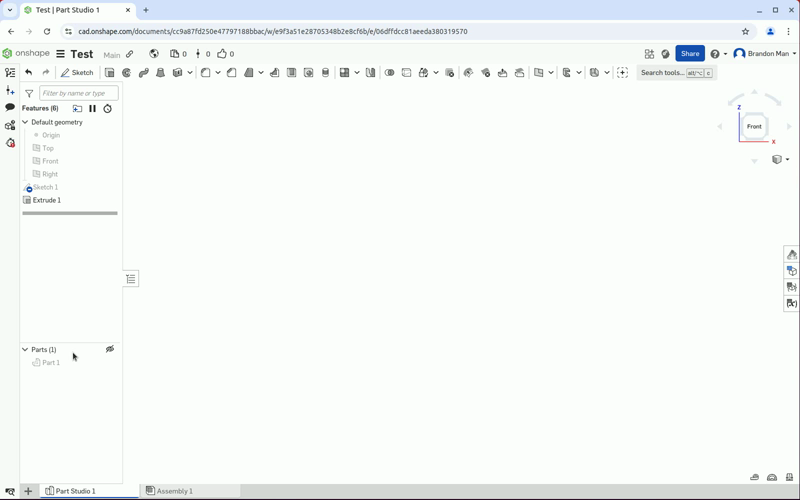
key(down)
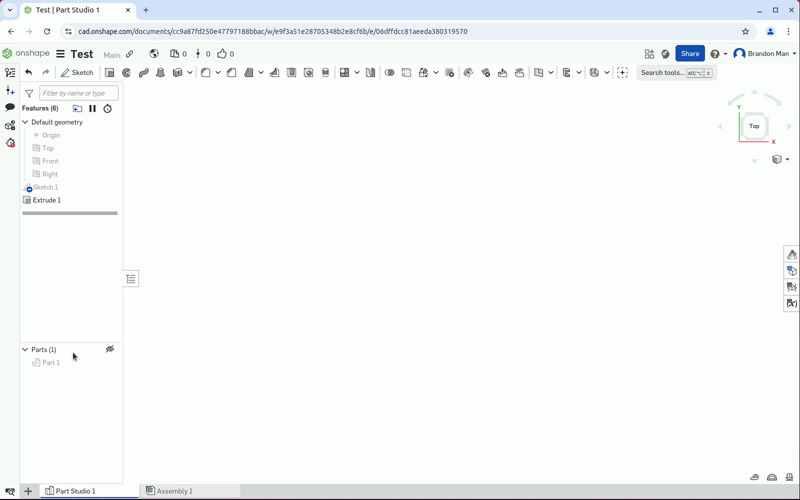
key_up(shift)
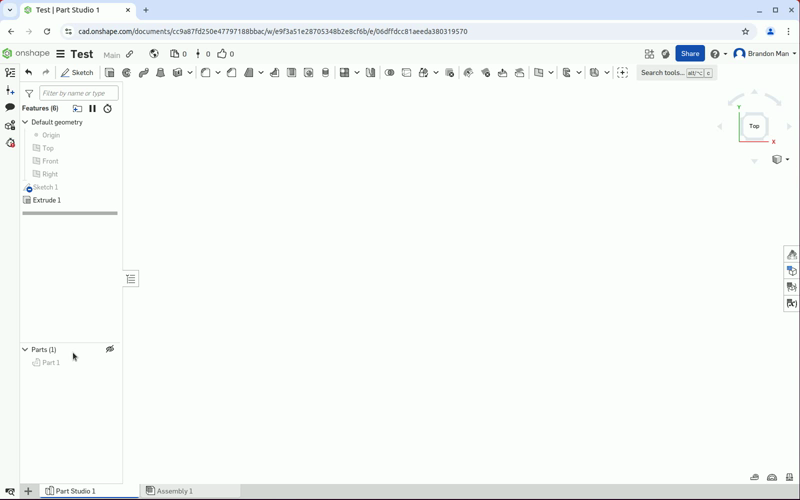
mouse_move(73, 352)
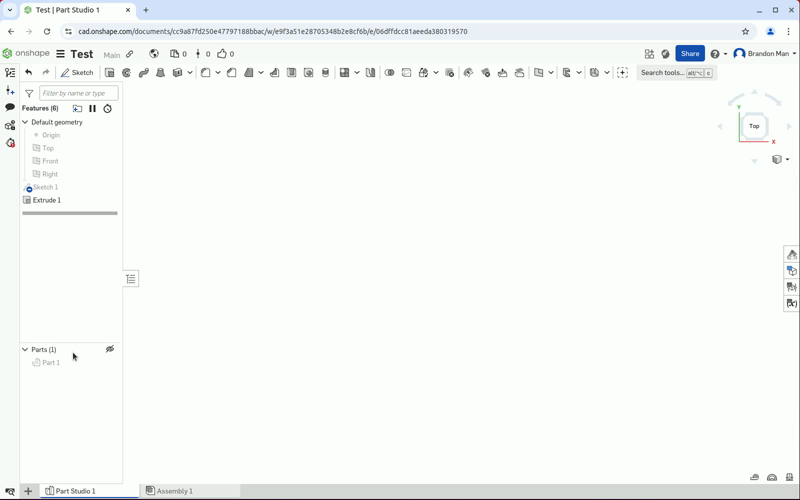
key(shift+y)
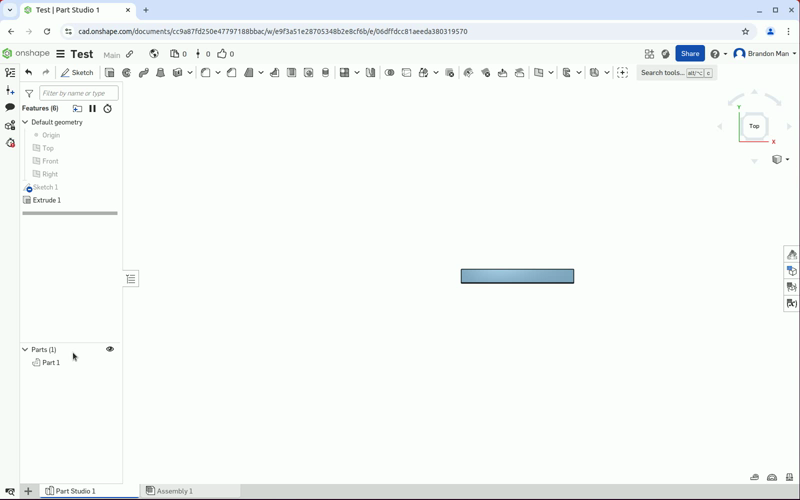
mouse_move(541, 75)
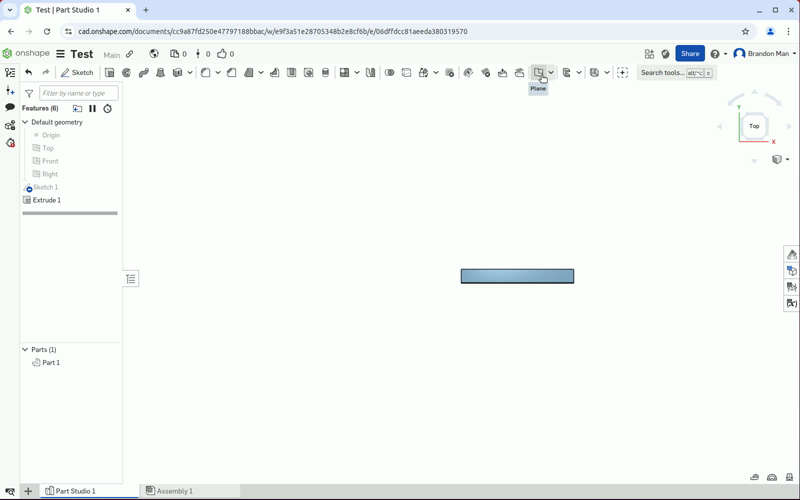
click(541, 75)
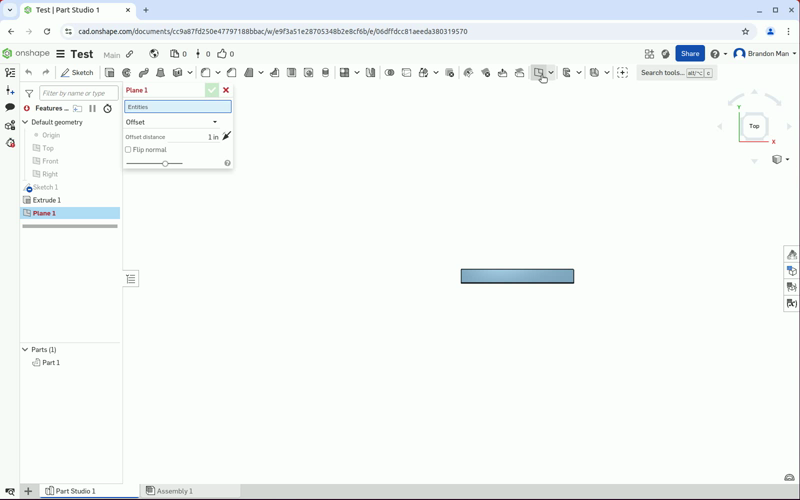
mouse_move(73, 150)
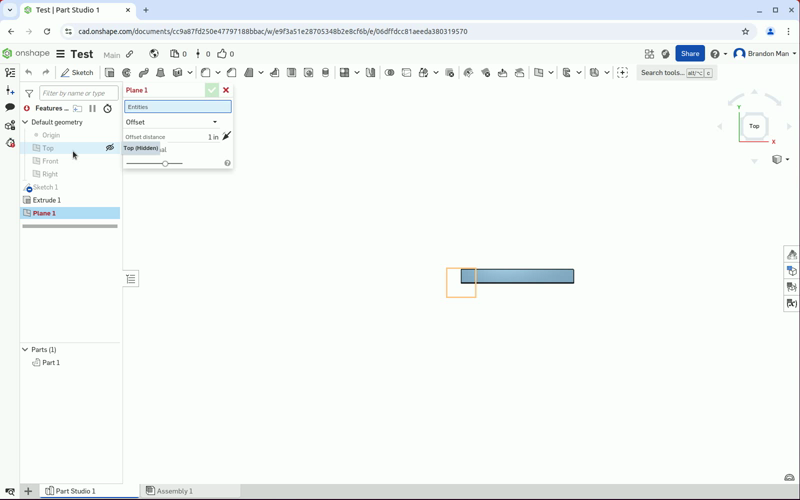
click(73, 150)
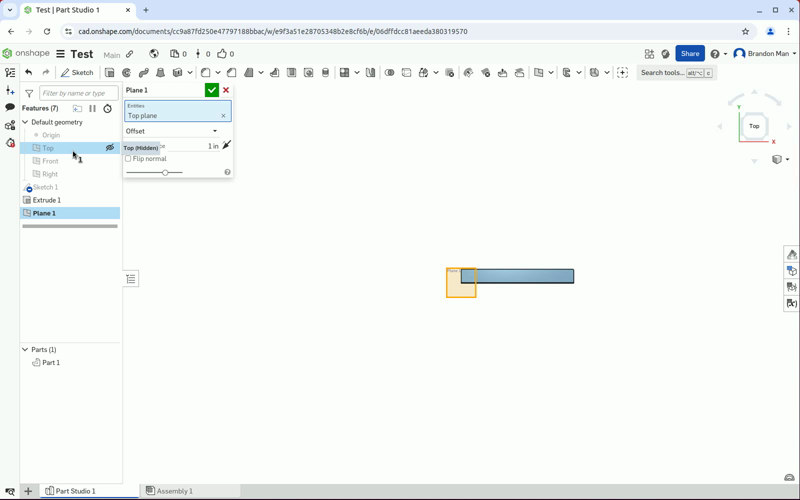
key(tab, 2)
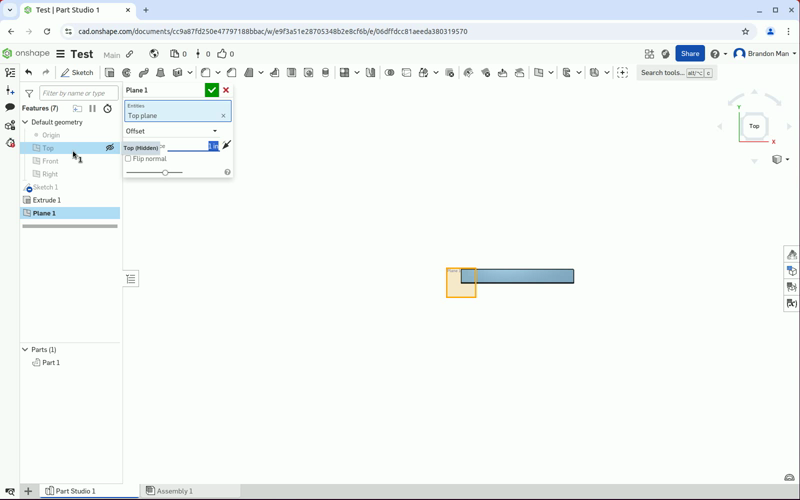
text(0.246)
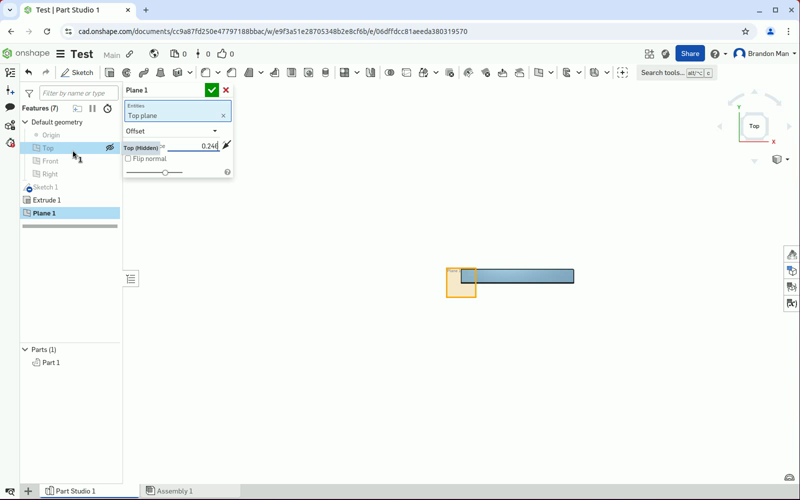
key(enter, 2)
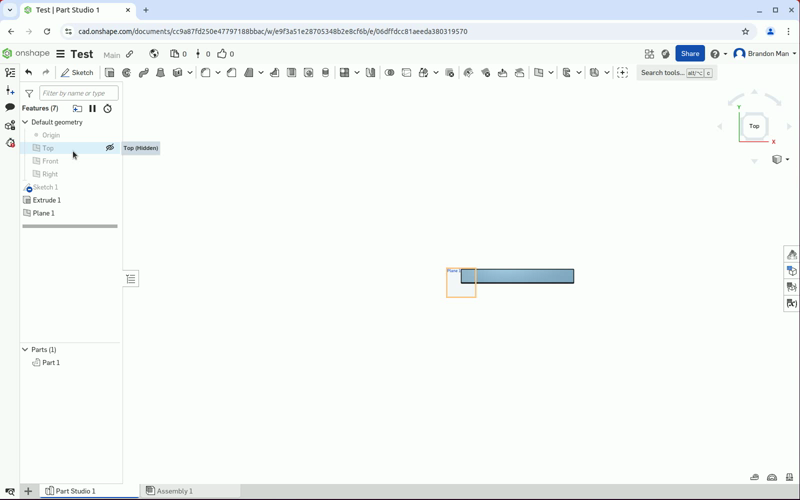
key(shift+s)
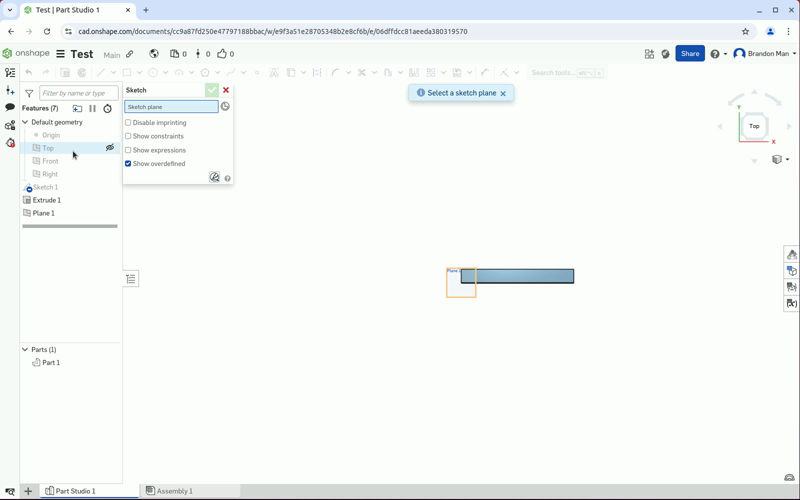
mouse_move(73, 215)
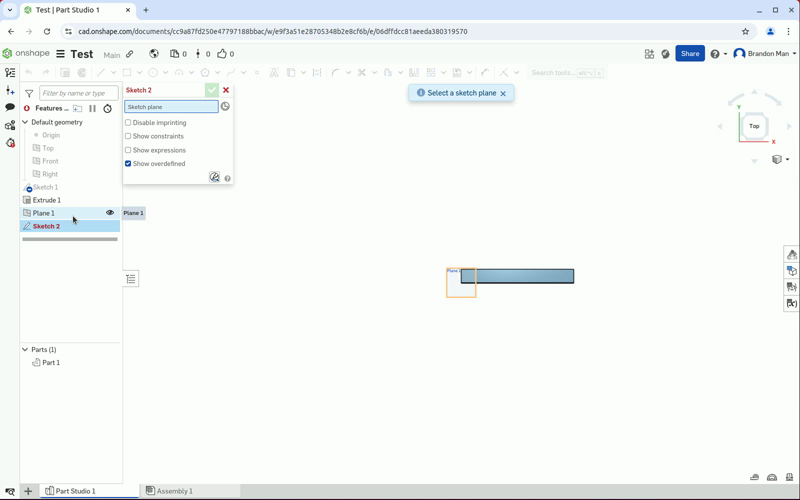
click(73, 215)
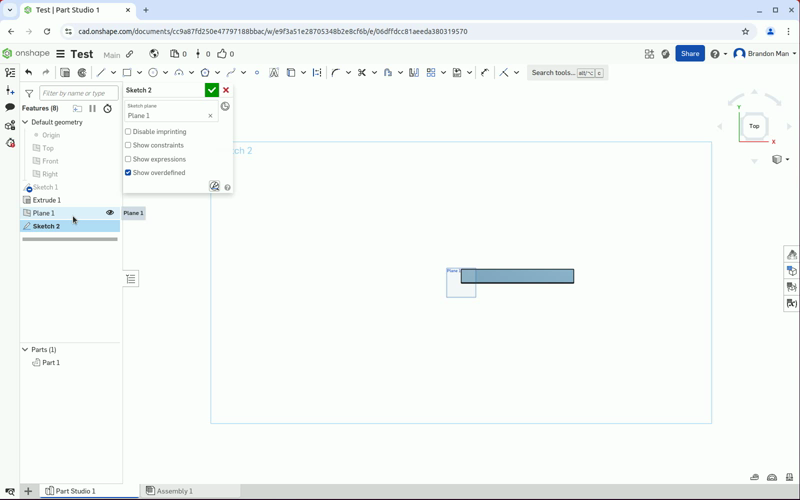
mouse_move(73, 352)
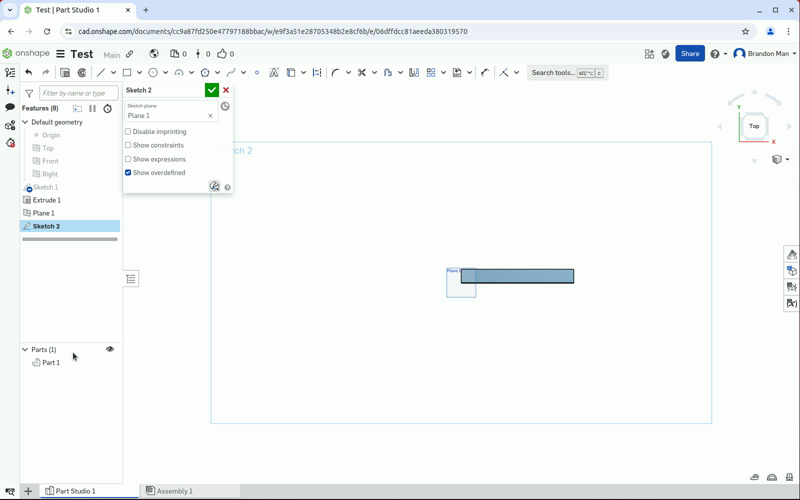
key(y)
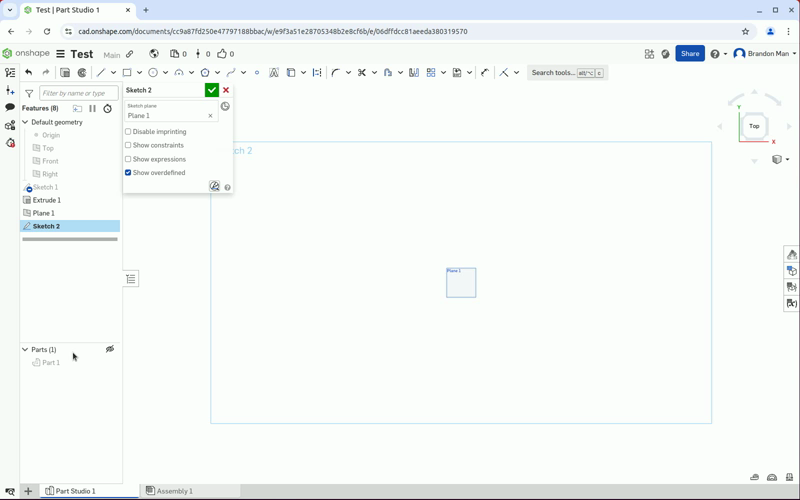
key(c)
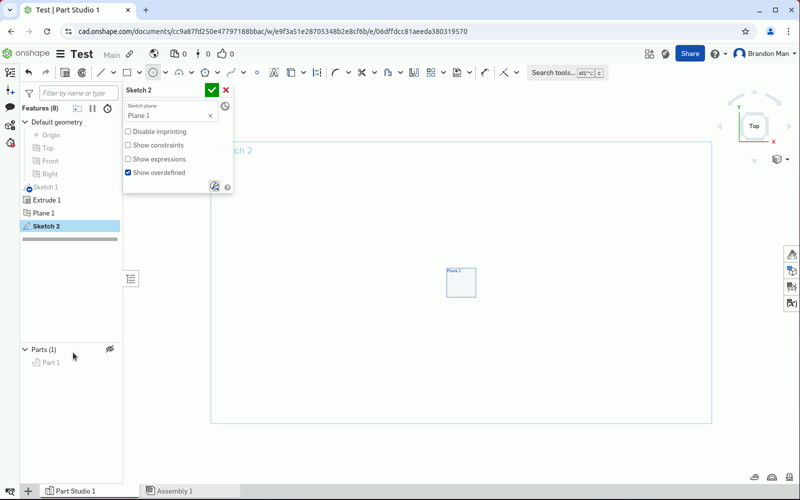
key_down(shift)
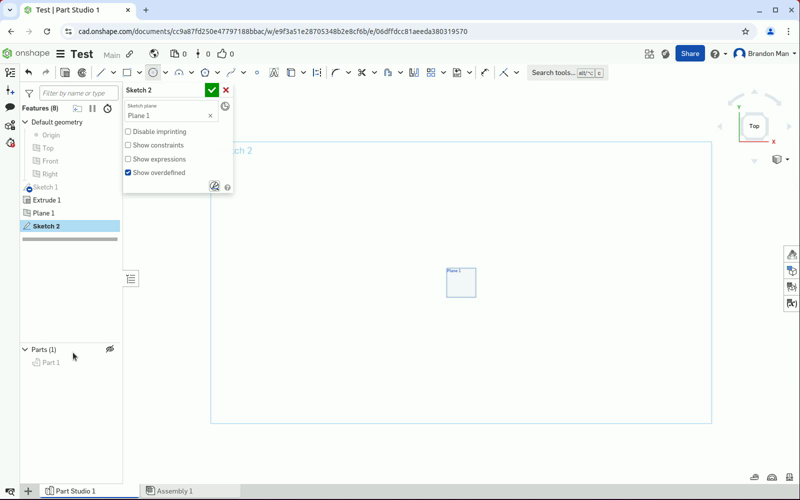
mouse_move(467, 275)
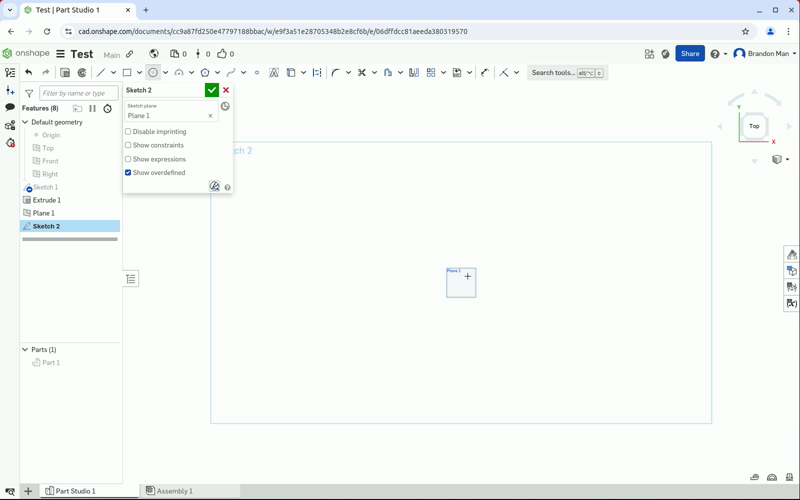
click(467, 275)
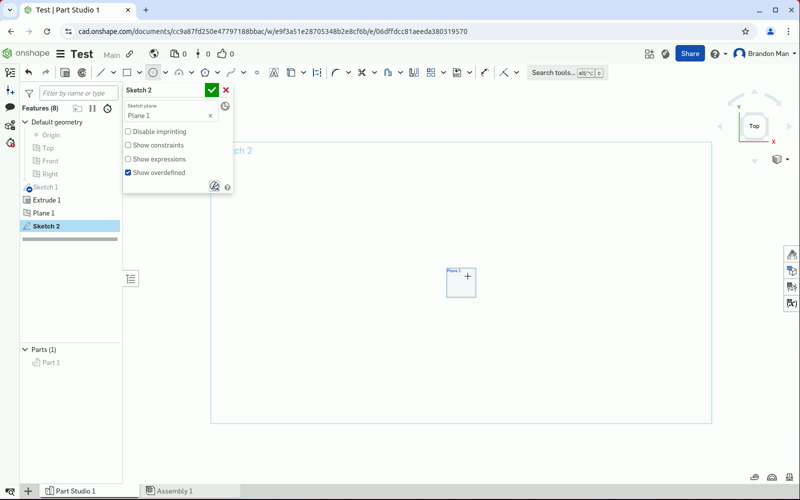
key_up(shift)
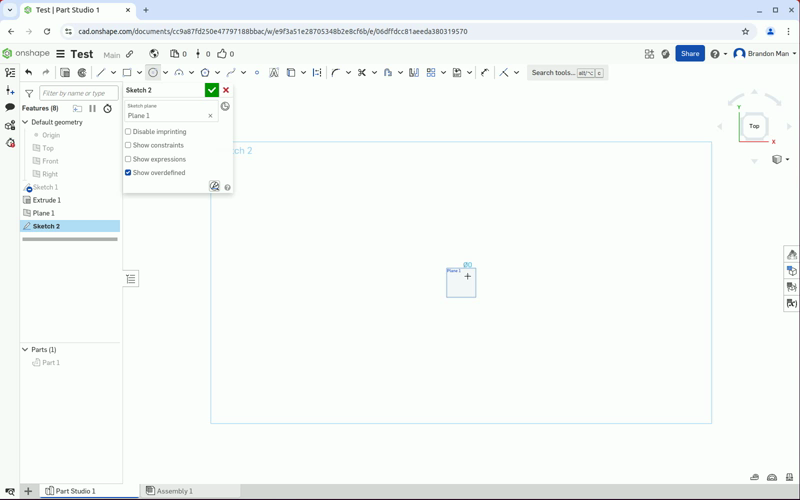
mouse_move(470, 275)
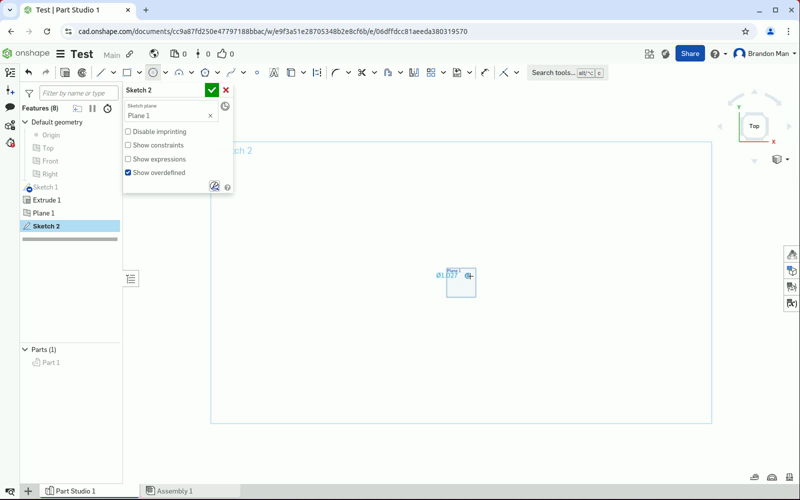
scroll(6)
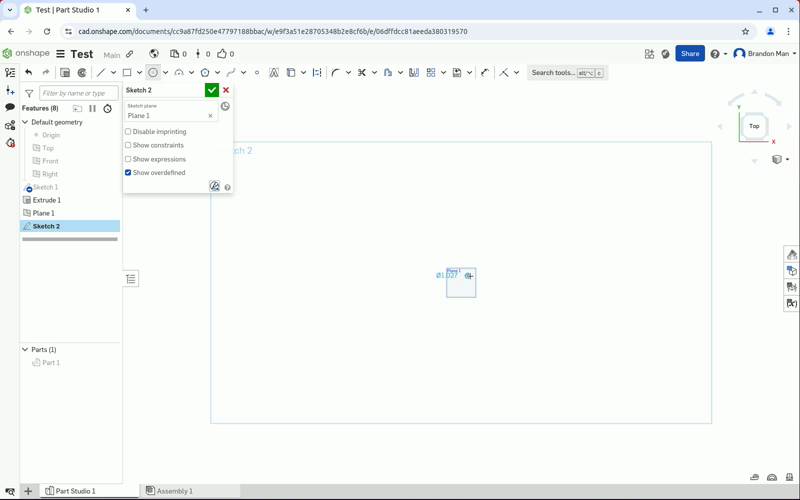
scroll(6)
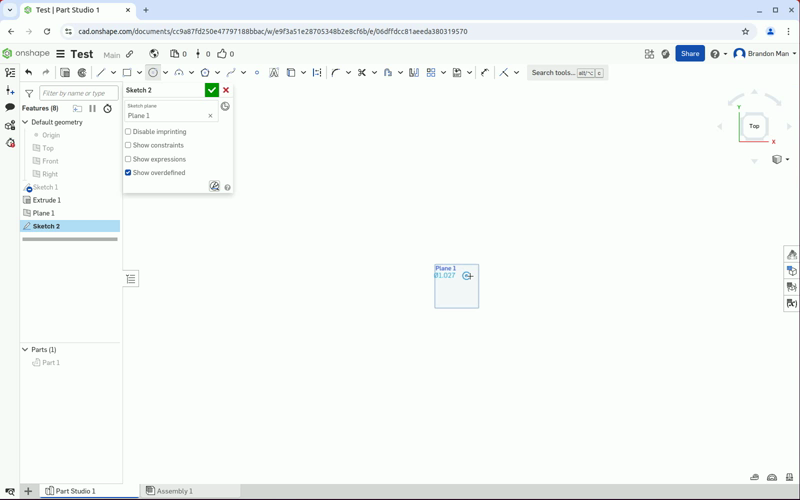
scroll(6)
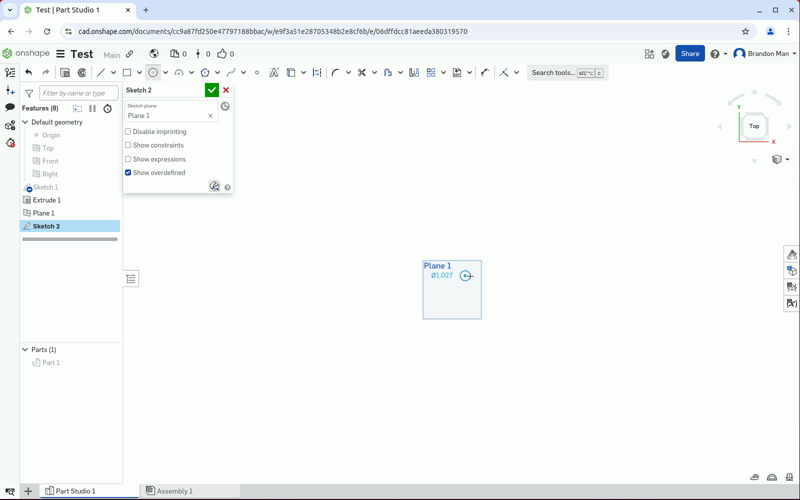
scroll(6)
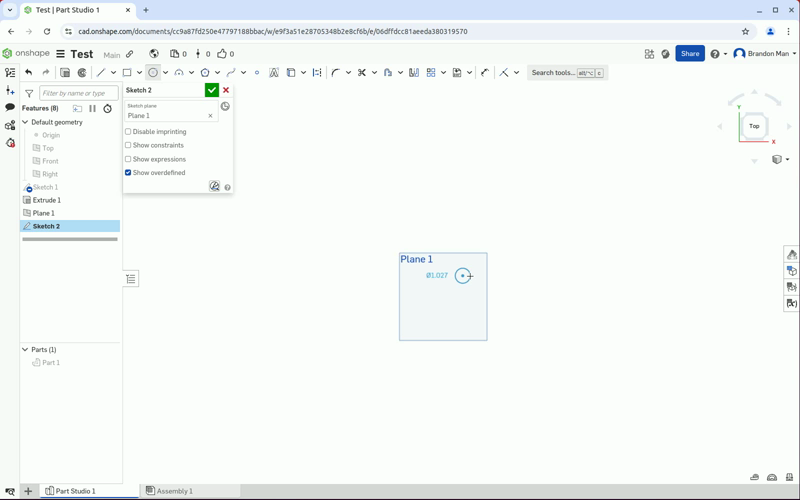
scroll(6)
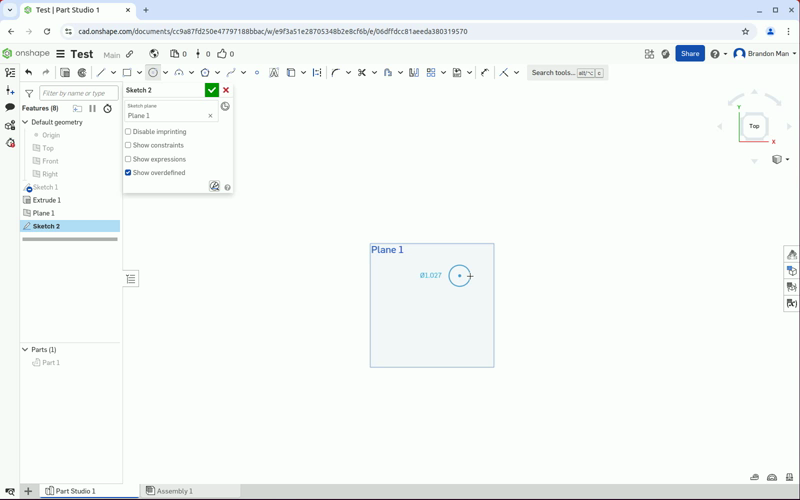
scroll(6)
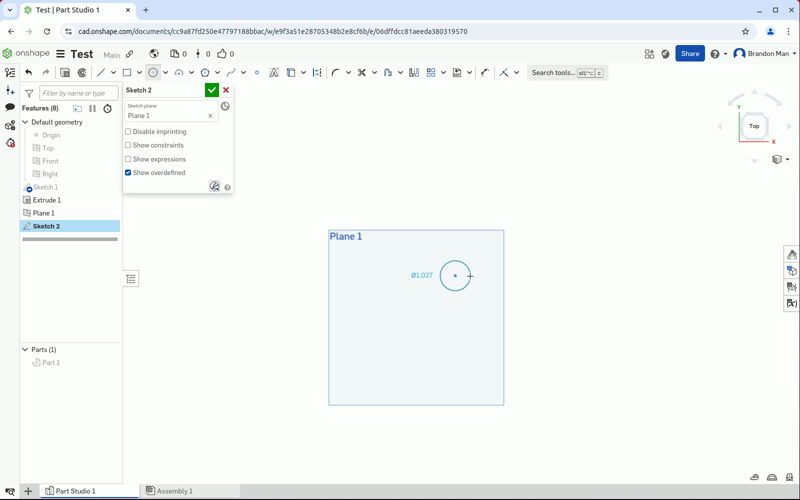
scroll(6)
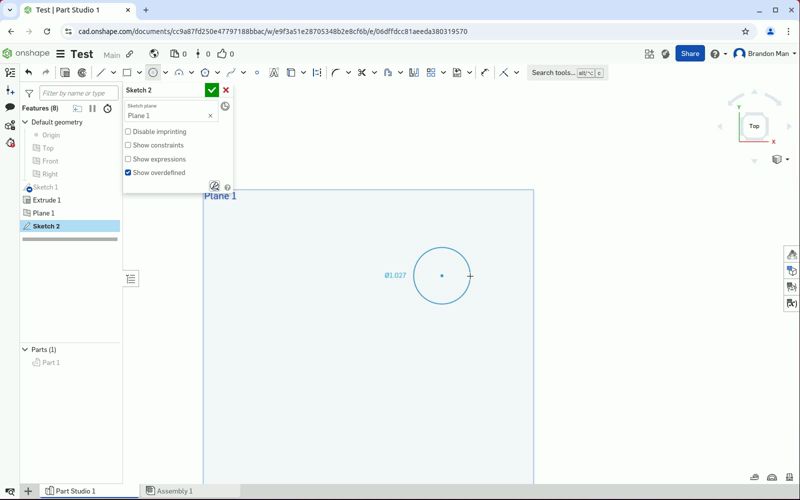
click(470, 275)
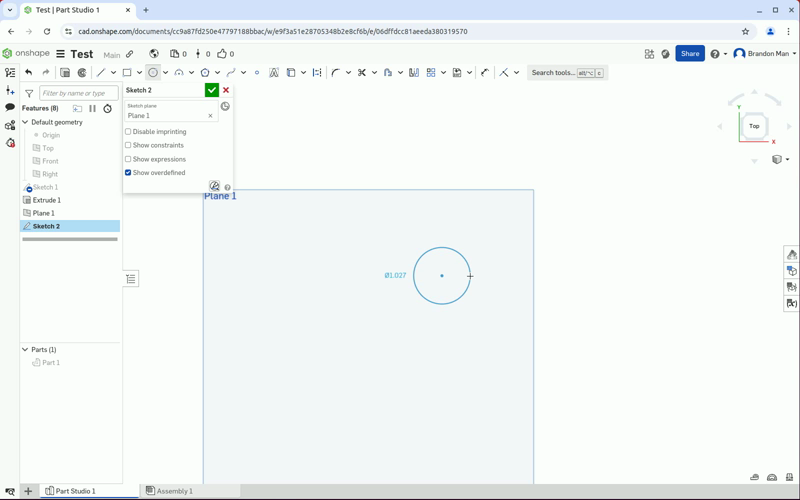
scroll(-6)
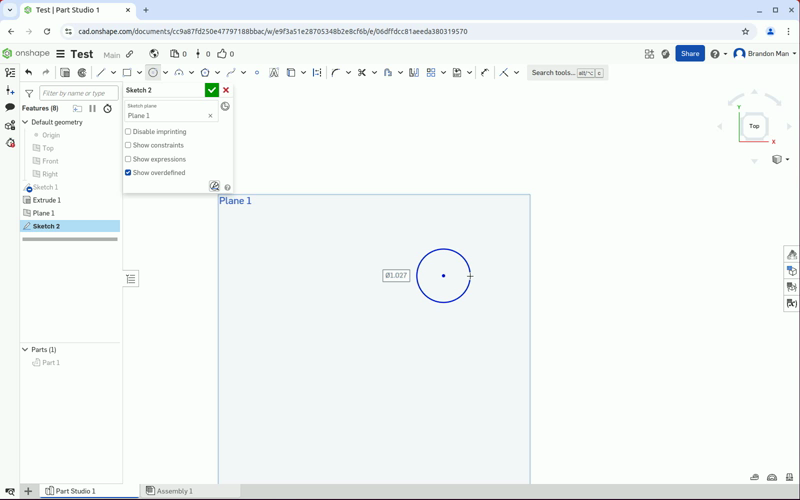
scroll(-6)
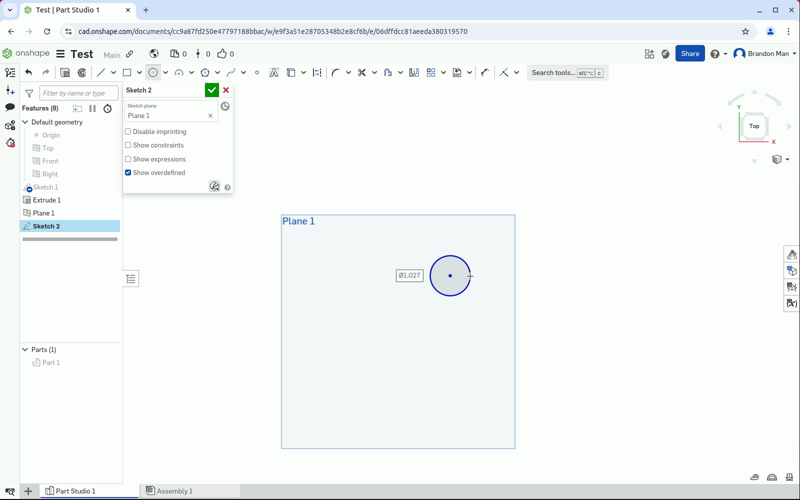
scroll(-6)
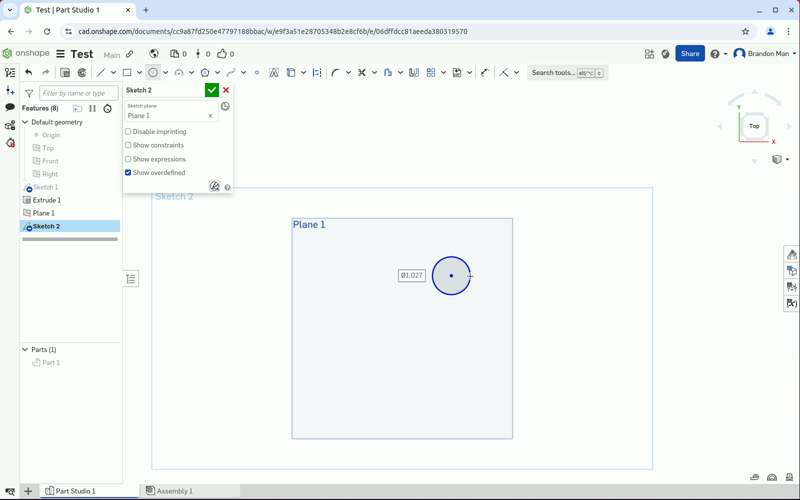
scroll(-6)
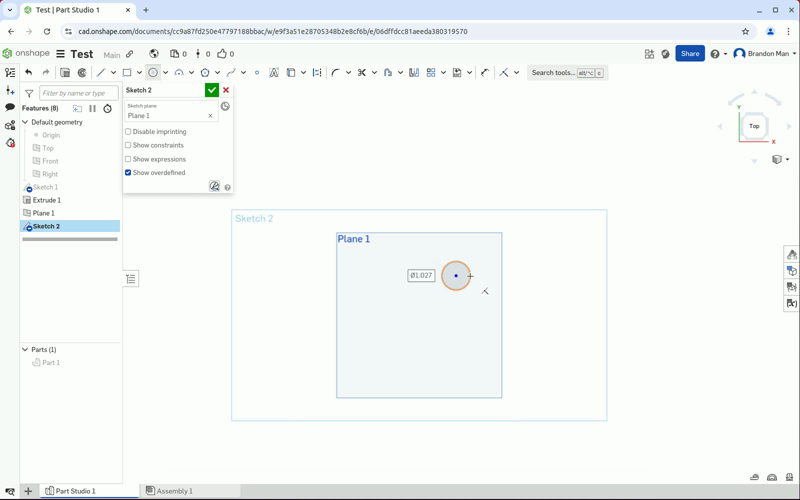
scroll(-6)
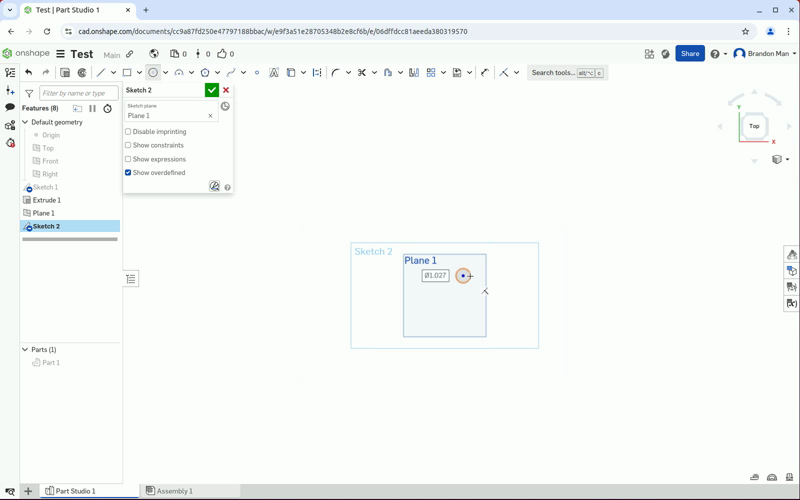
scroll(-6)
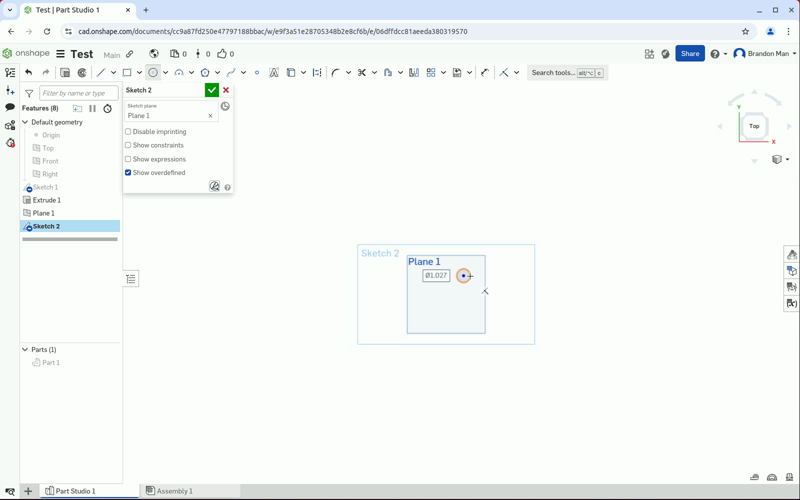
scroll(-6)
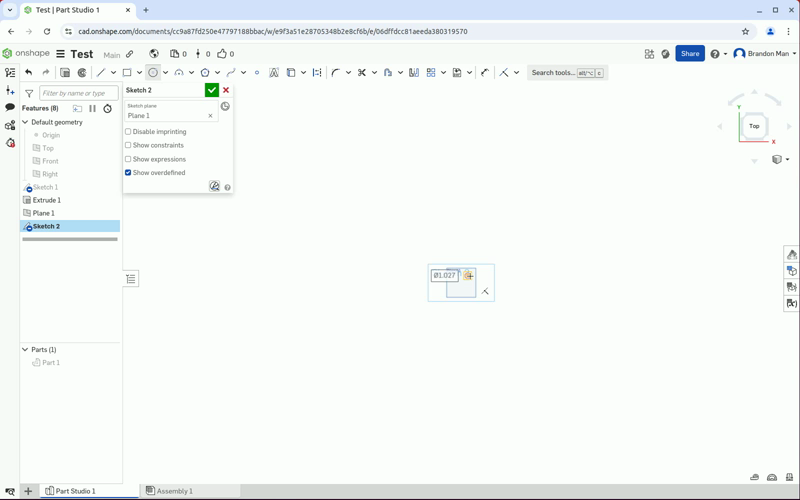
key(esc)
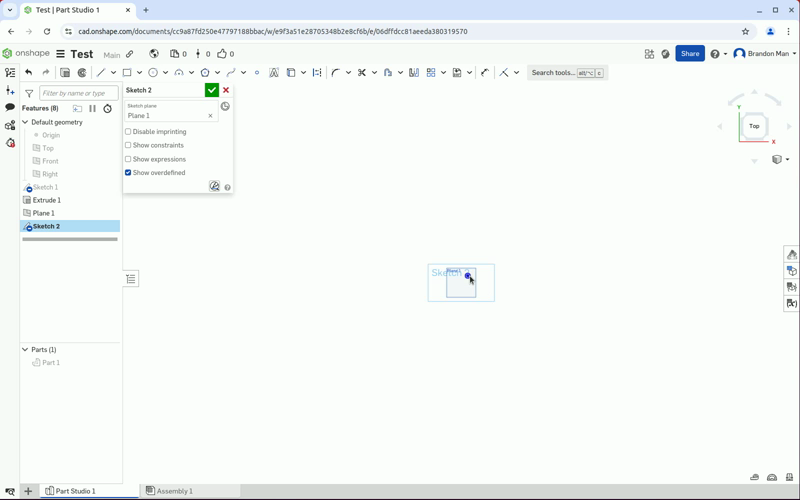
mouse_move(465, 276)
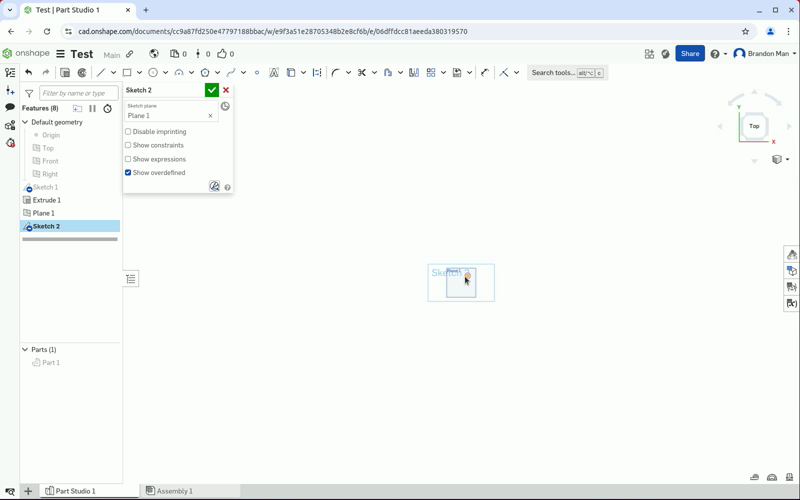
scroll(6)
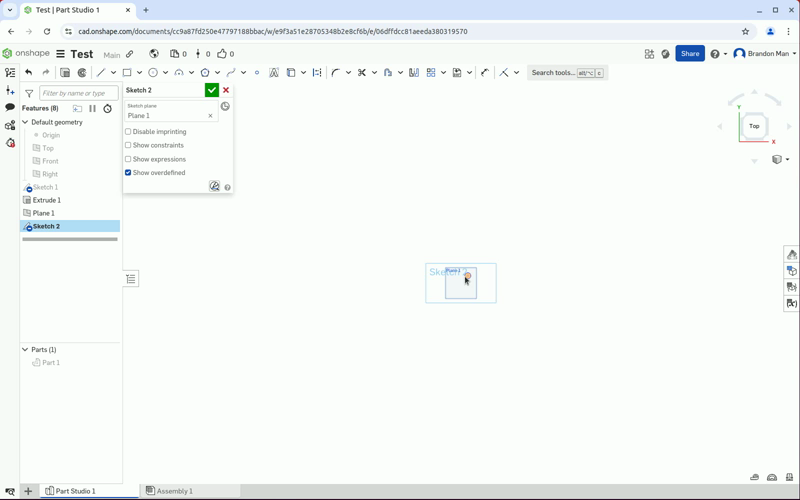
scroll(6)
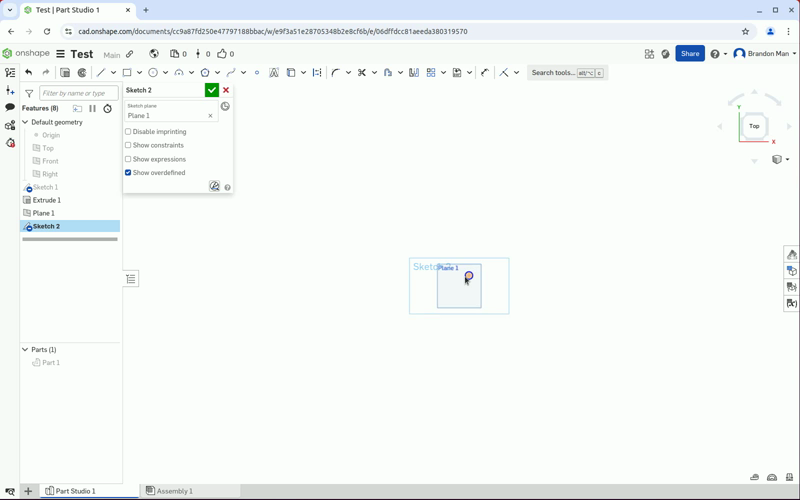
scroll(6)
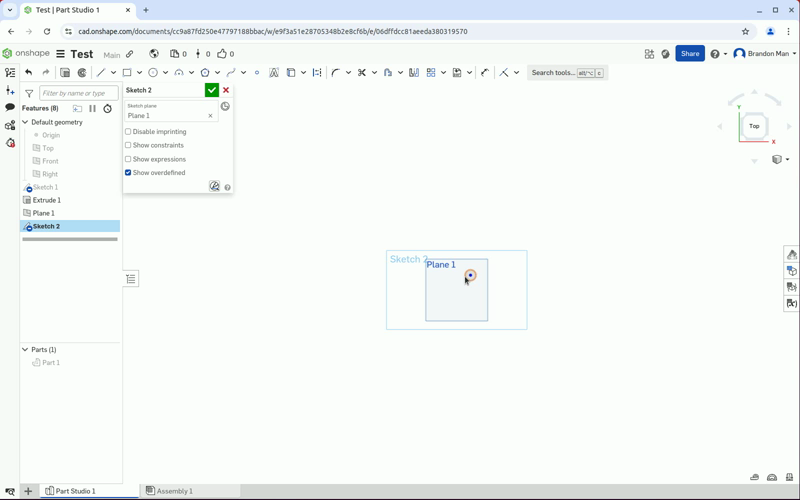
scroll(6)
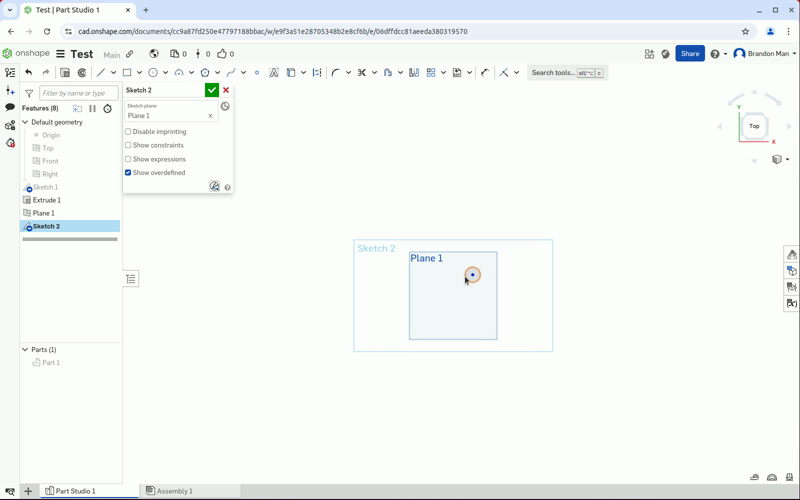
scroll(6)
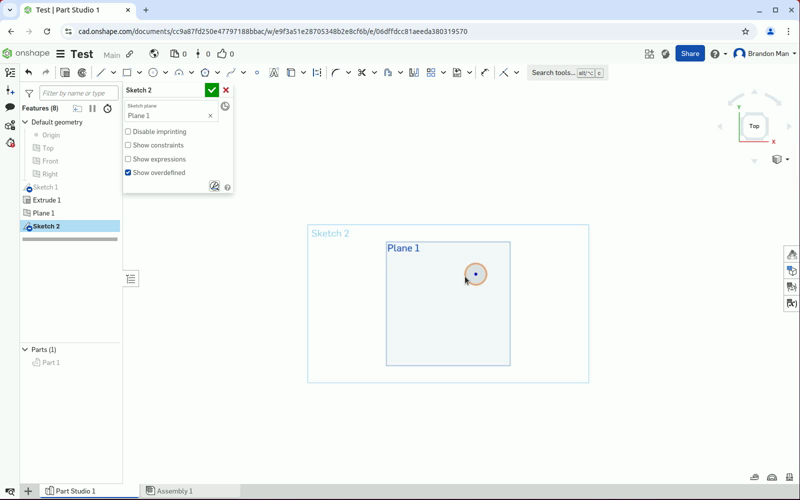
scroll(6)
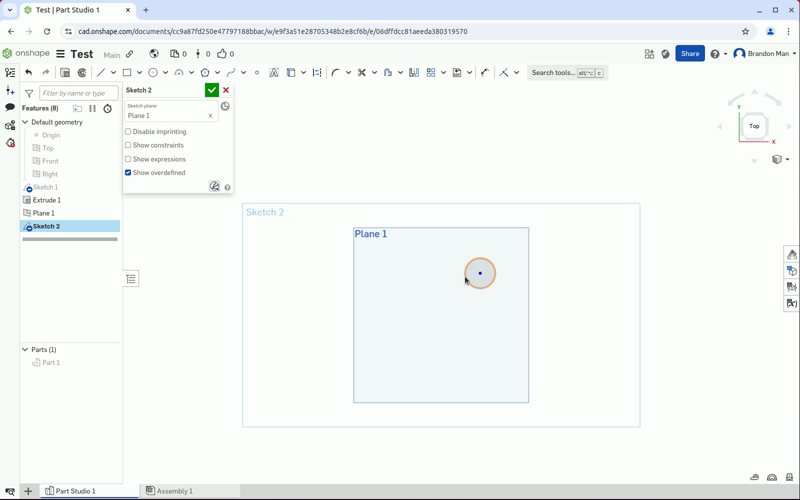
scroll(6)
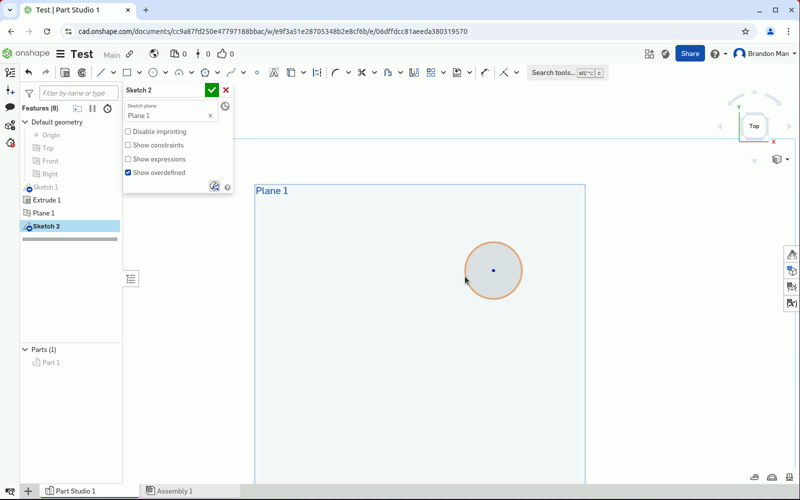
click(465, 276)
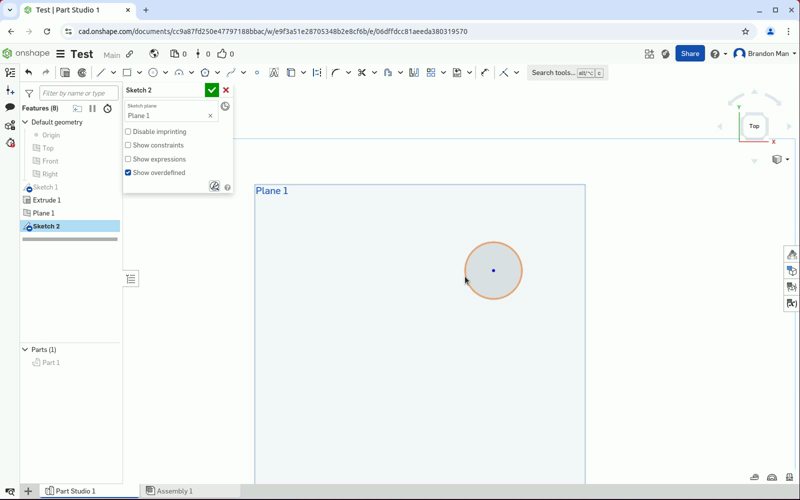
scroll(-6)
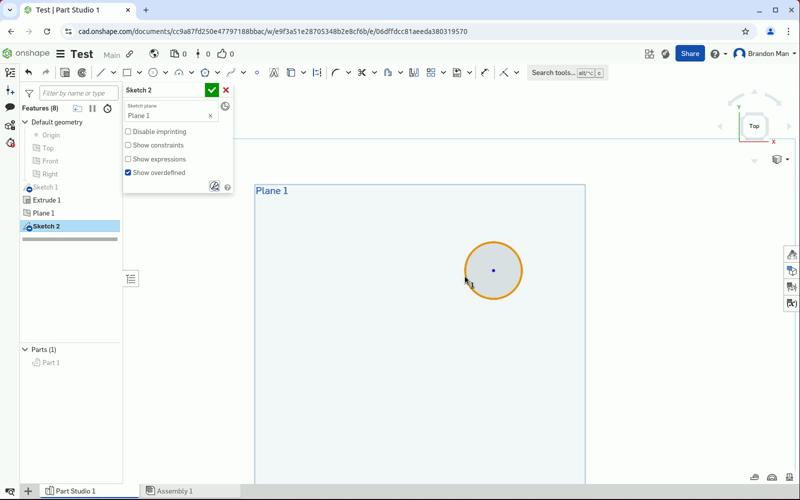
scroll(-6)
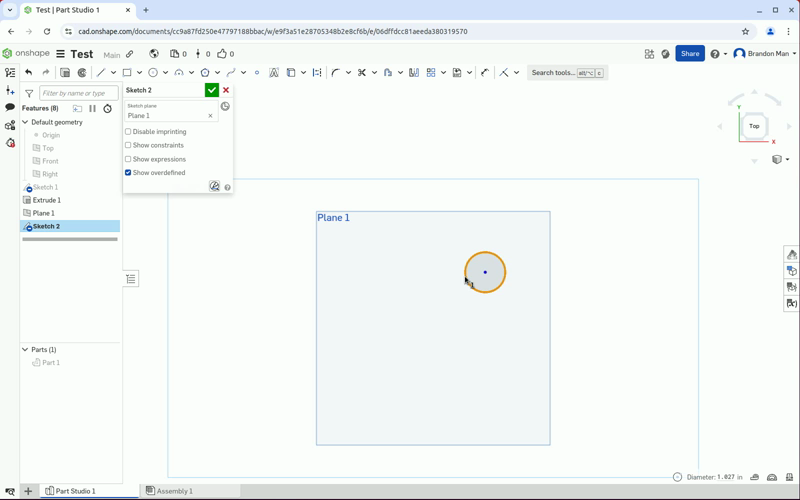
scroll(-6)
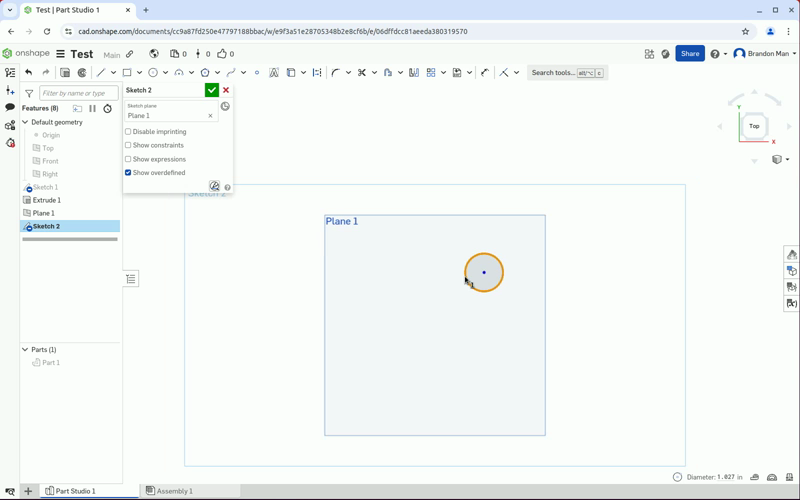
scroll(-6)
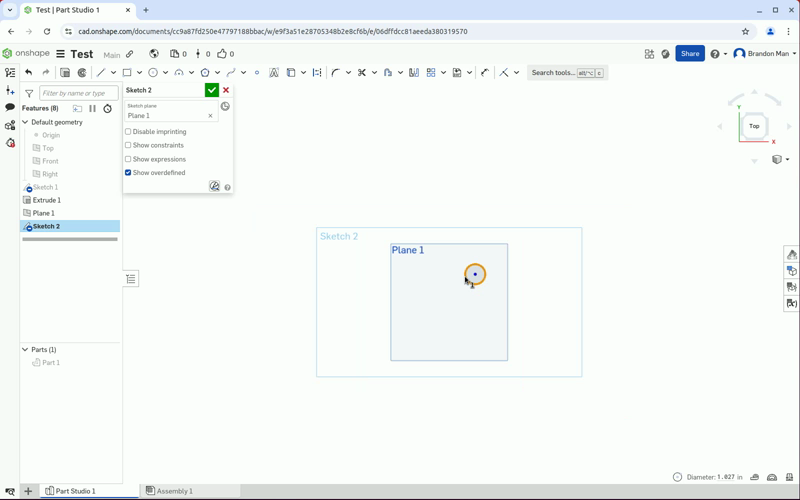
scroll(-6)
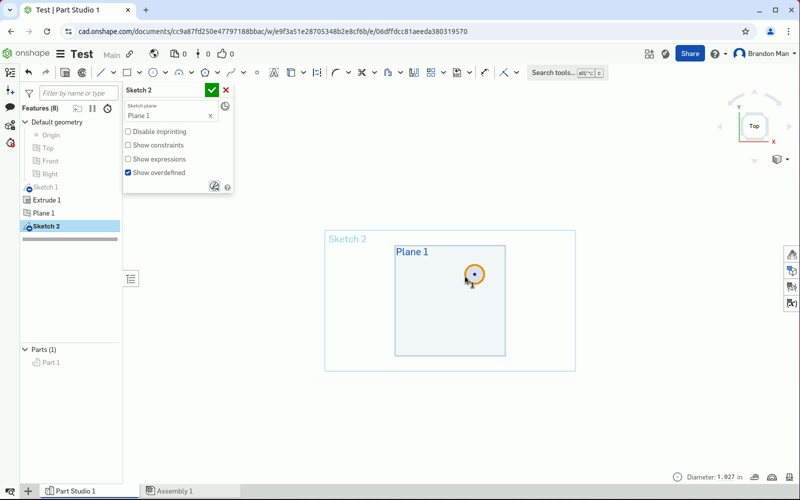
scroll(-6)
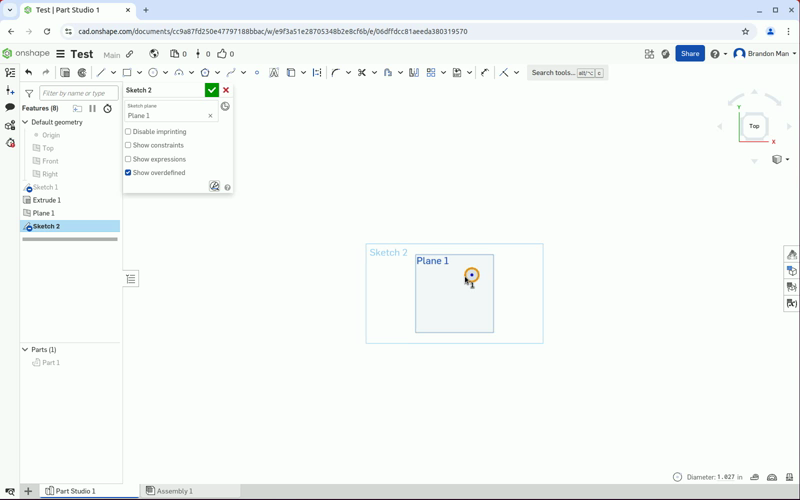
scroll(-6)
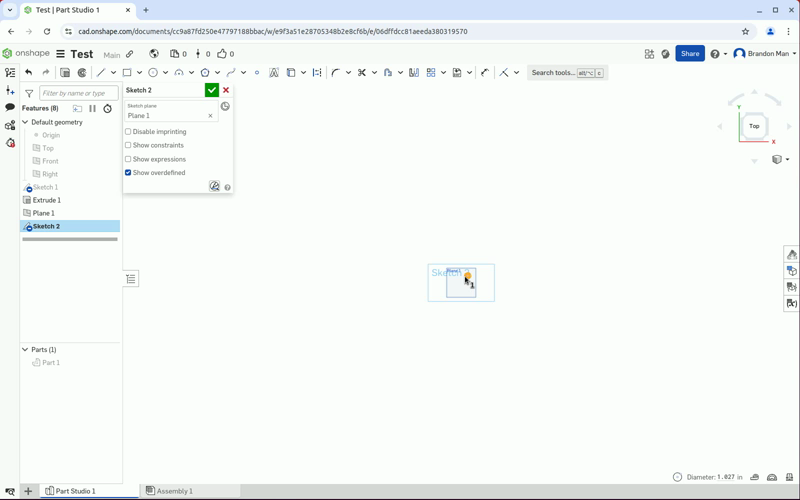
mouse_move(73, 352)
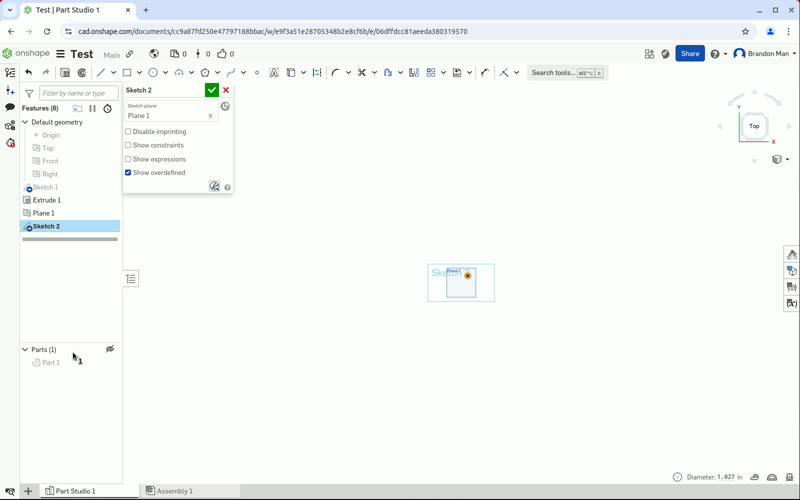
key(shift+y)
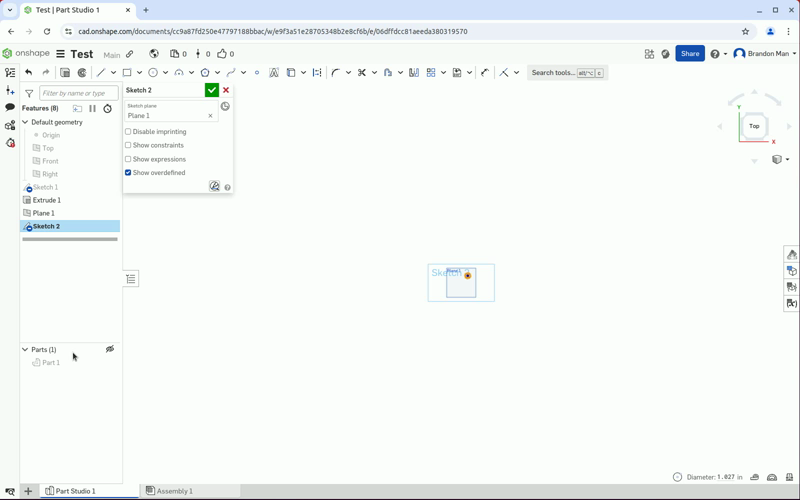
key(shift+e)
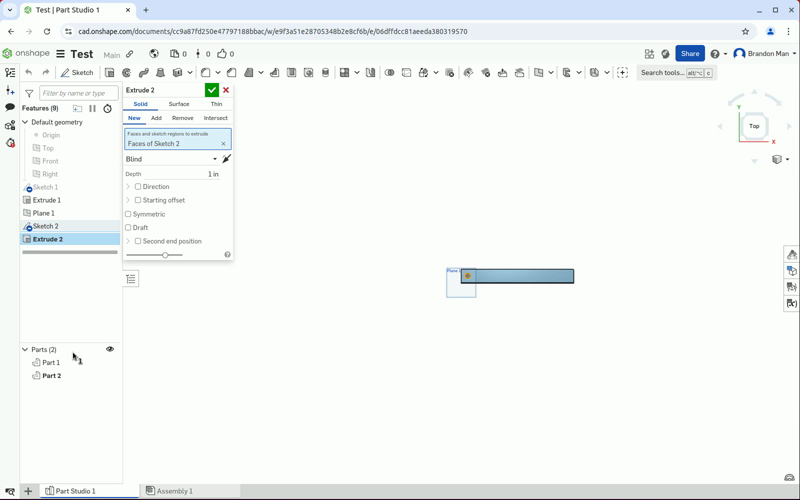
mouse_move(143, 106)
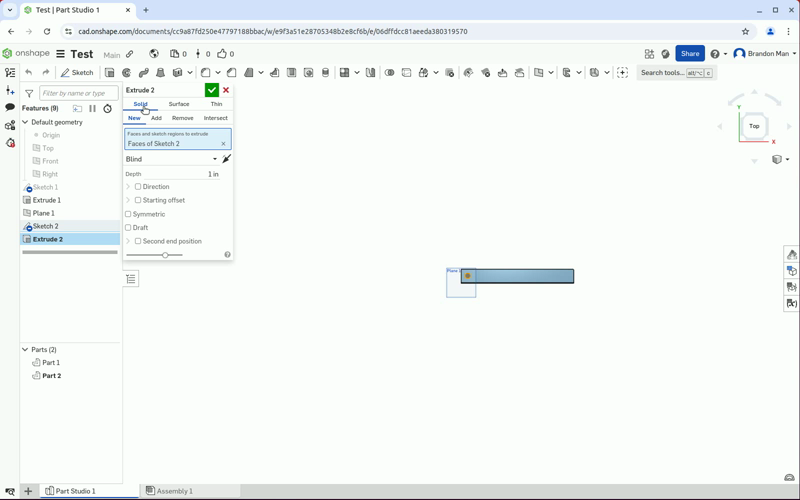
click(143, 106)
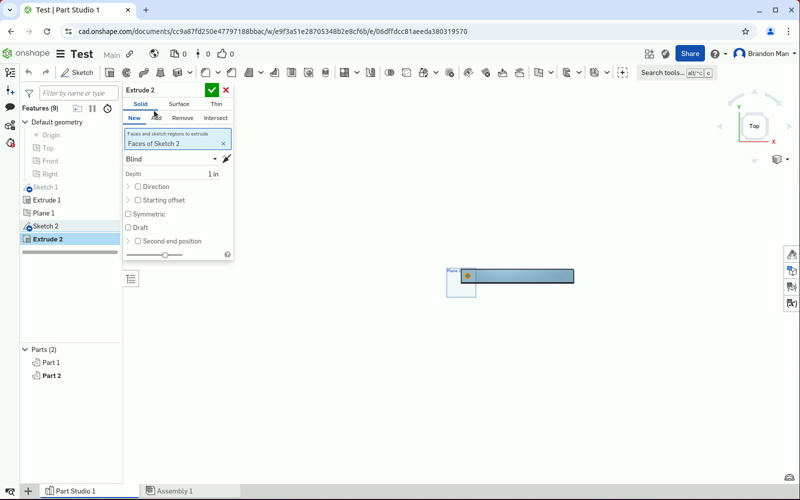
mouse_move(186, 120)
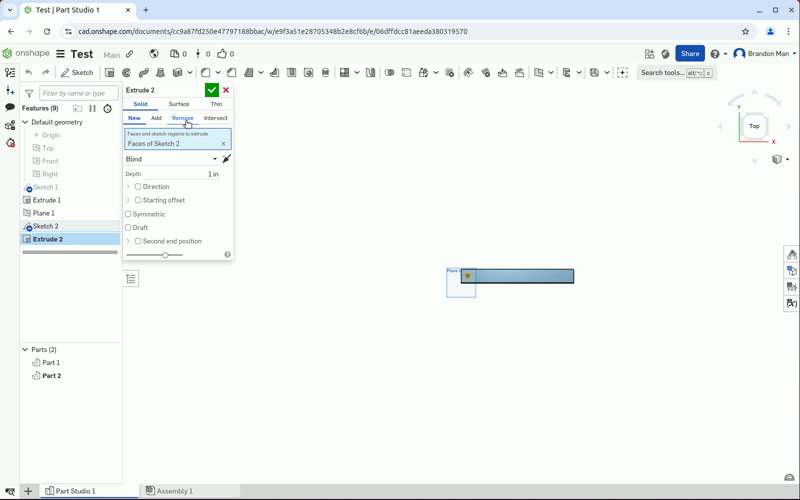
click(186, 120)
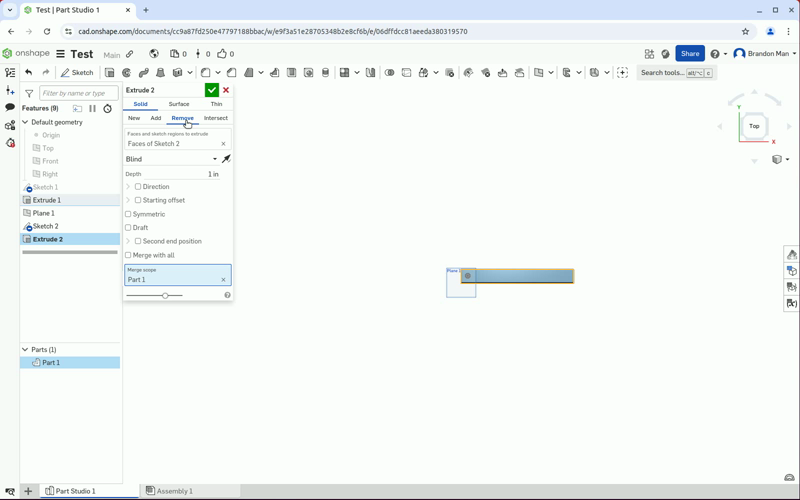
key(tab, 4)
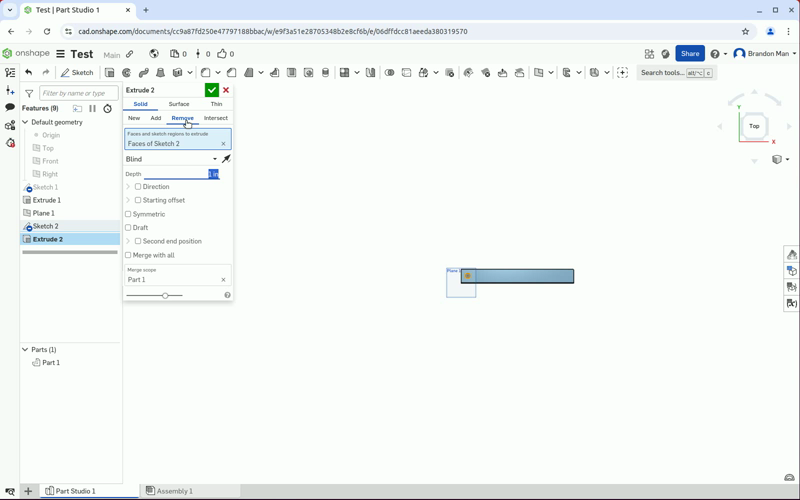
text(1.685)
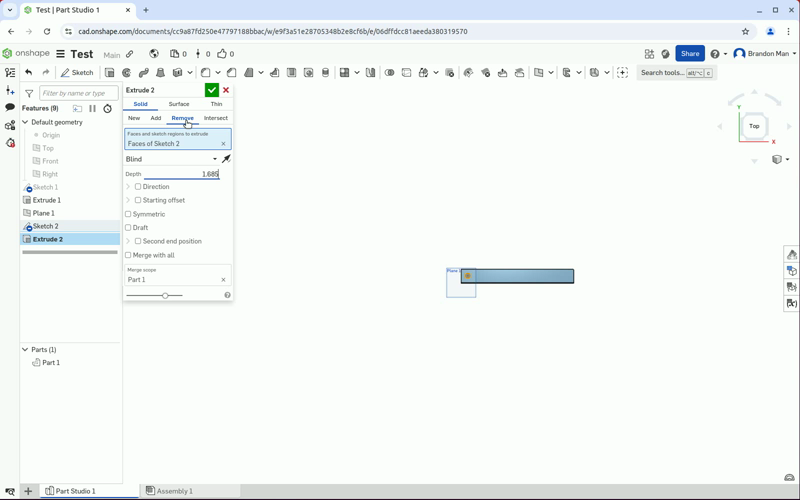
key(tab, 6)
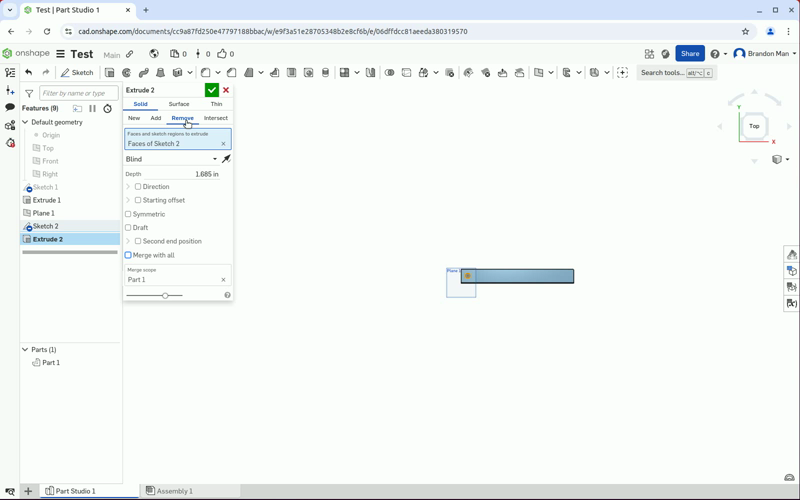
key(space)
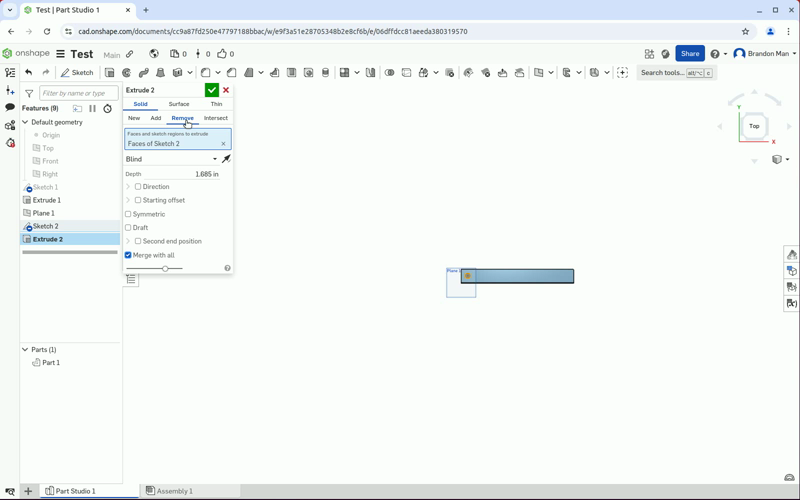
key(enter)
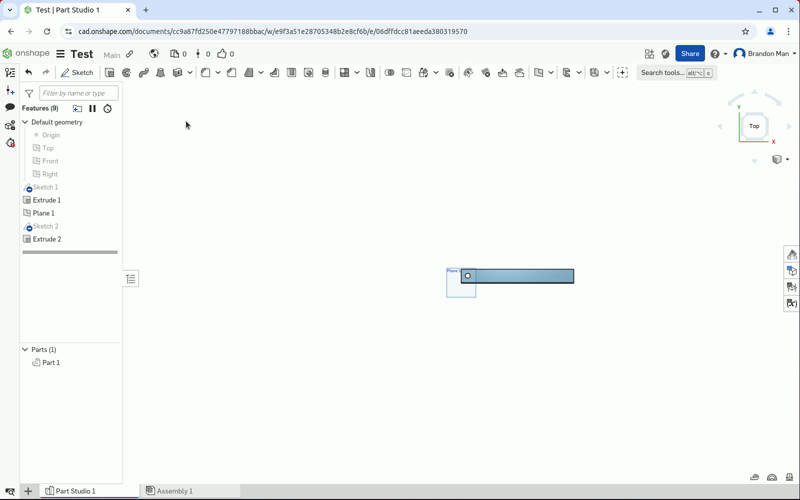
key(shift+h)
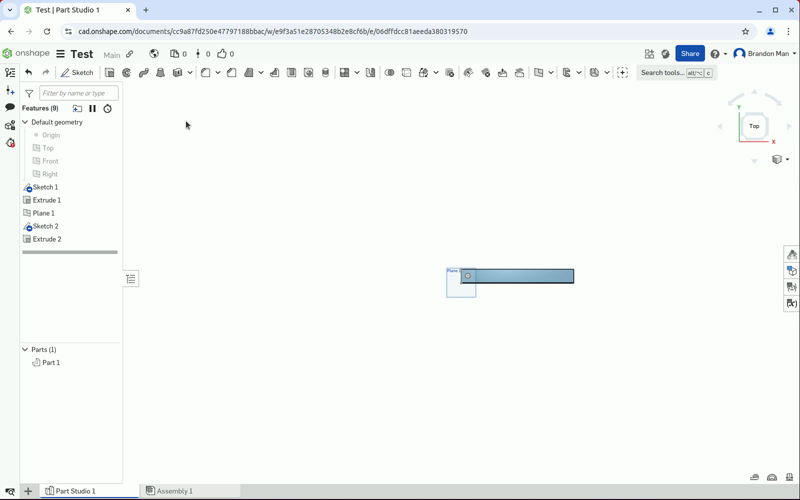
key(shift+h)
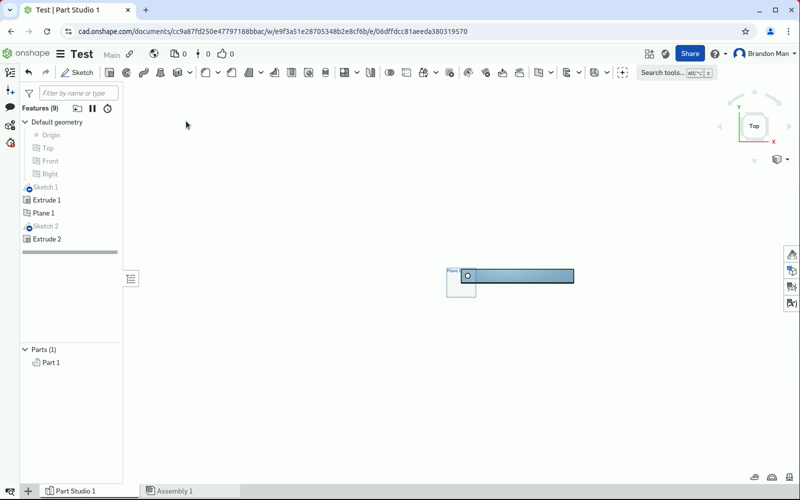
mouse_move(73, 189)
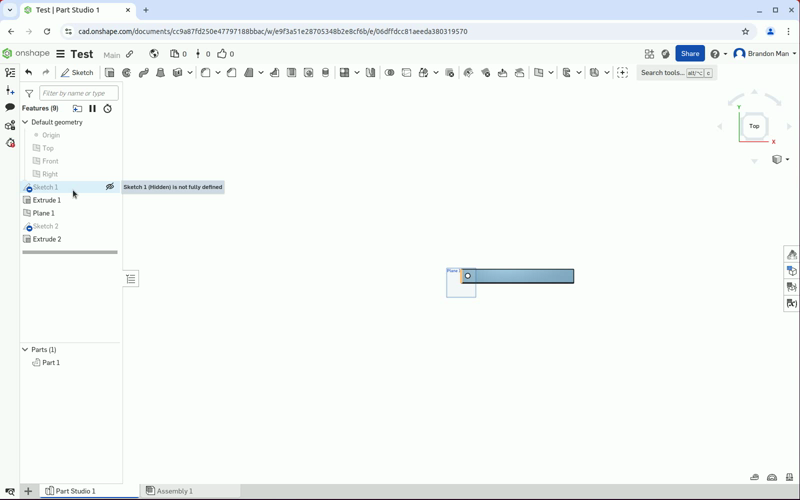
click(73, 189)
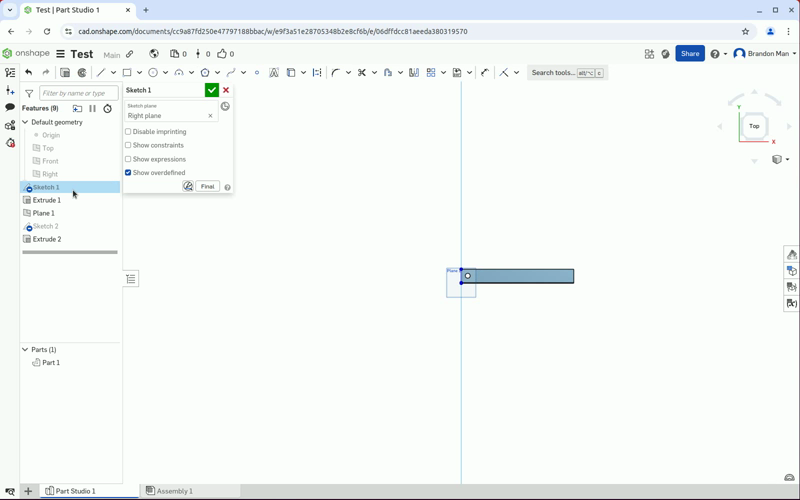
mouse_move(229, 92)
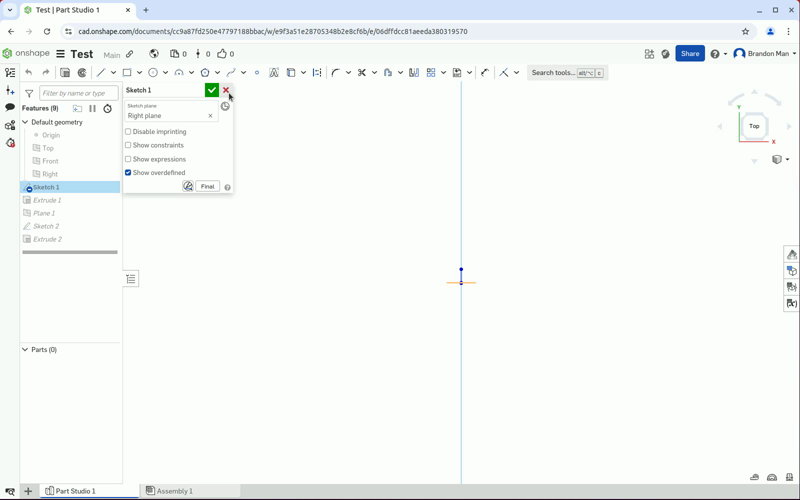
click(229, 92)
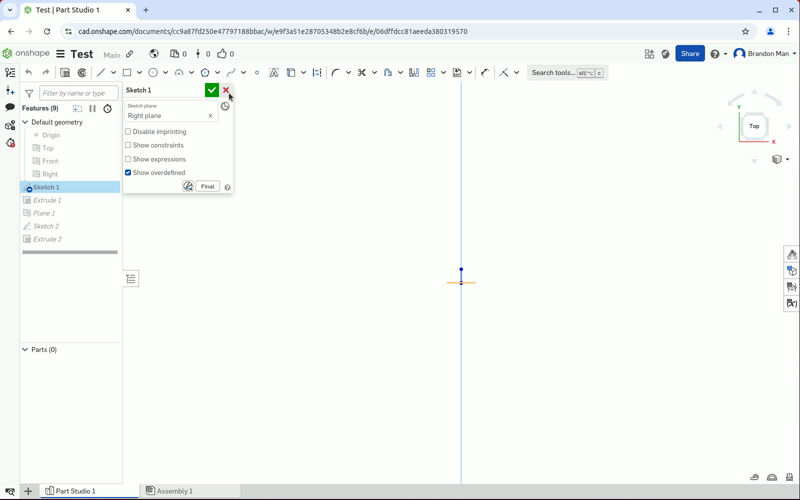
key(shift+s)
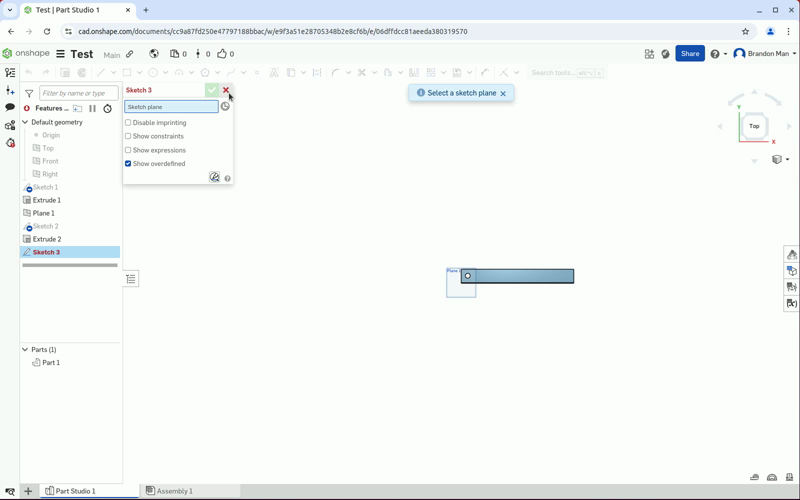
mouse_move(73, 215)
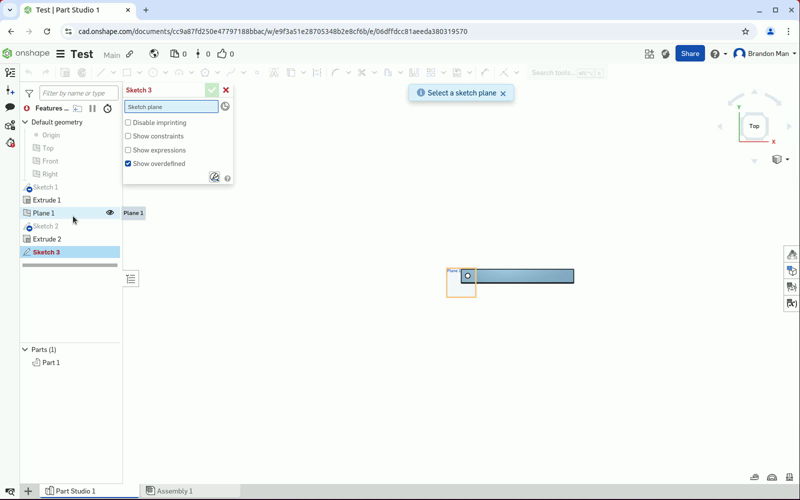
click(73, 215)
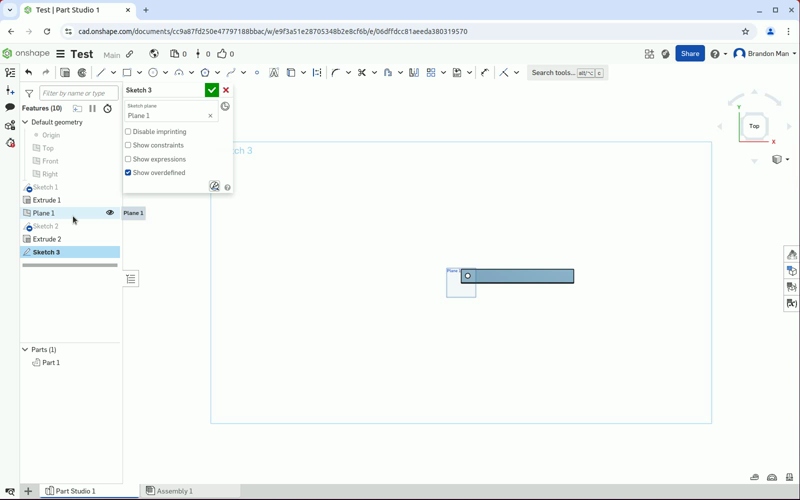
mouse_move(73, 352)
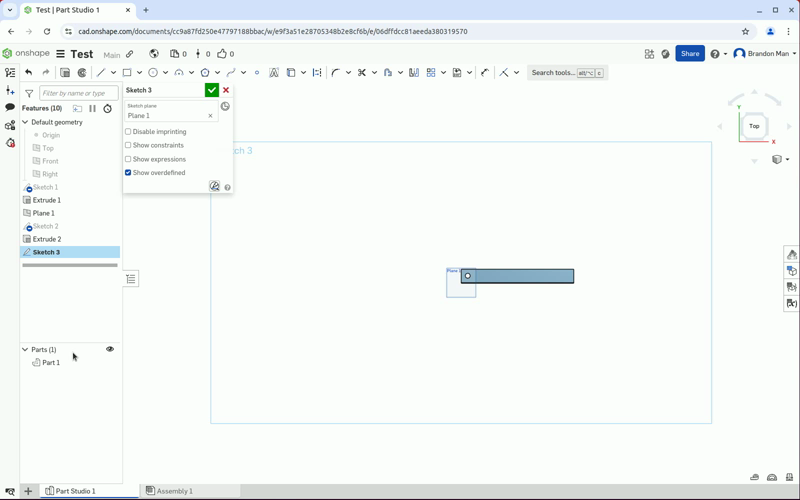
key(y)
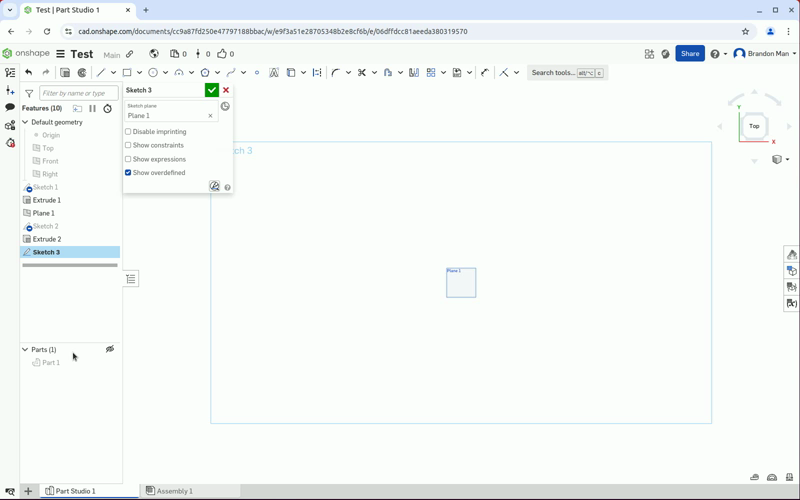
key(c)
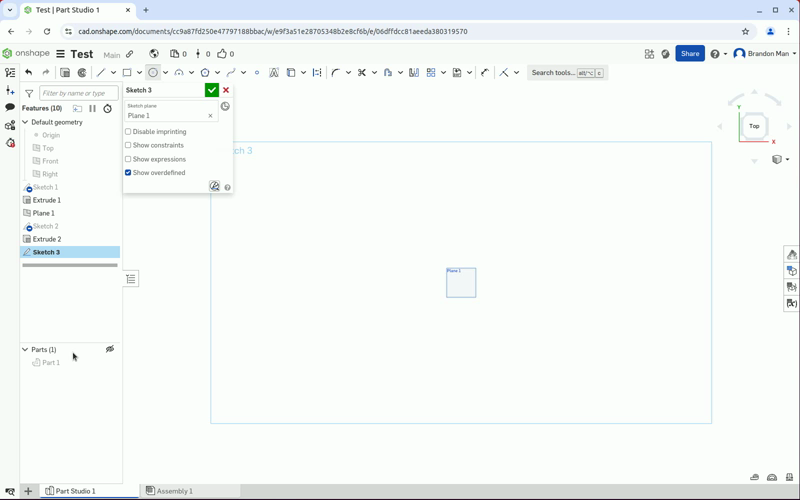
key_down(shift)
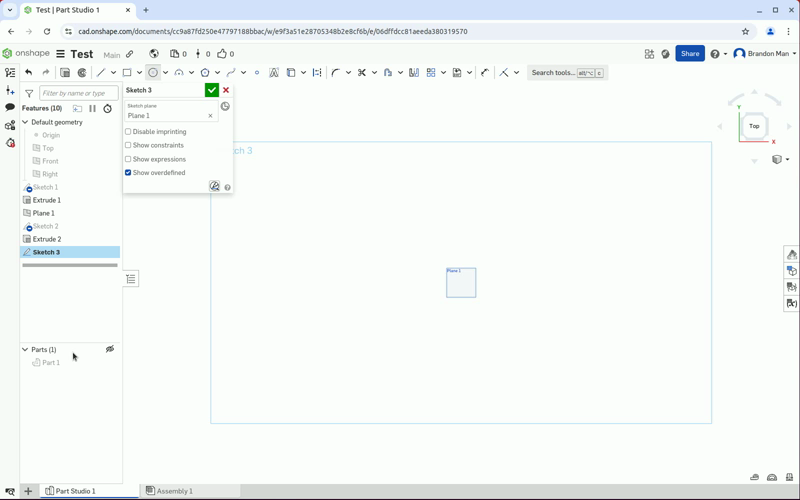
mouse_move(480, 276)
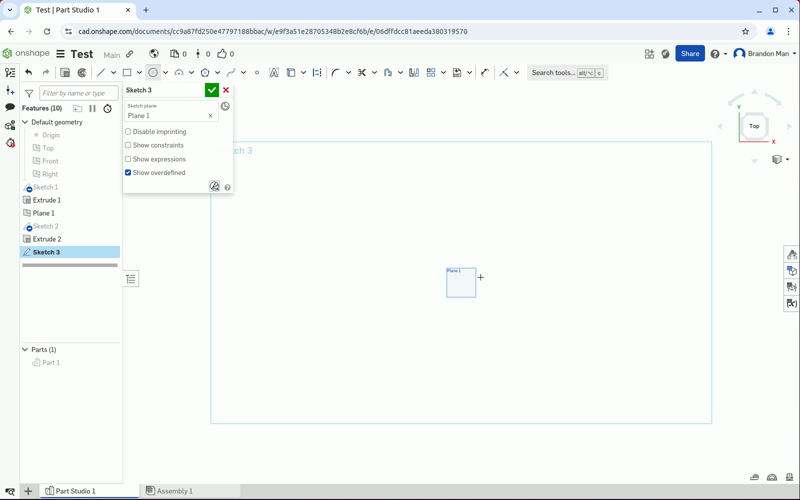
click(480, 276)
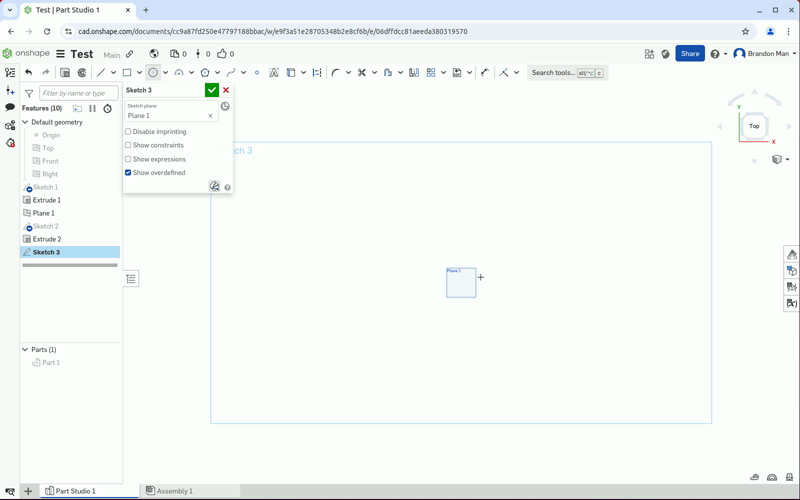
key_up(shift)
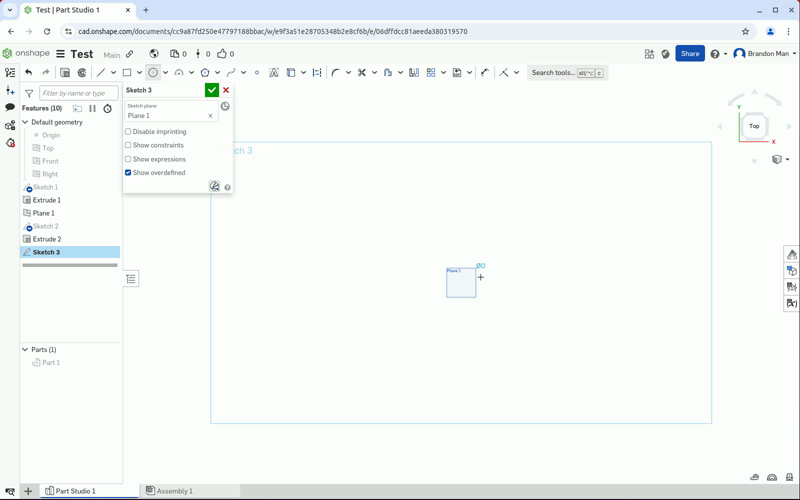
mouse_move(483, 276)
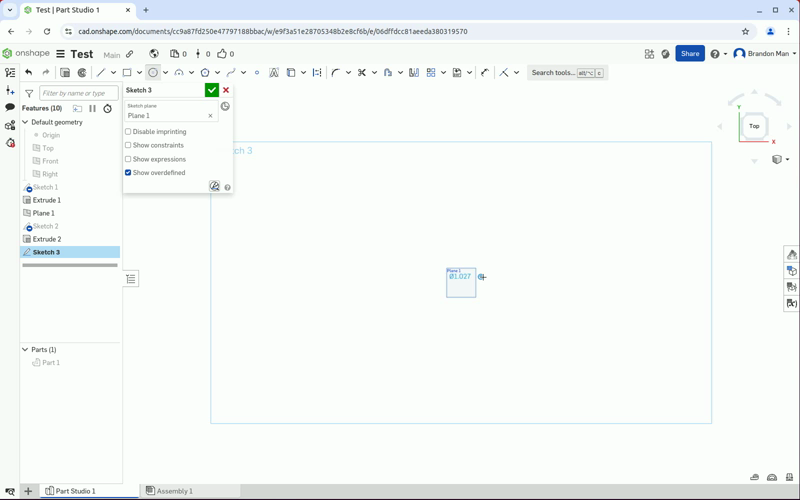
scroll(6)
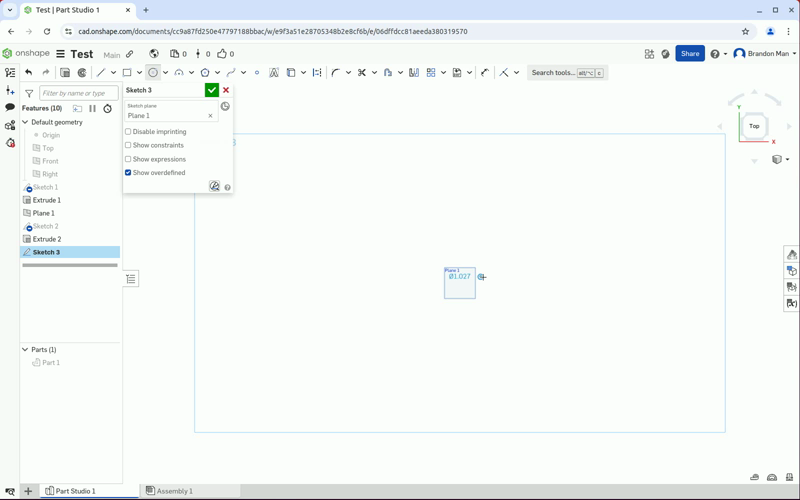
scroll(6)
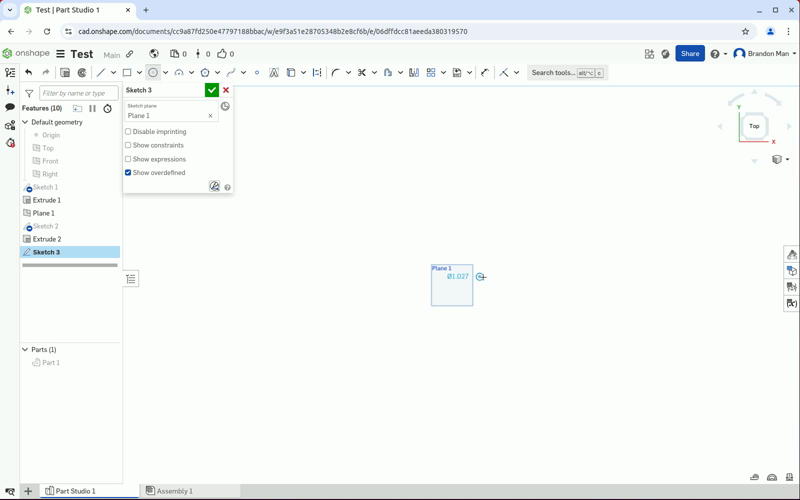
scroll(6)
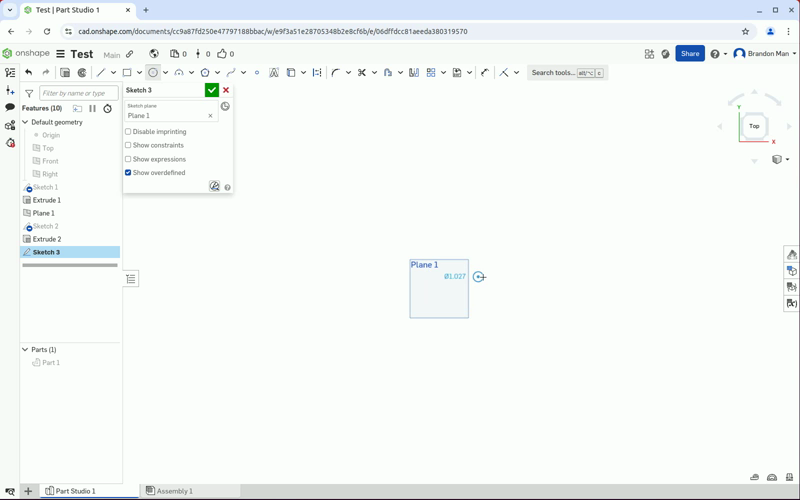
scroll(6)
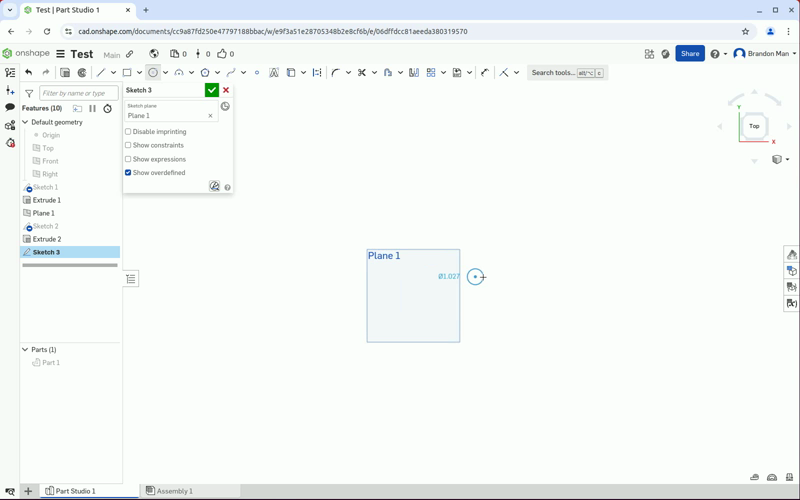
scroll(6)
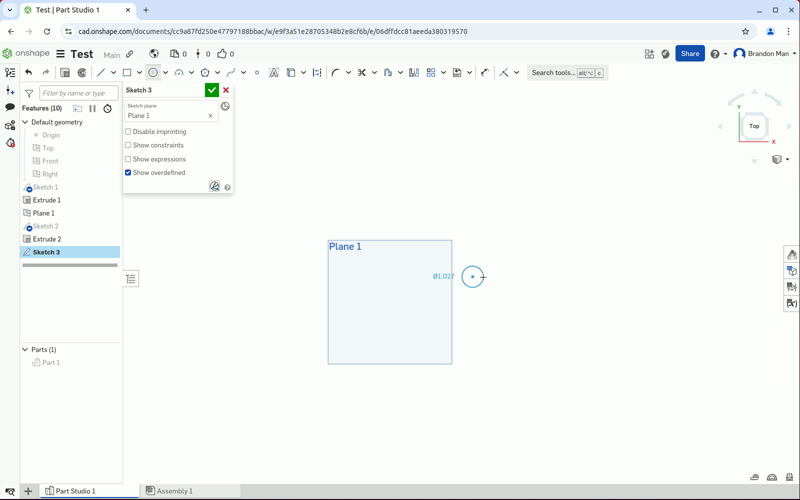
scroll(6)
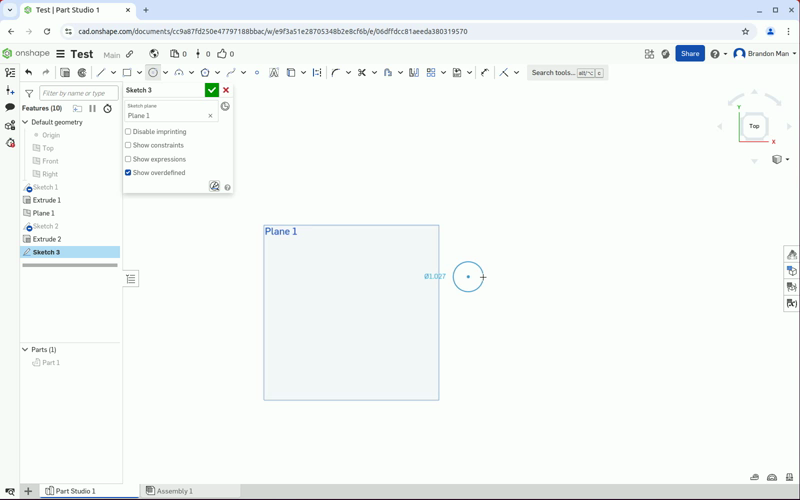
scroll(6)
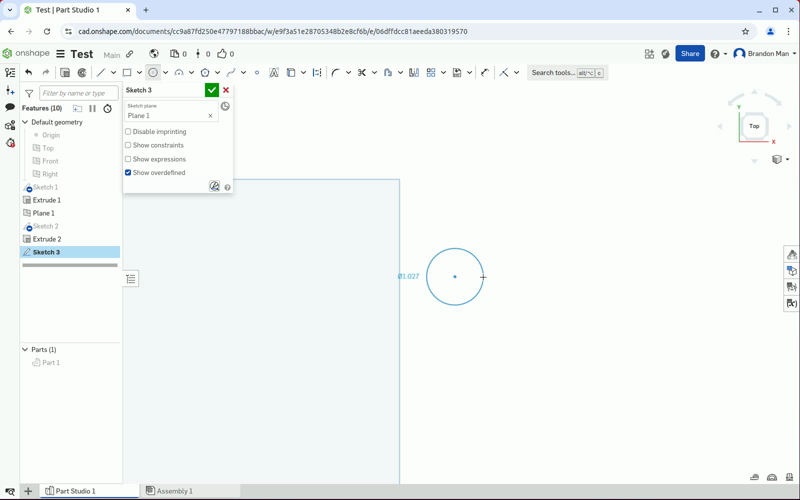
click(483, 276)
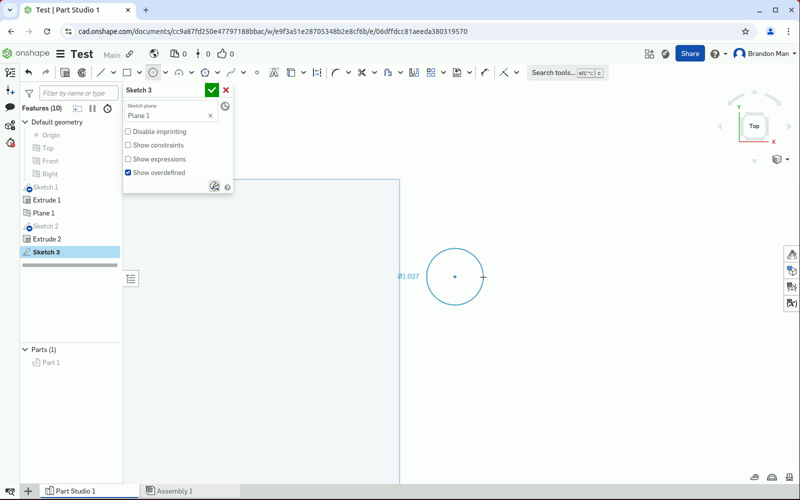
scroll(-6)
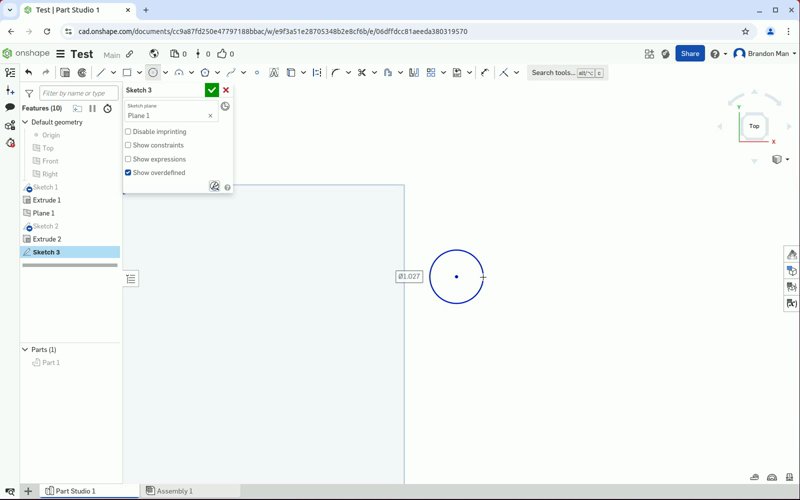
scroll(-6)
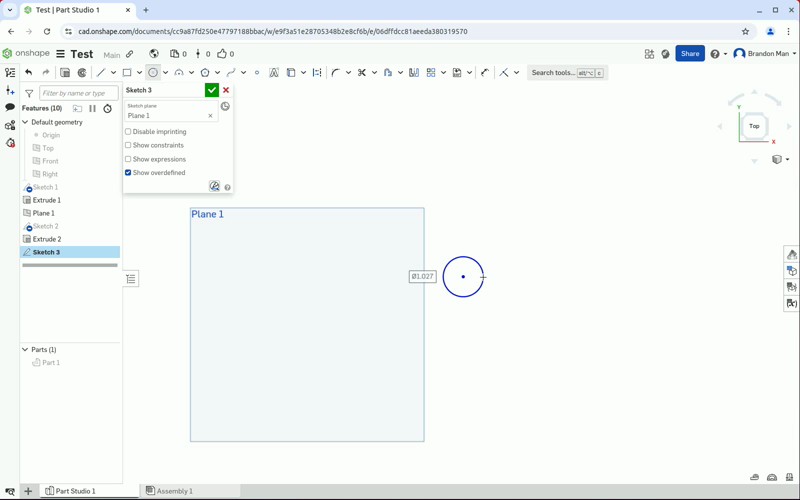
scroll(-6)
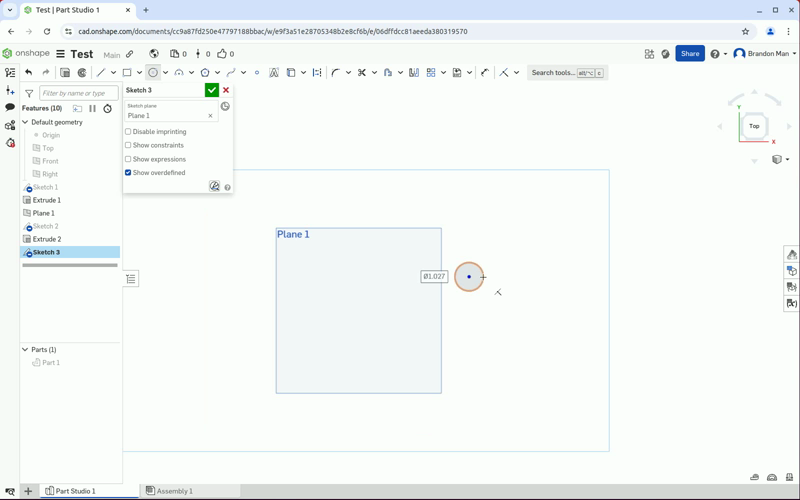
scroll(-6)
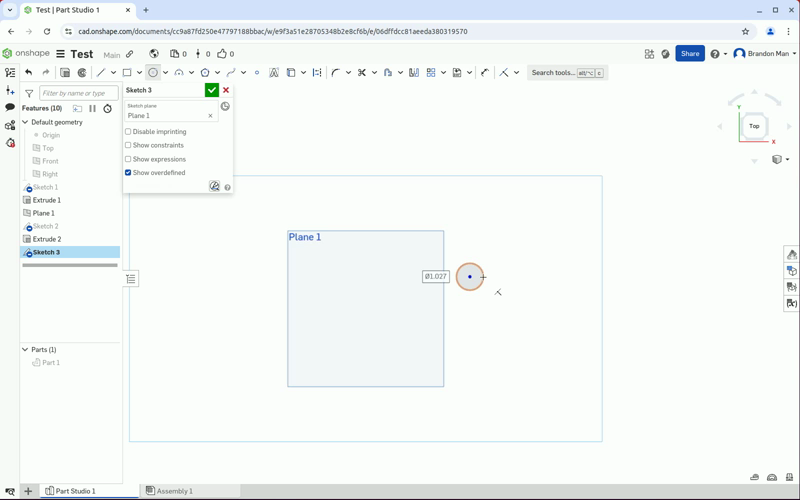
scroll(-6)
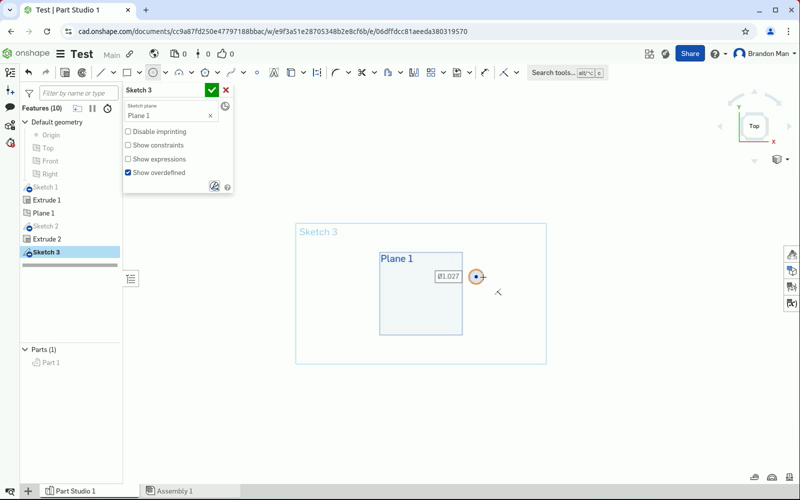
scroll(-6)
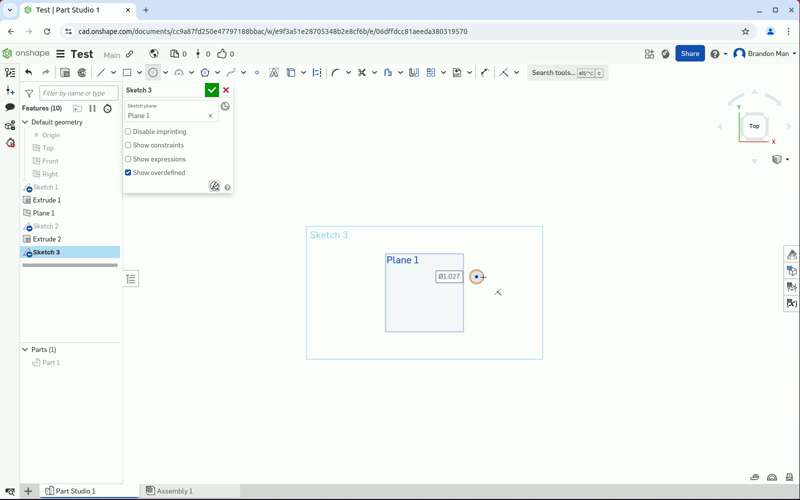
scroll(-6)
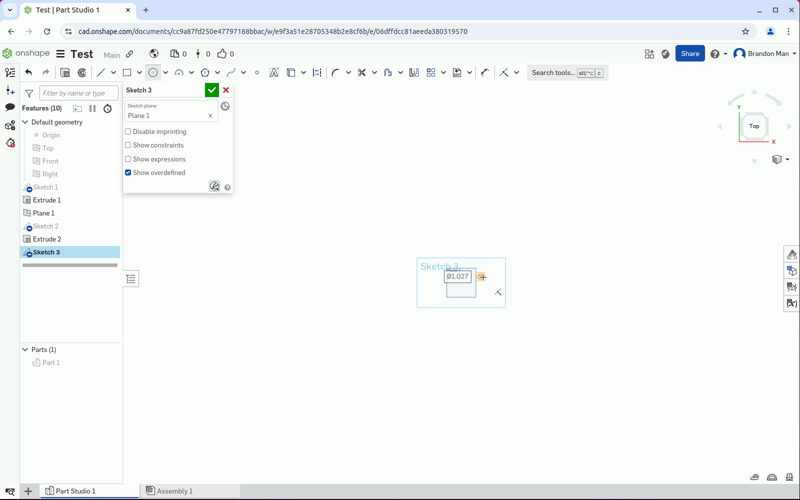
key(esc)
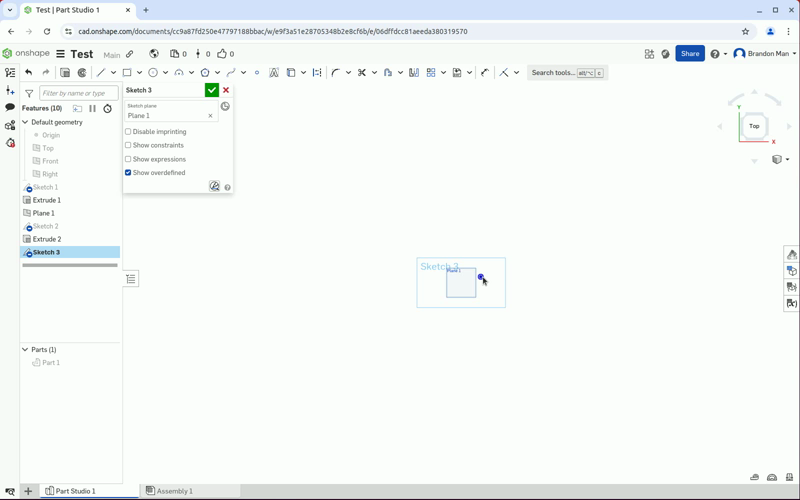
mouse_move(482, 275)
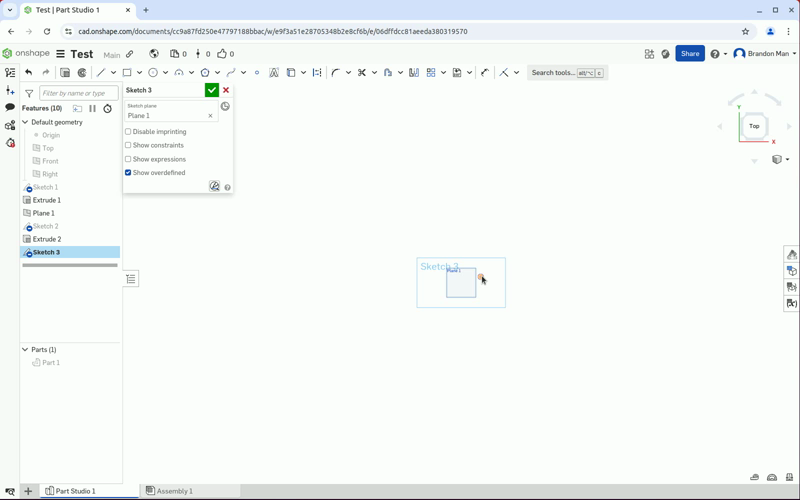
scroll(6)
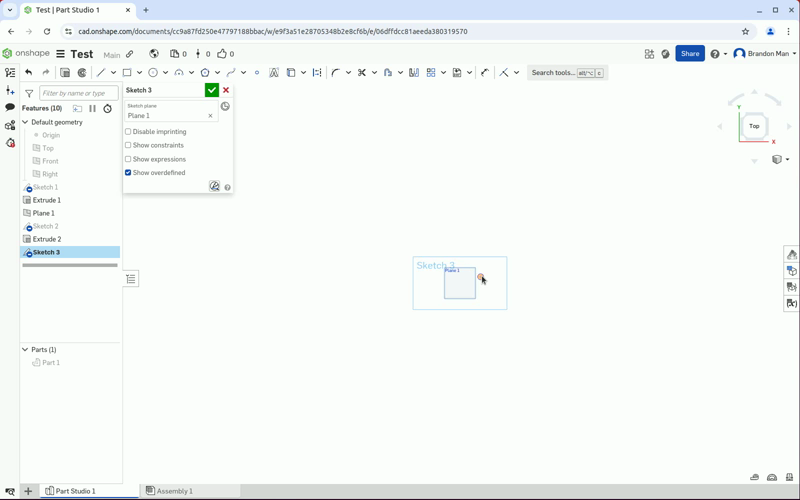
scroll(6)
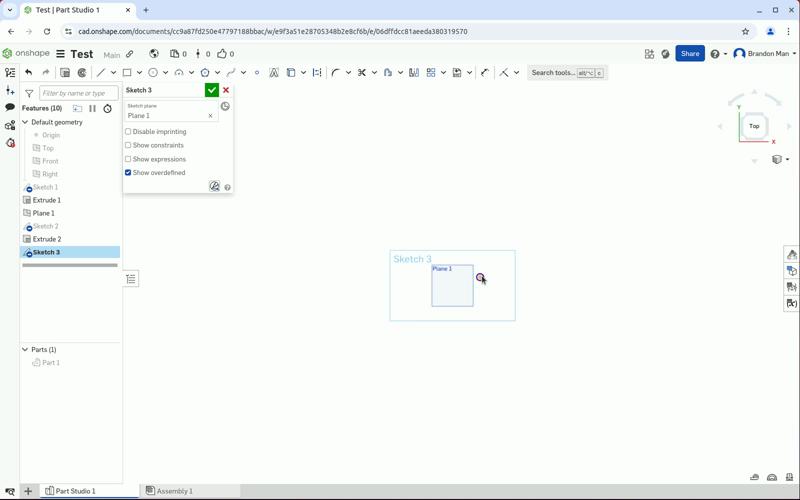
scroll(6)
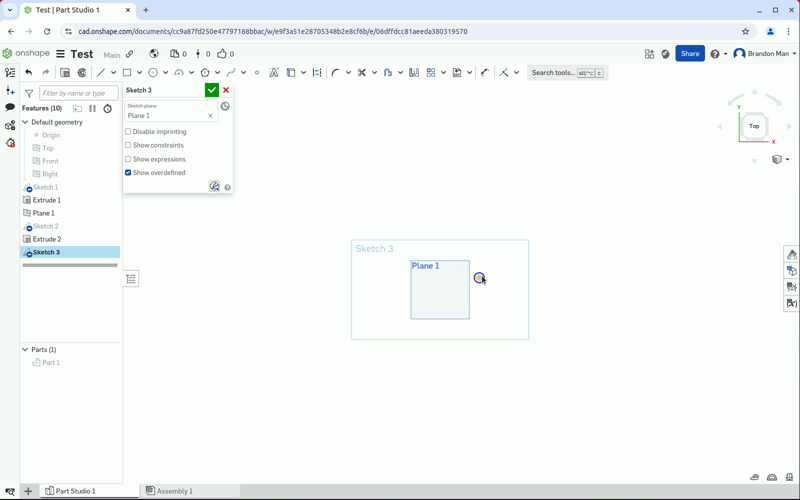
scroll(6)
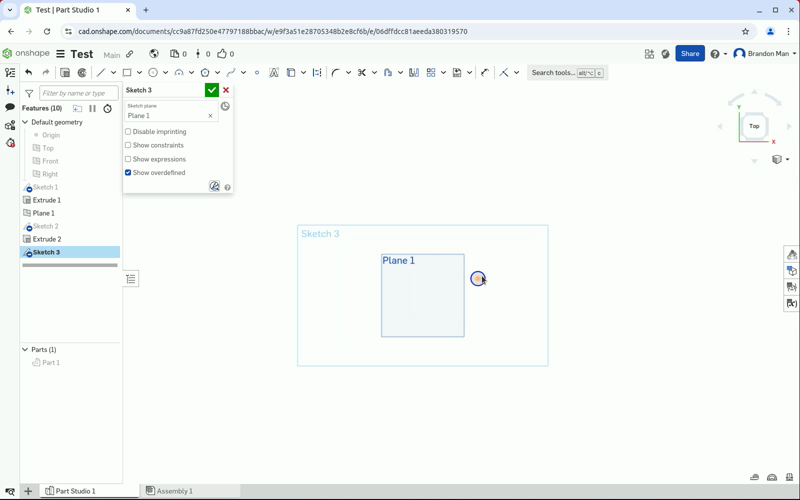
scroll(6)
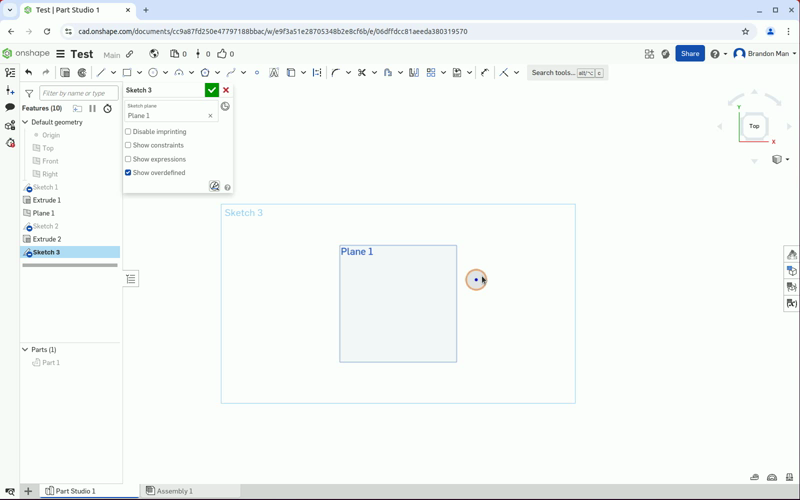
scroll(6)
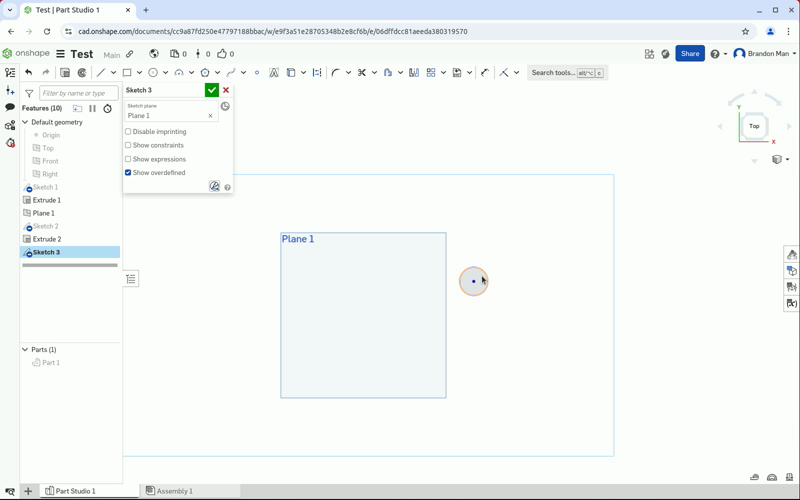
scroll(6)
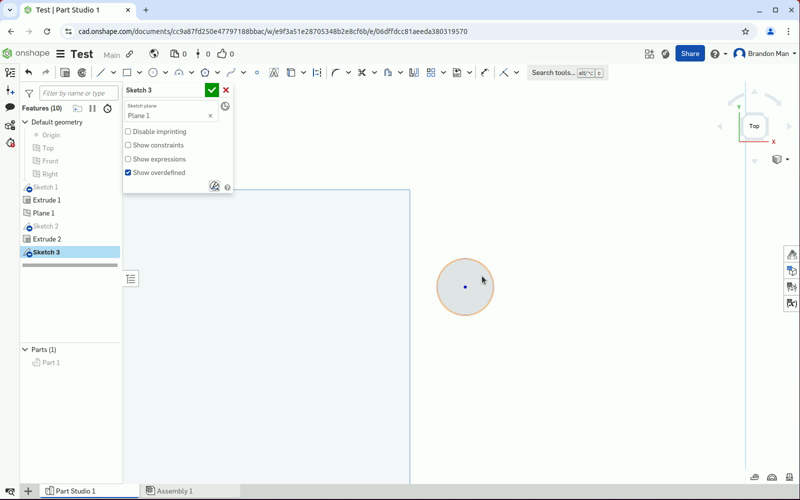
click(482, 275)
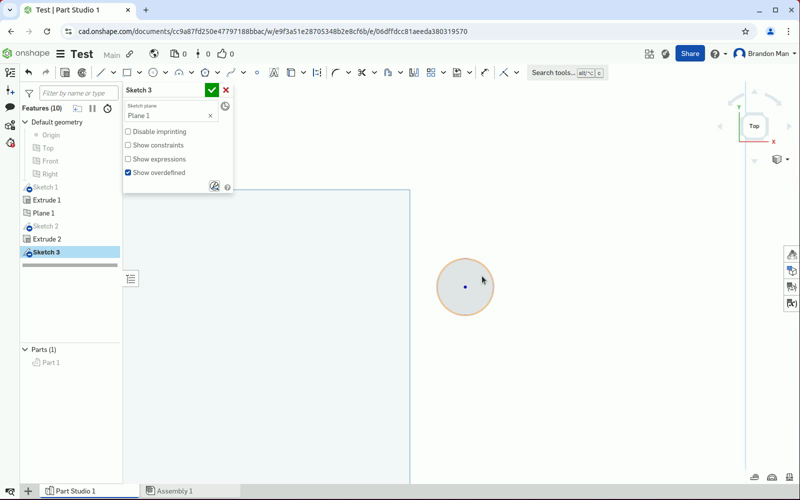
scroll(-6)
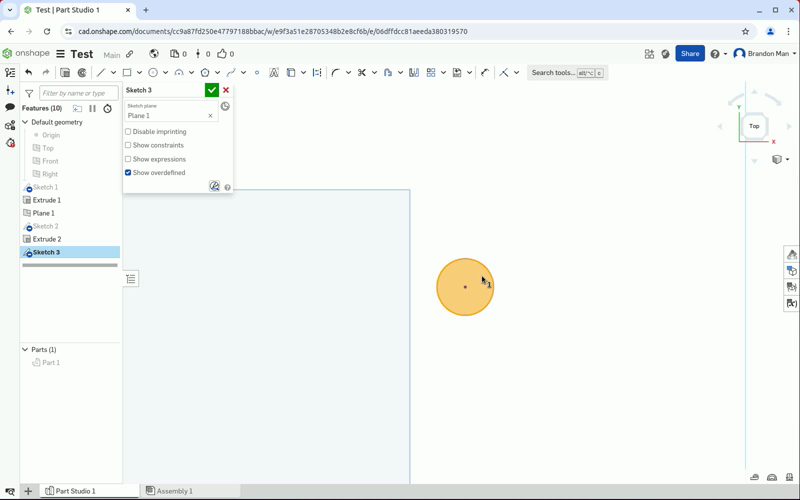
scroll(-6)
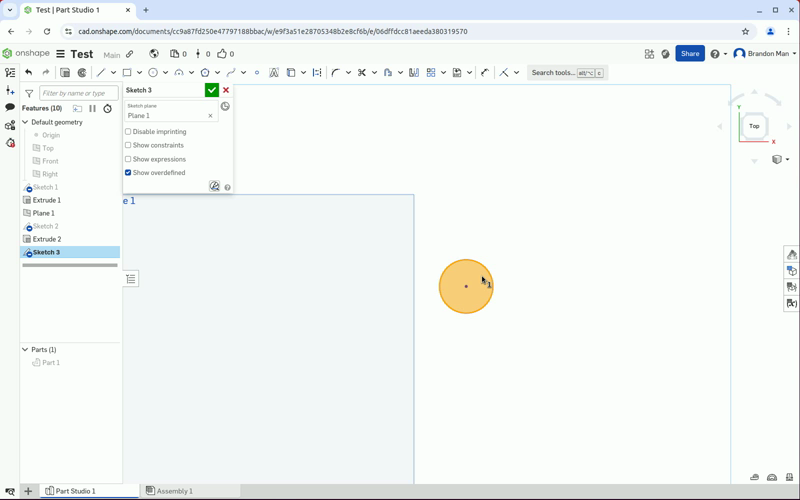
scroll(-6)
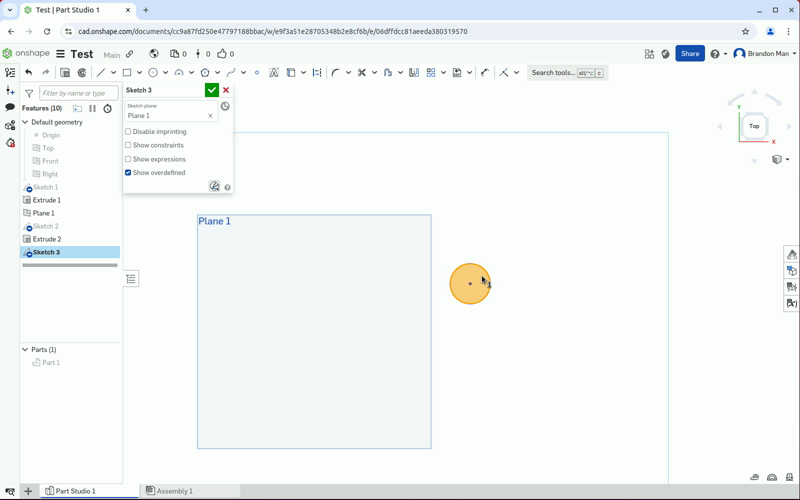
scroll(-6)
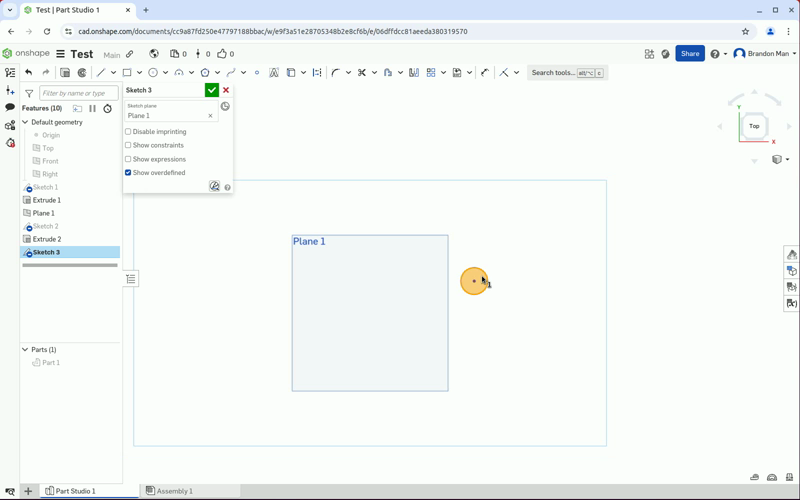
scroll(-6)
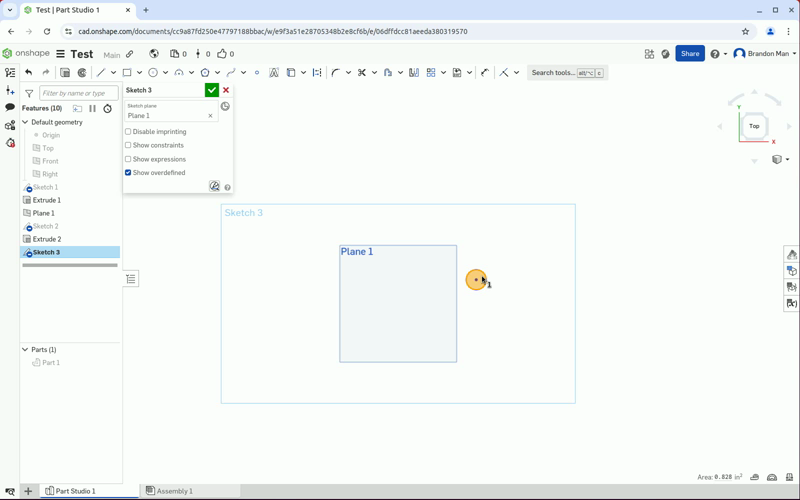
scroll(-6)
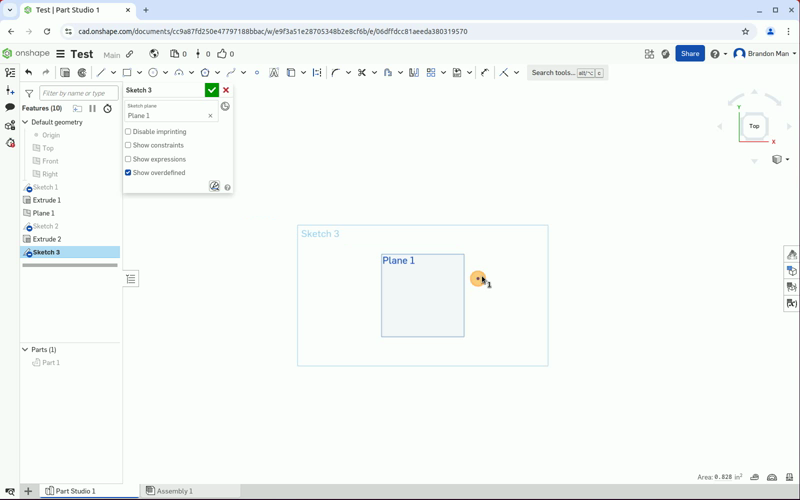
scroll(-6)
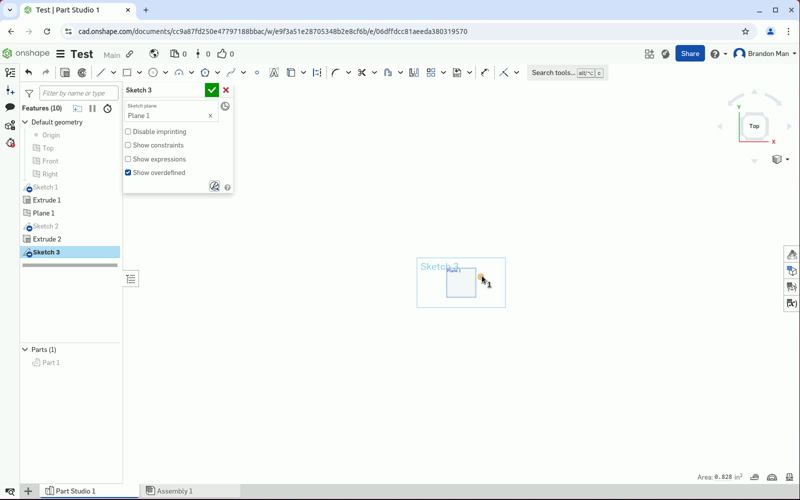
mouse_move(73, 352)
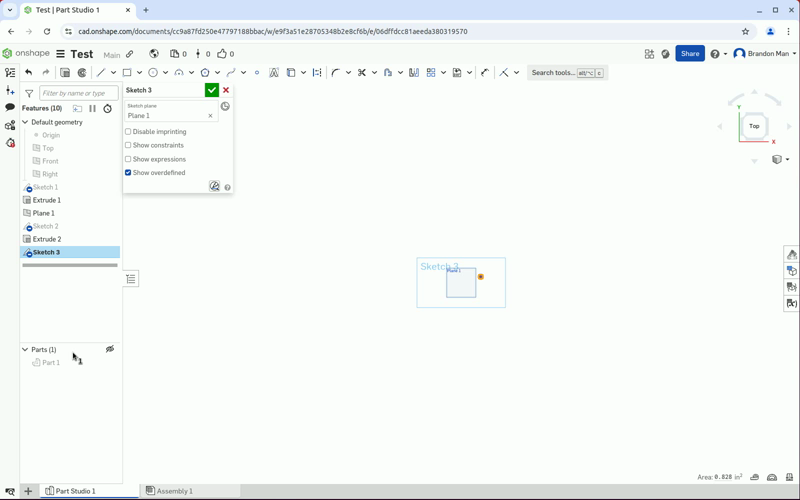
key(shift+y)
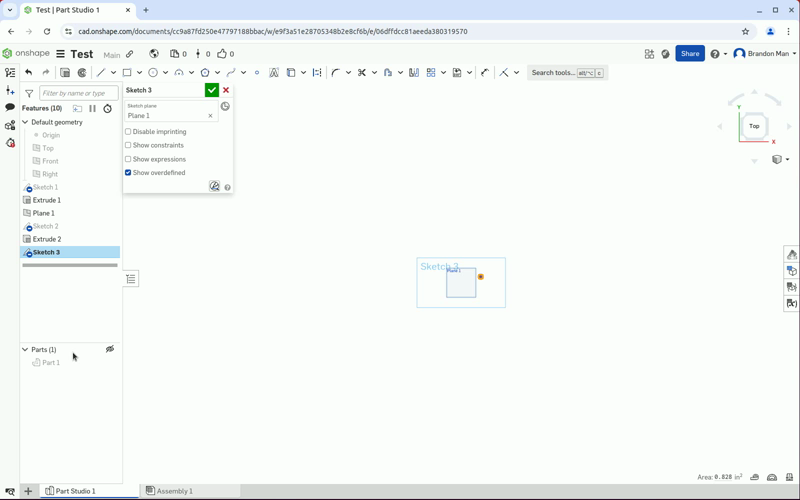
key(shift+e)
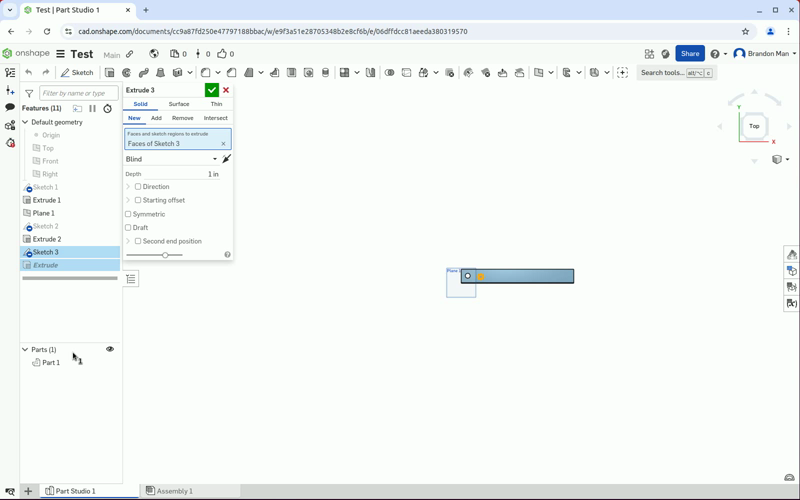
mouse_move(143, 106)
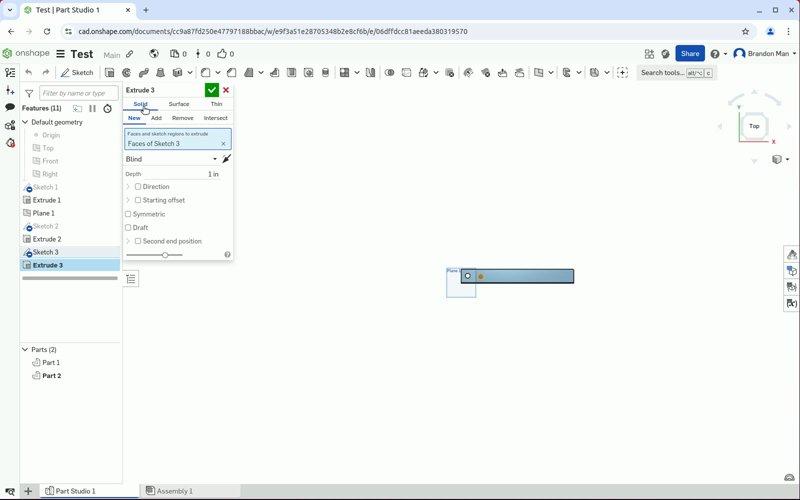
click(143, 106)
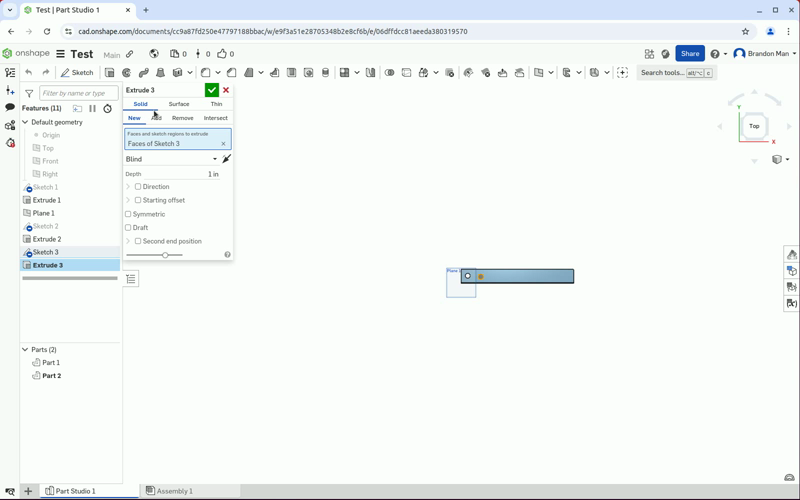
mouse_move(186, 120)
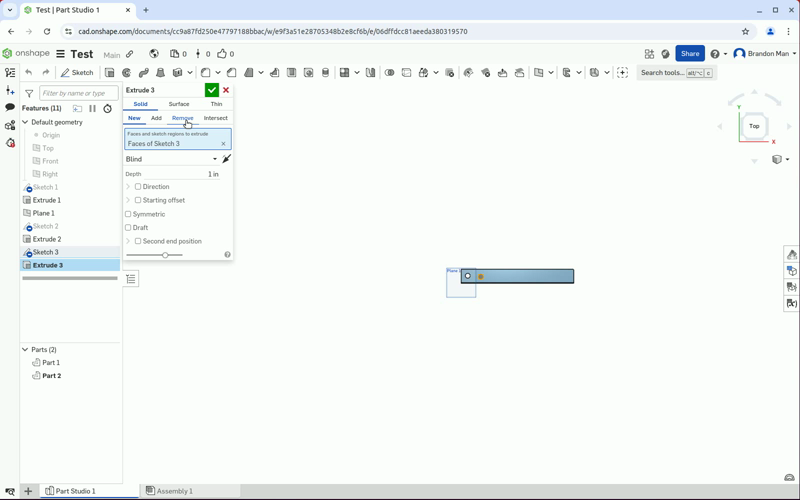
click(186, 120)
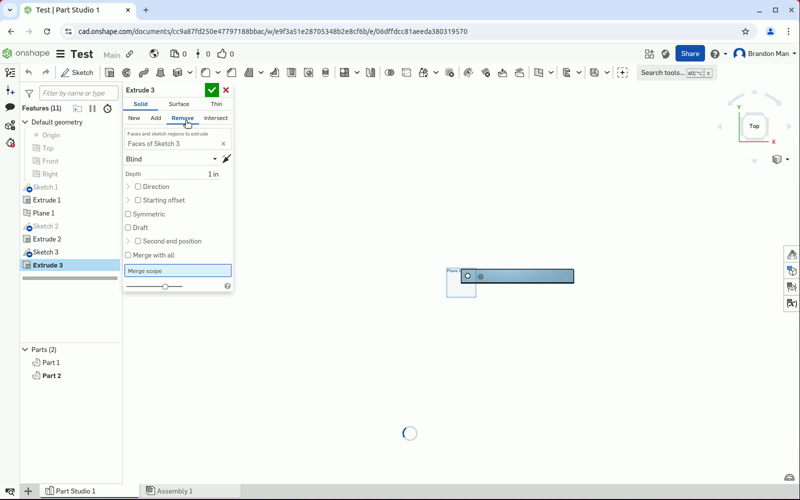
key(tab, 4)
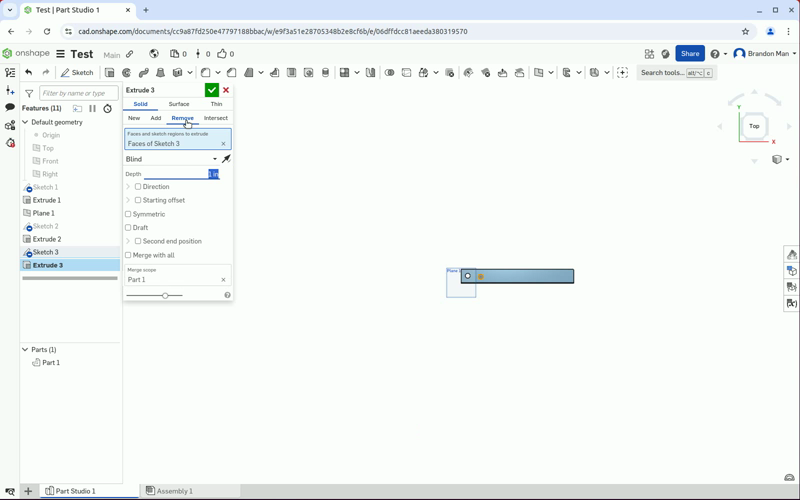
text(1.685)
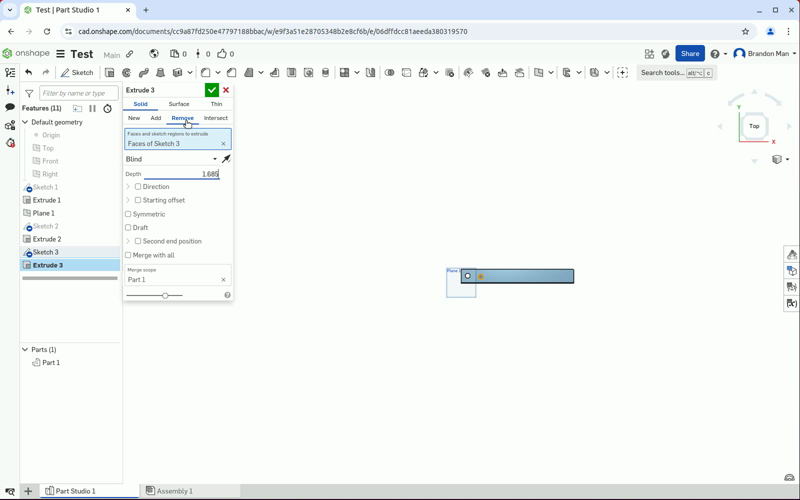
key(tab, 6)
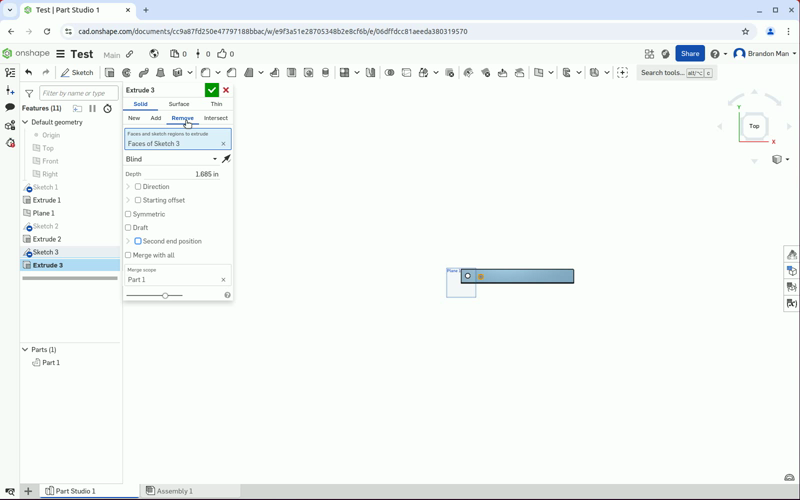
key(space)
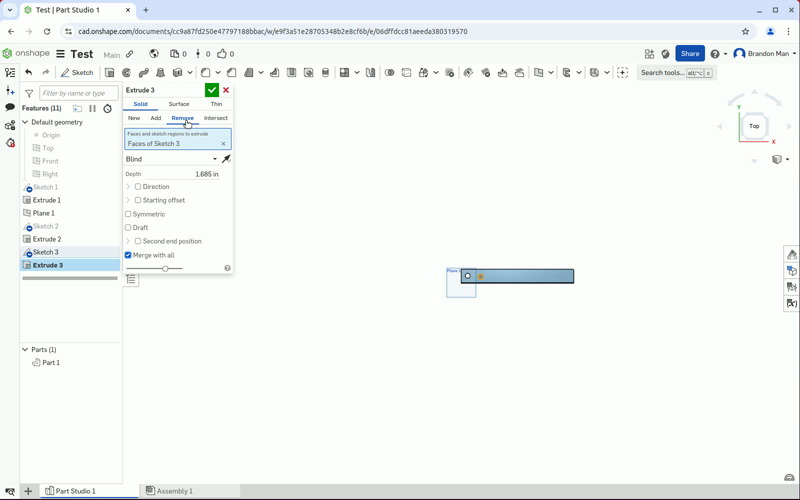
key(enter)
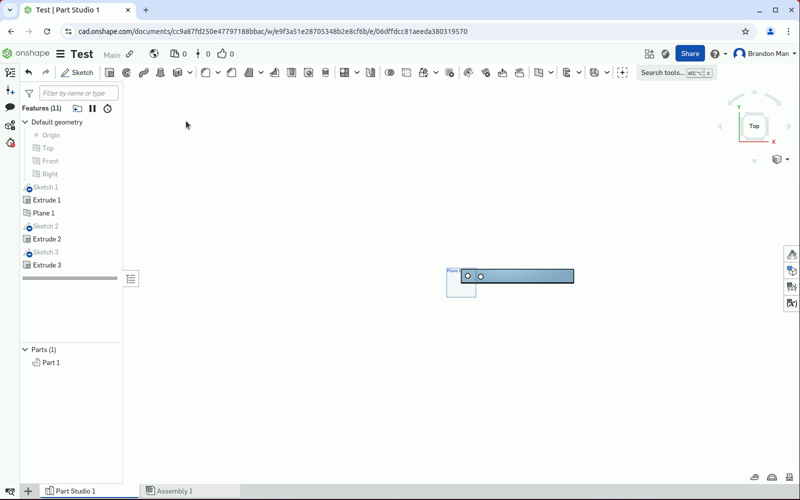
key(shift+h)
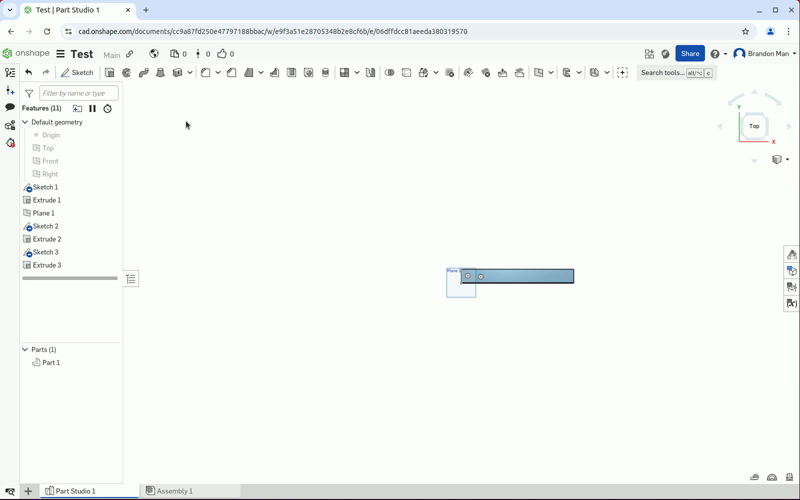
key(shift+h)
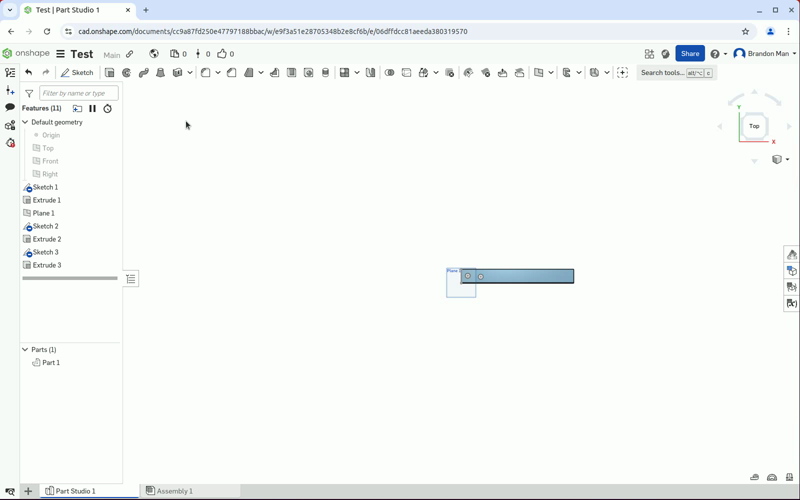
key(shift+7)
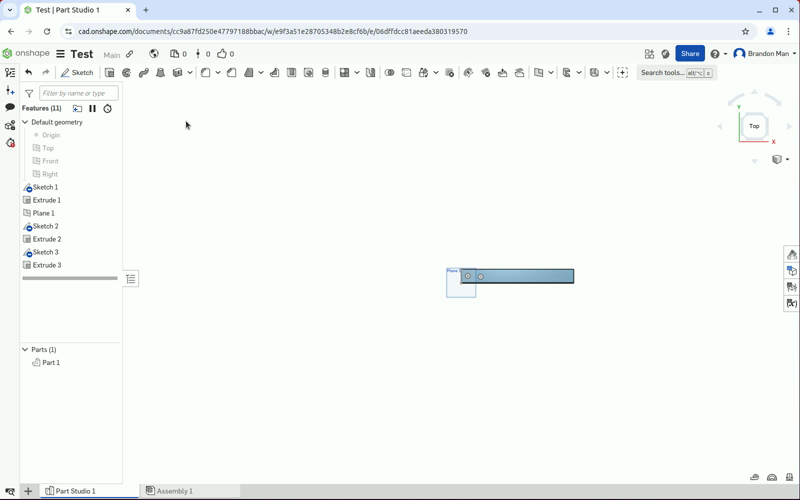
key(up, 3)
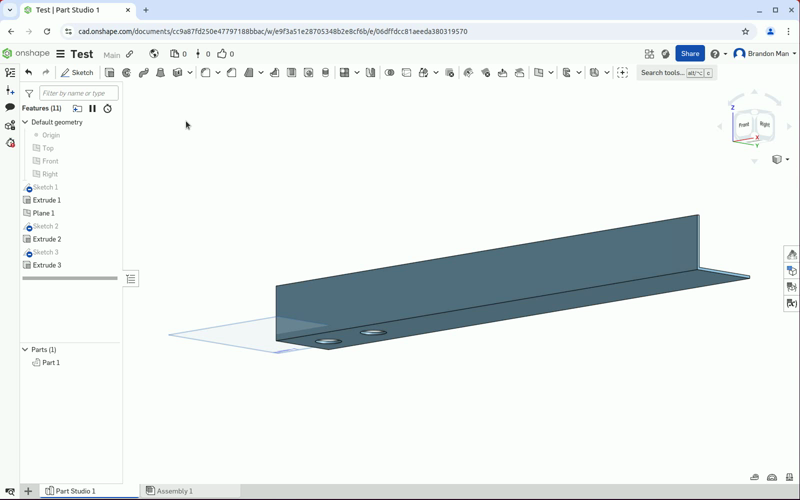
key(left, 3)
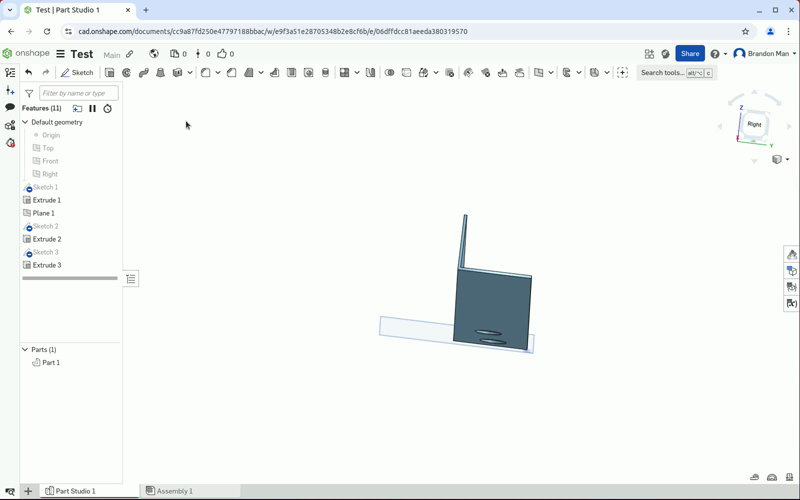
key(right, 3)
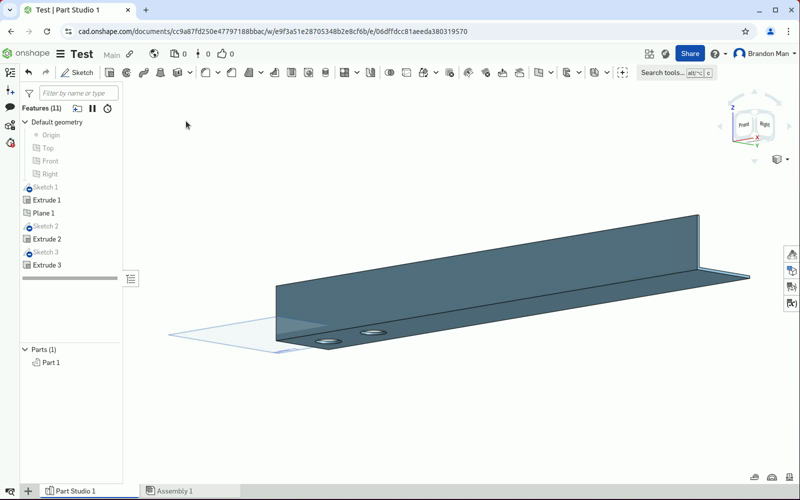
key(down, 3)
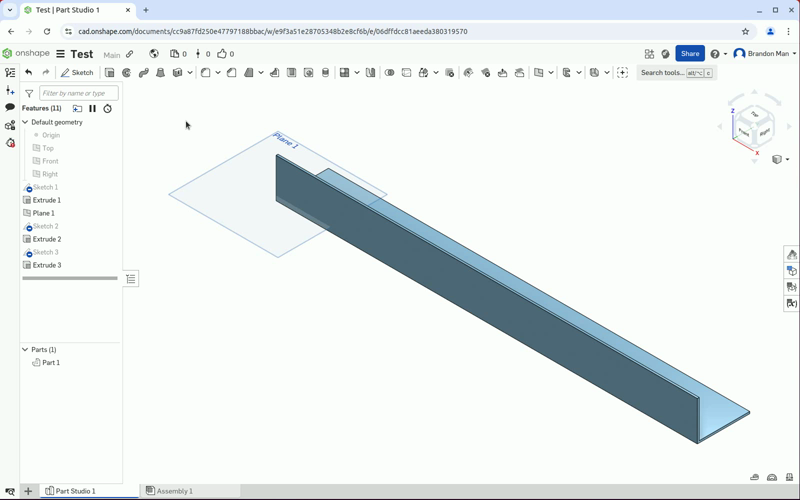
mouse_move(73, 189)
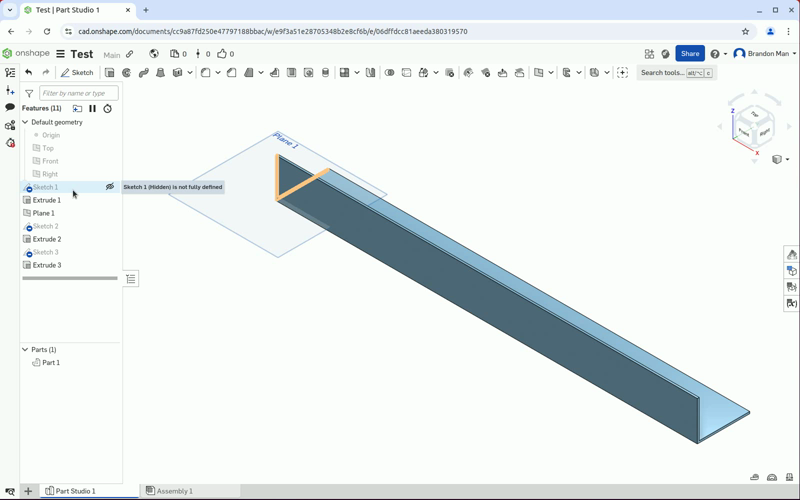
click(73, 189)